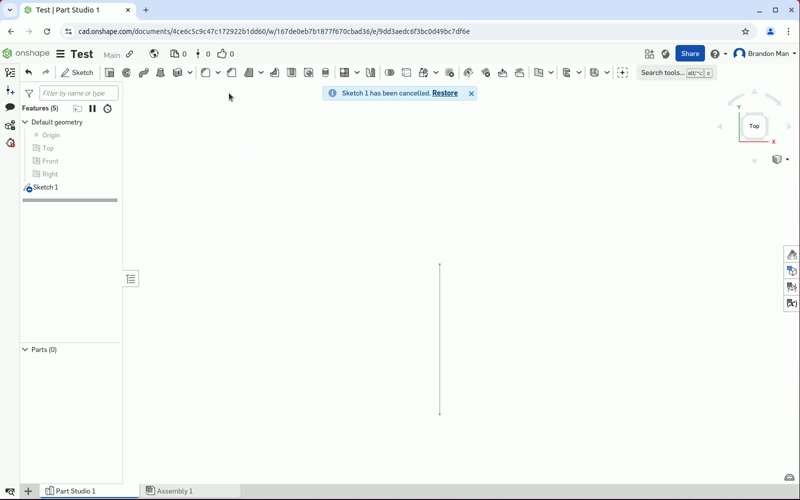
key(shift+h)
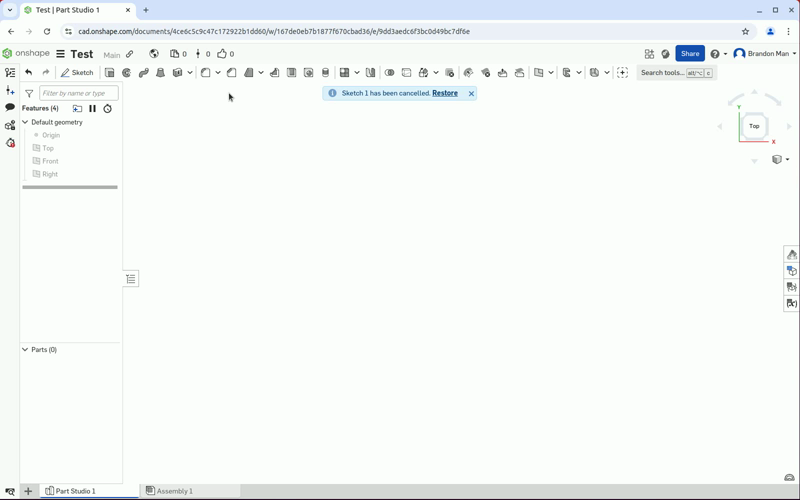
mouse_move(73, 352)
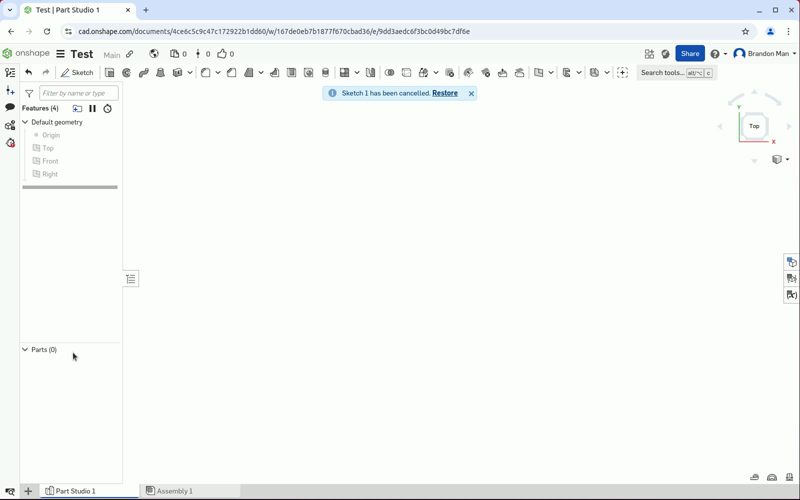
key(y)
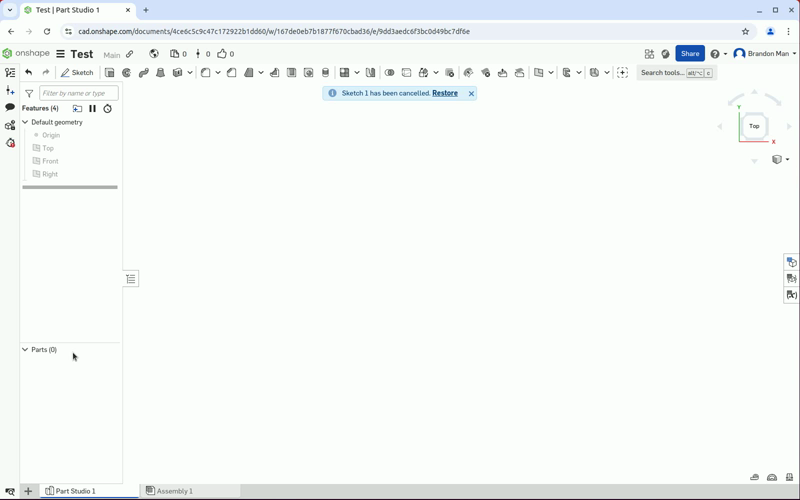
key(shift+p)
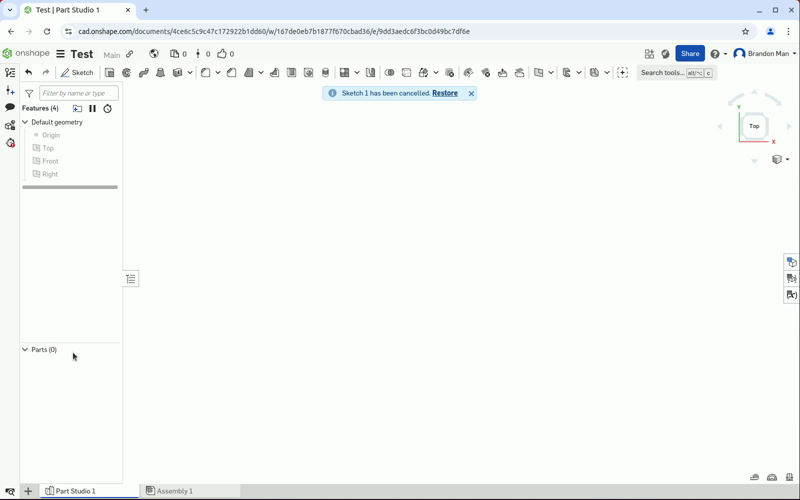
key(space)
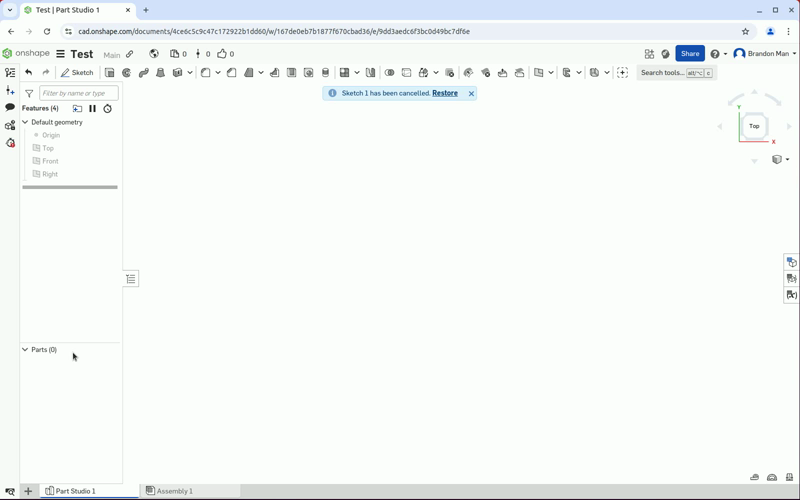
key_down(shift)
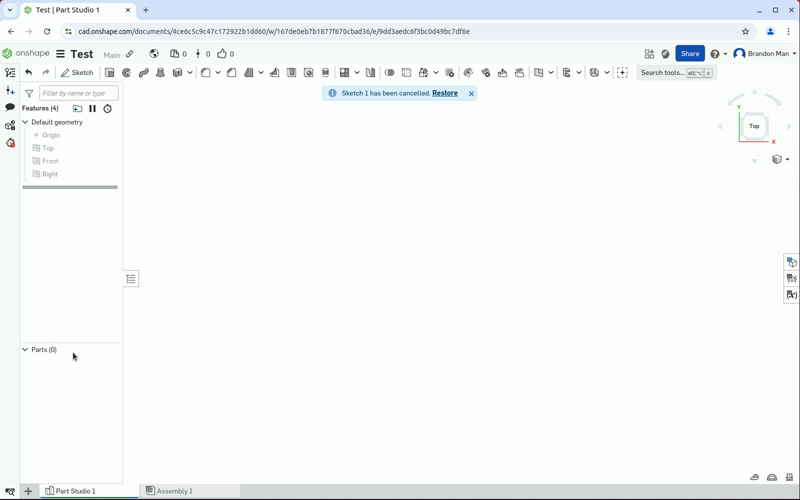
key(up)
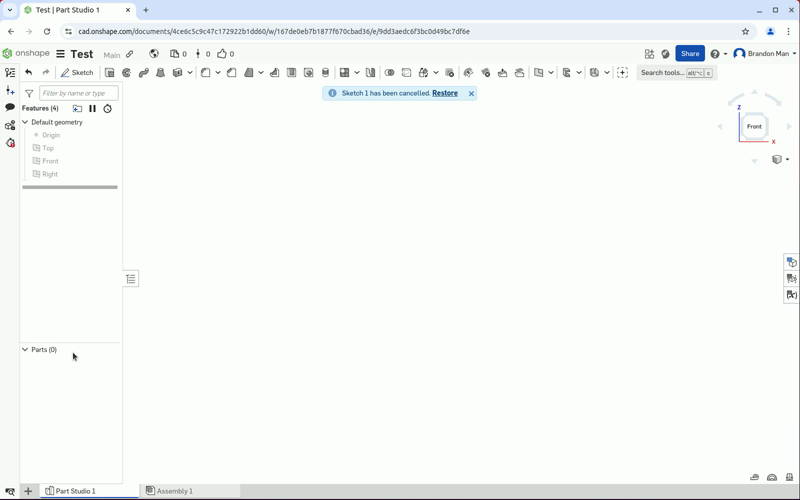
key_up(shift)
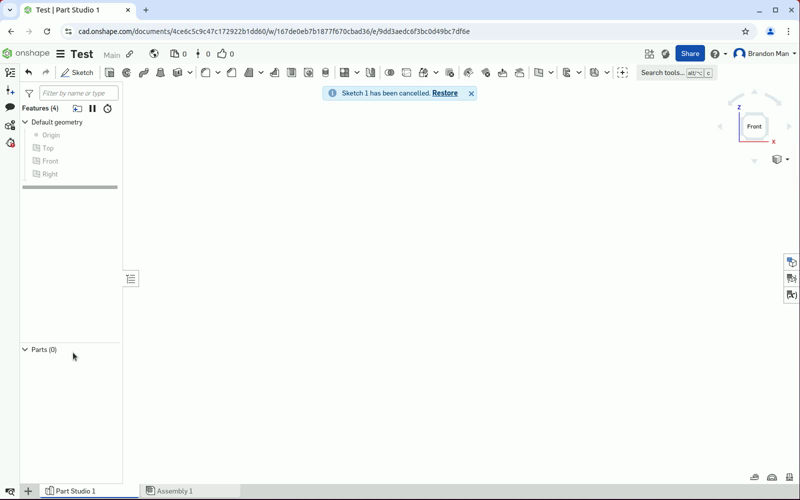
mouse_move(73, 352)
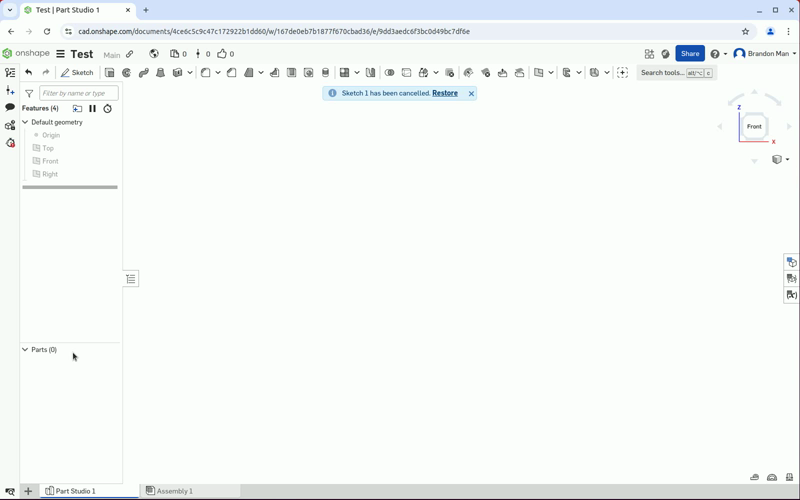
key(shift+y)
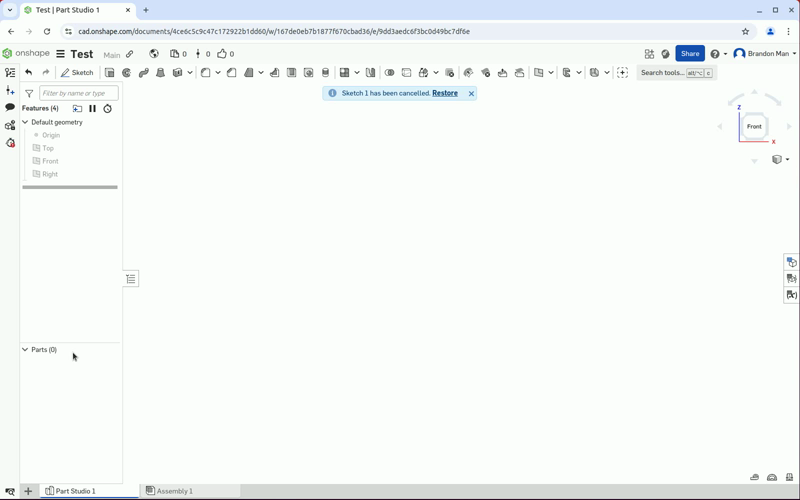
key(shift+s)
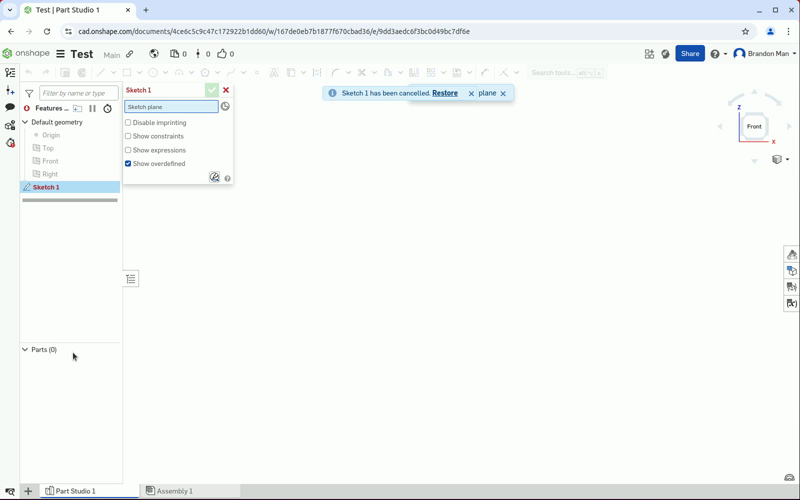
mouse_move(73, 163)
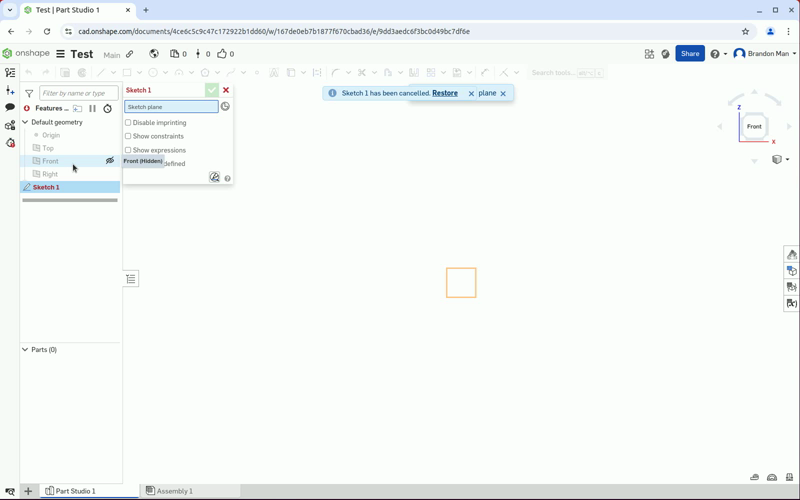
click(73, 163)
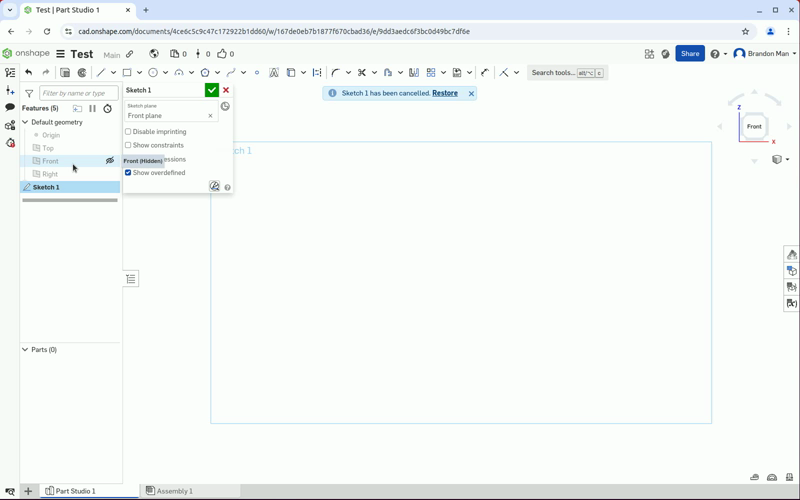
mouse_move(73, 352)
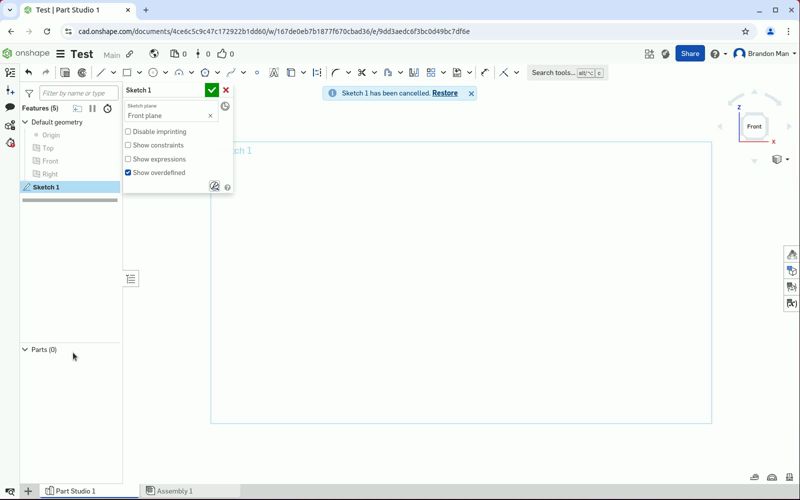
key(y)
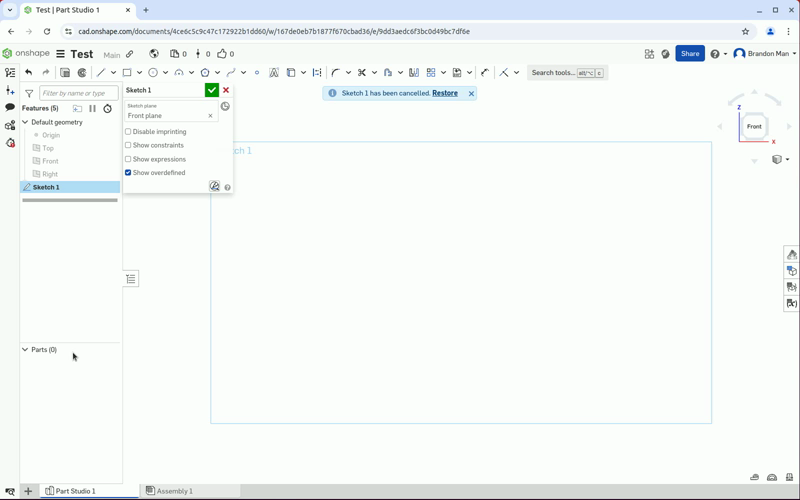
key(l)
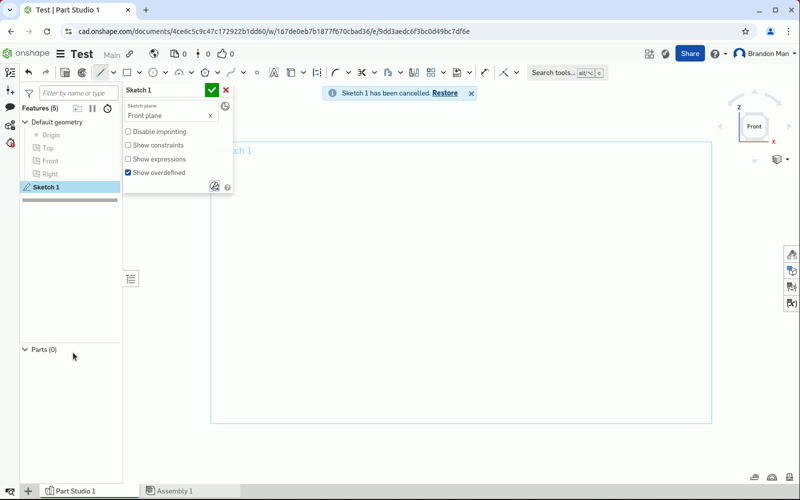
key_down(shift)
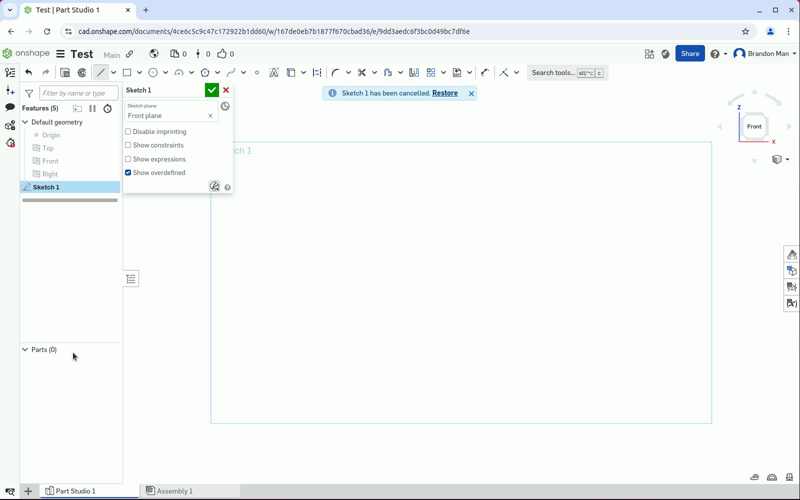
mouse_move(457, 286)
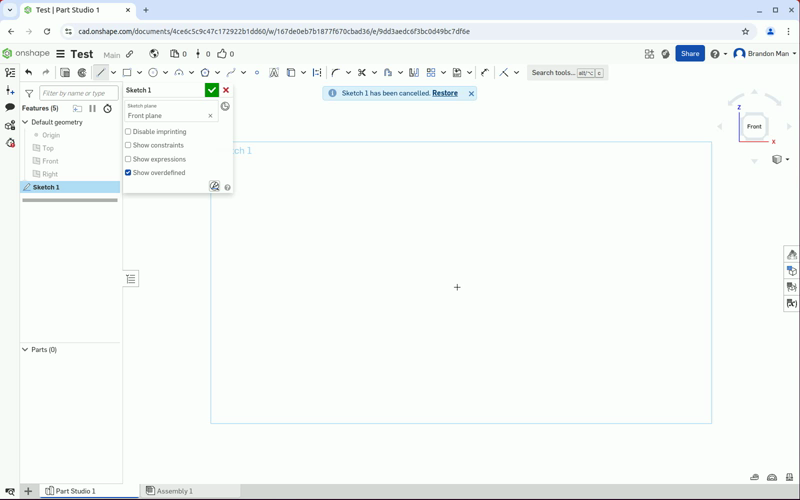
click(457, 286)
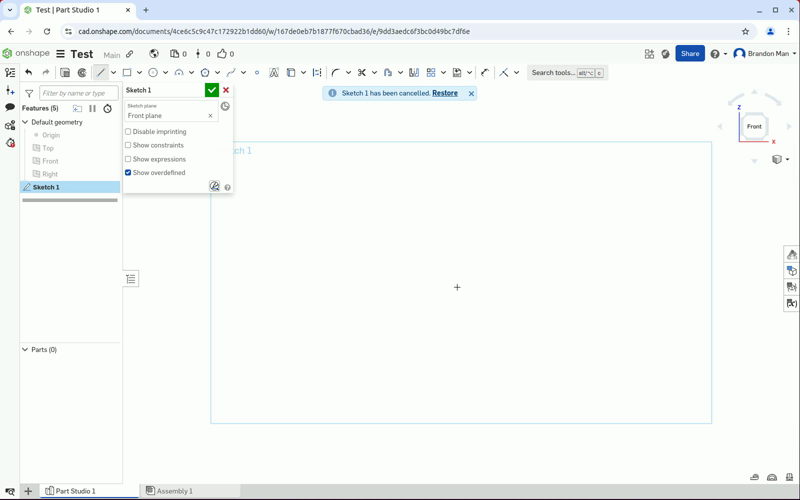
key_up(shift)
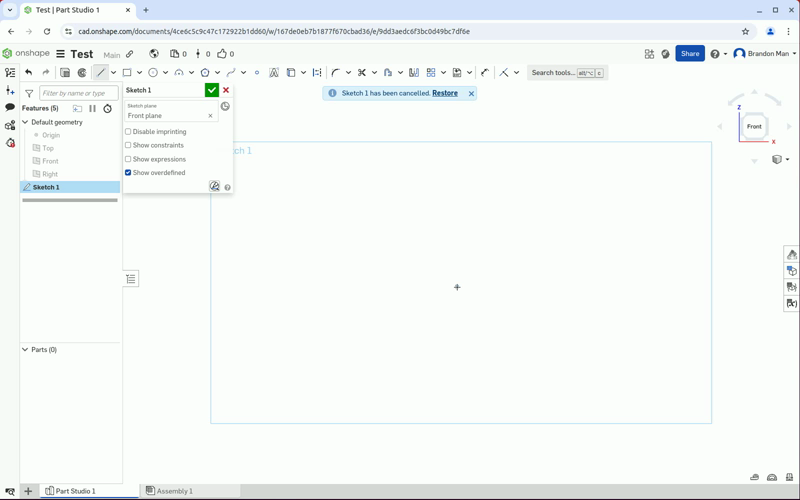
key_down(shift)
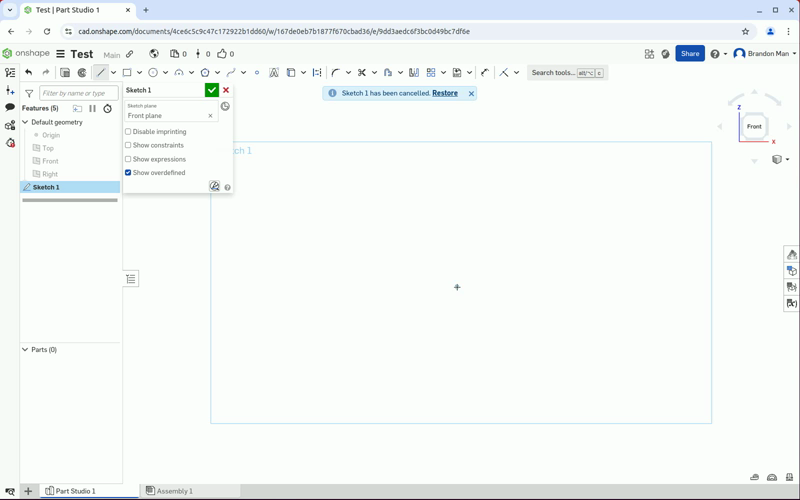
mouse_move(487, 286)
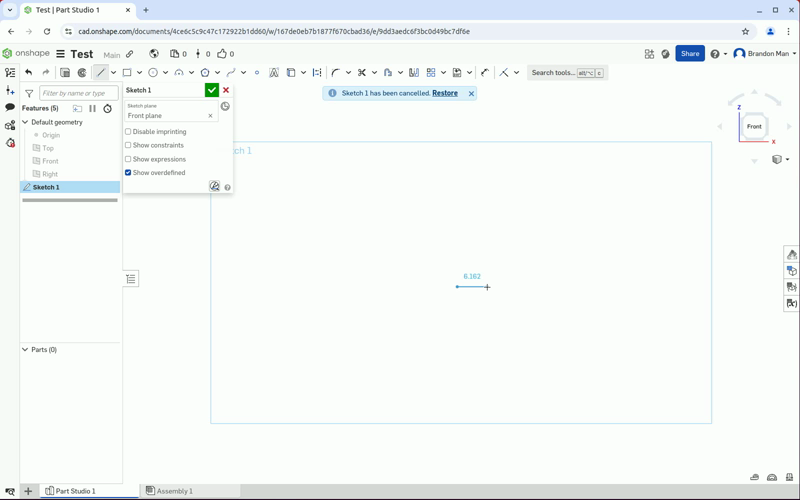
mouse_move(465, 286)
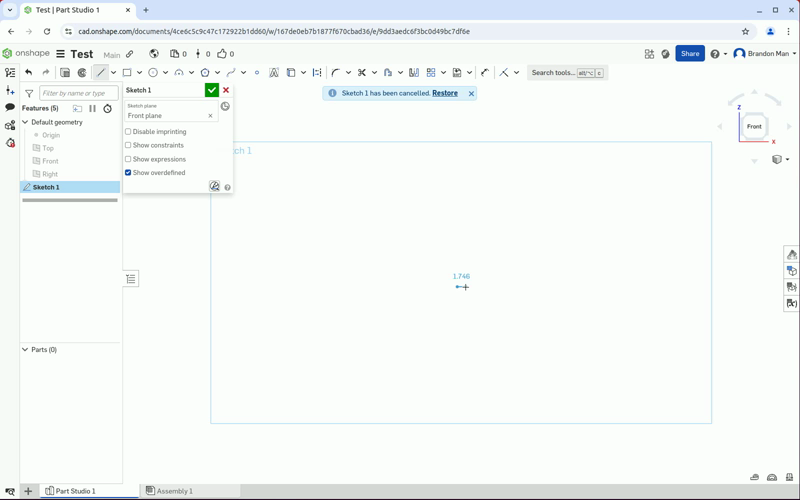
click(465, 286)
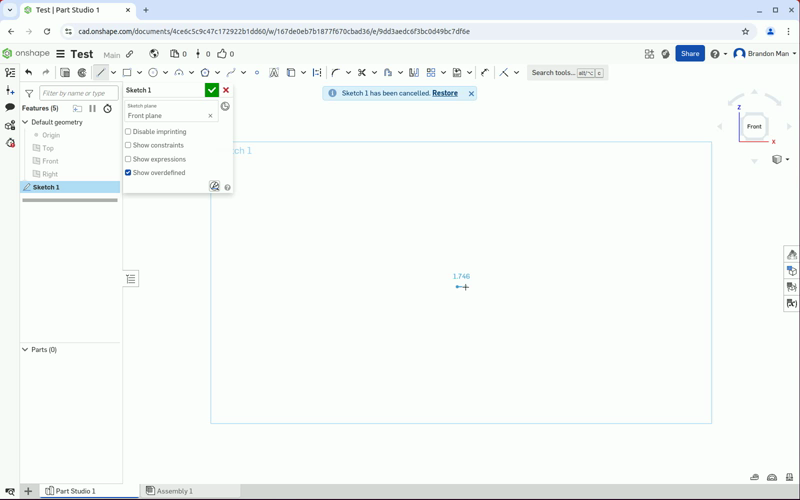
key_up(shift)
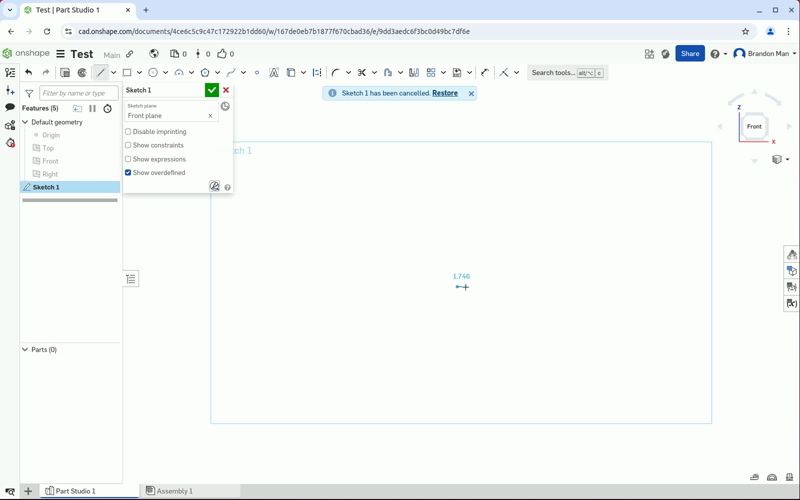
key_down(shift)
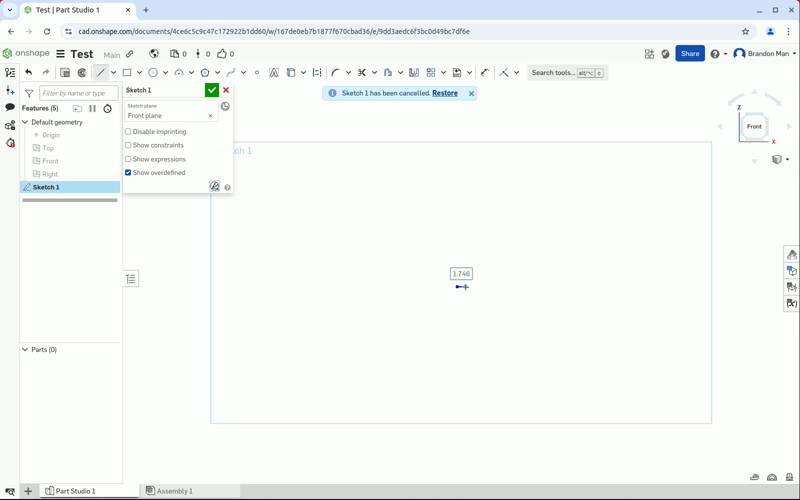
mouse_move(495, 286)
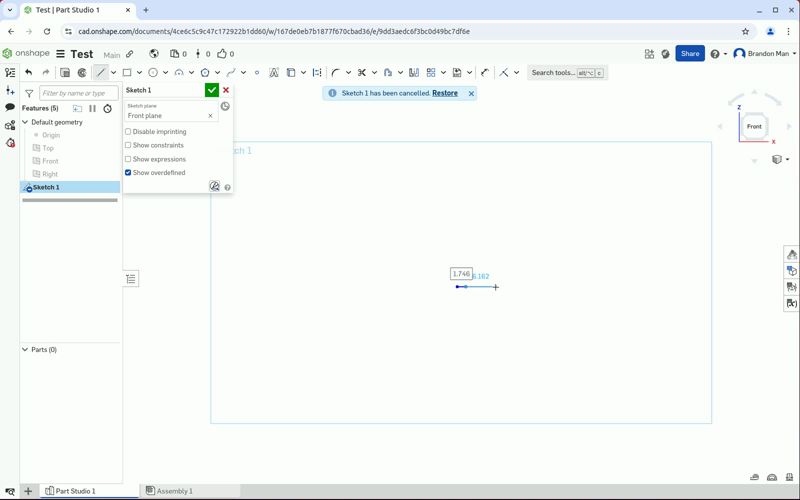
mouse_move(465, 278)
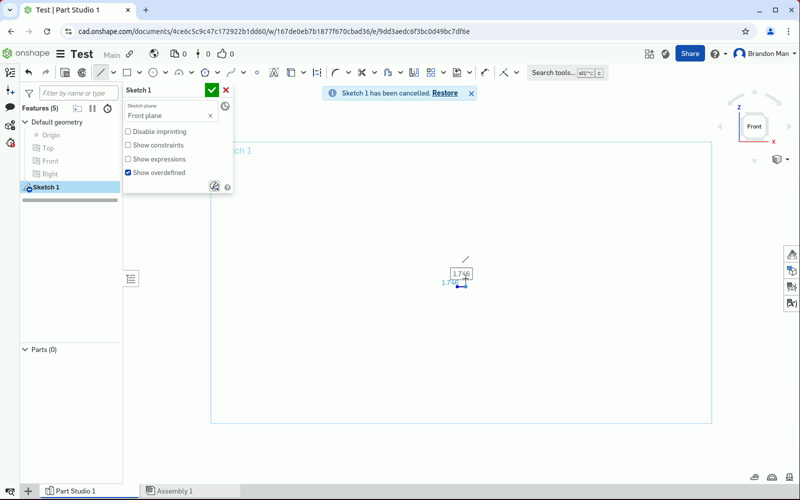
click(465, 278)
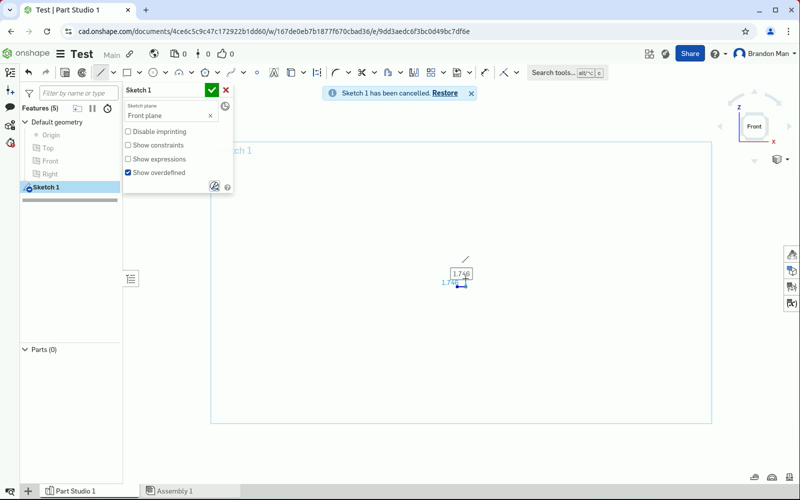
key_up(shift)
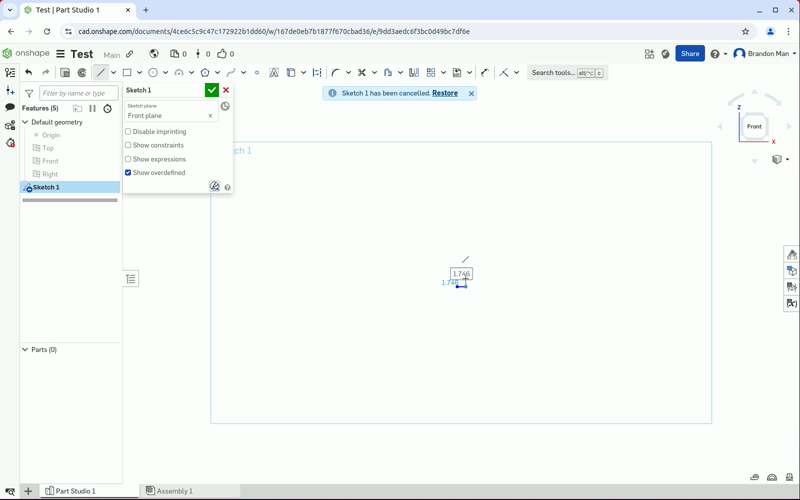
key_down(shift)
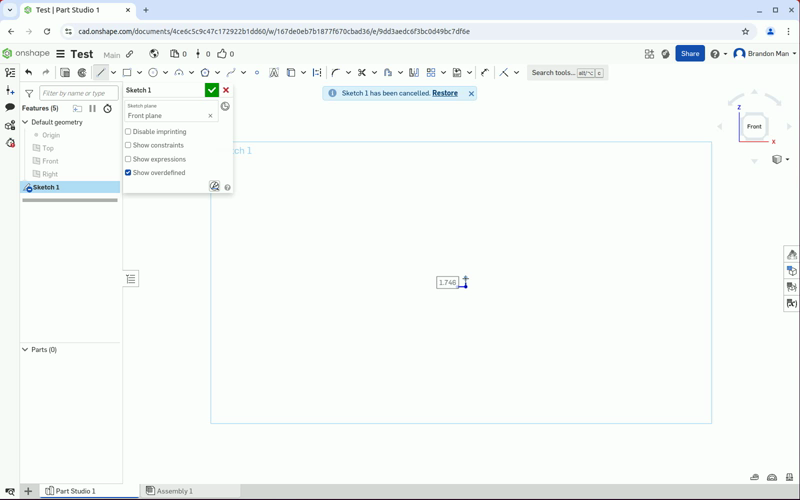
mouse_move(495, 278)
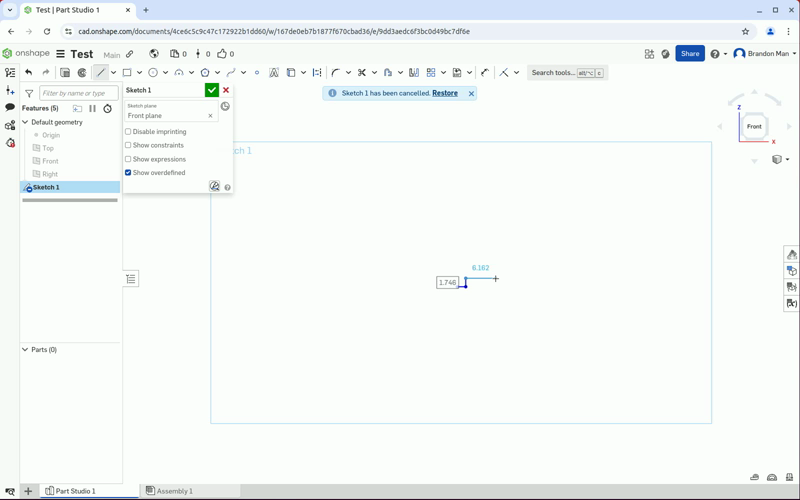
mouse_move(457, 278)
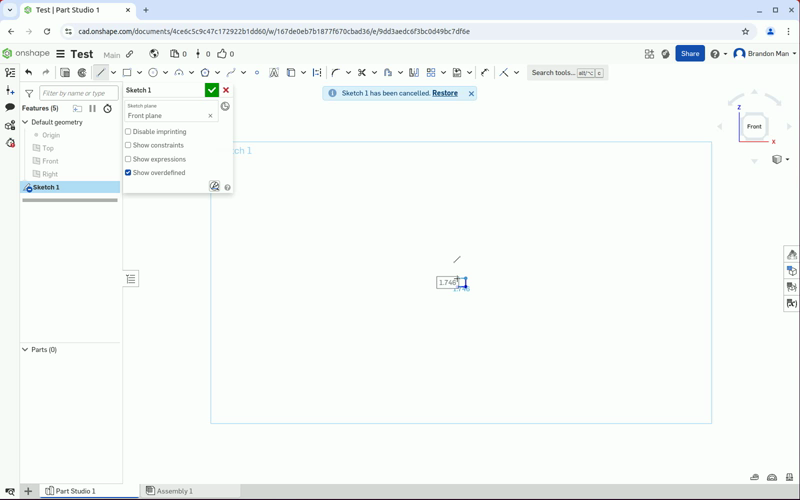
click(457, 278)
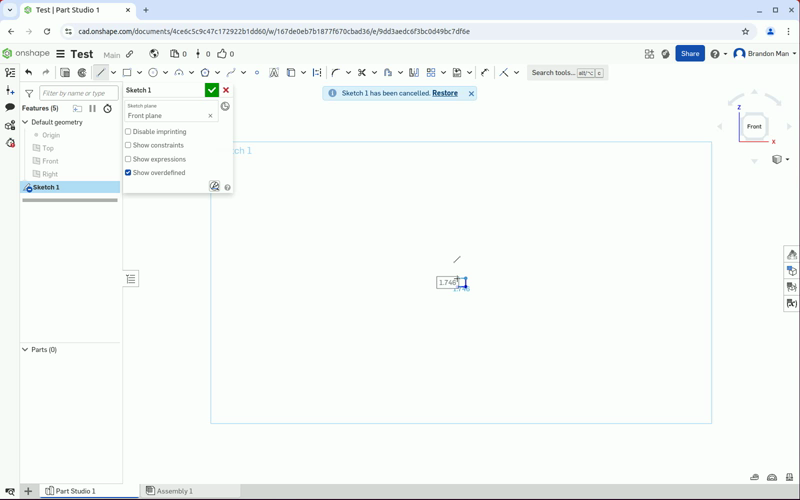
key_up(shift)
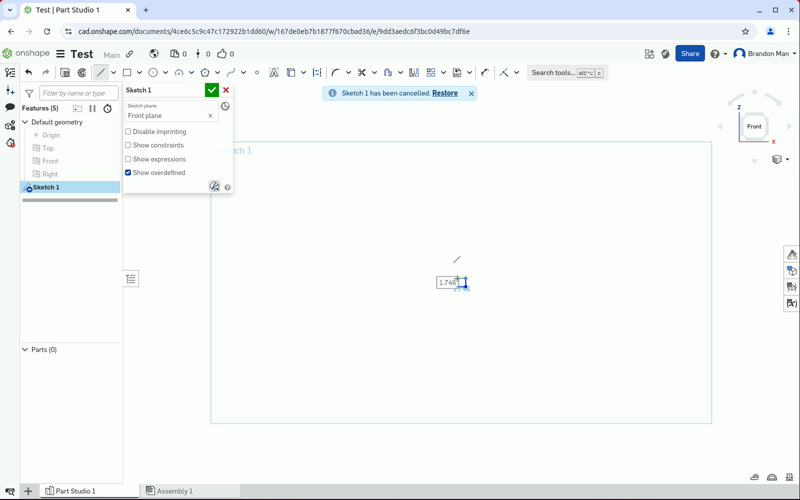
mouse_move(487, 278)
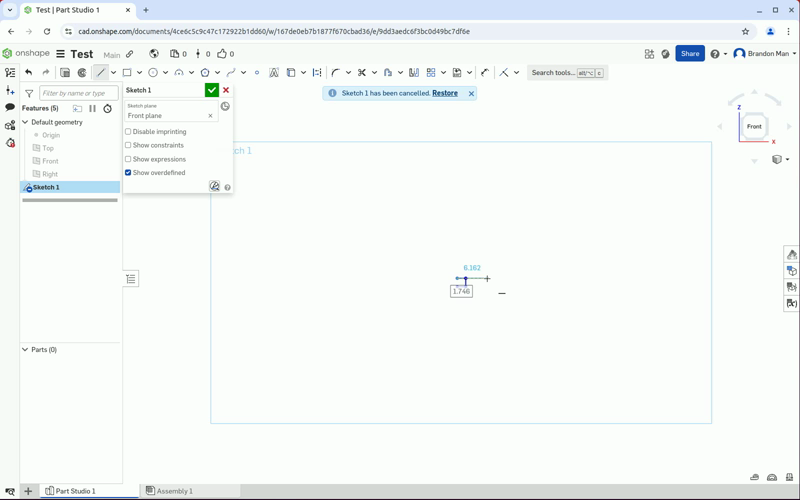
key_down(shift)
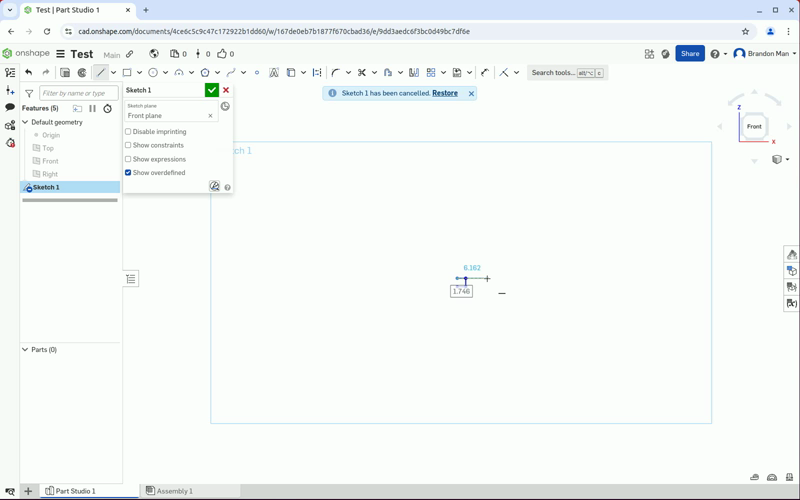
mouse_move(457, 286)
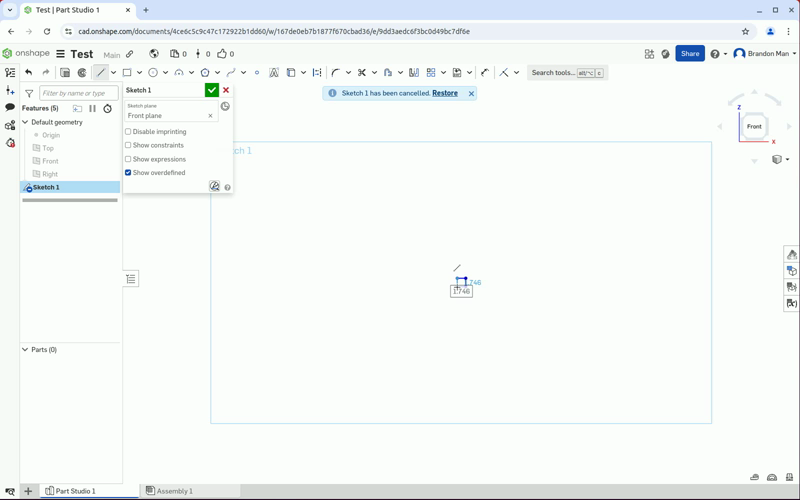
key_up(shift)
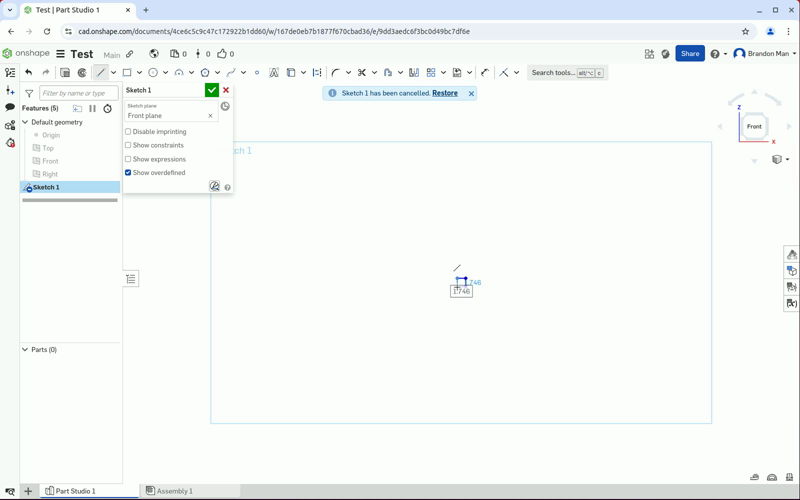
click(457, 286)
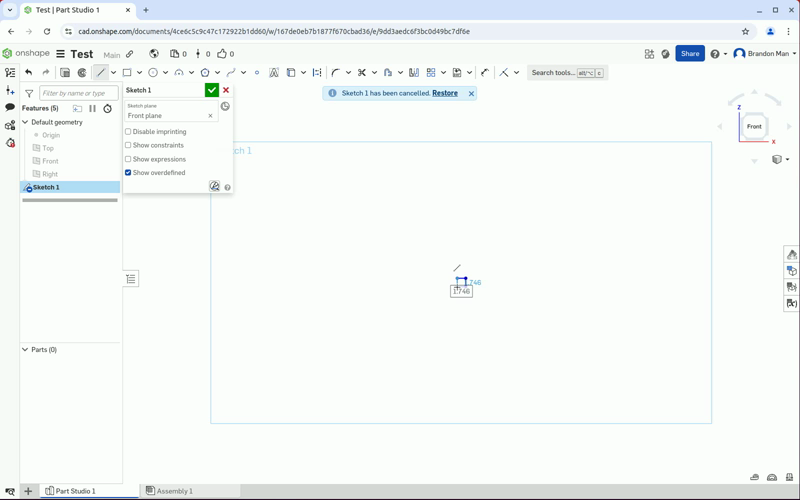
key(esc)
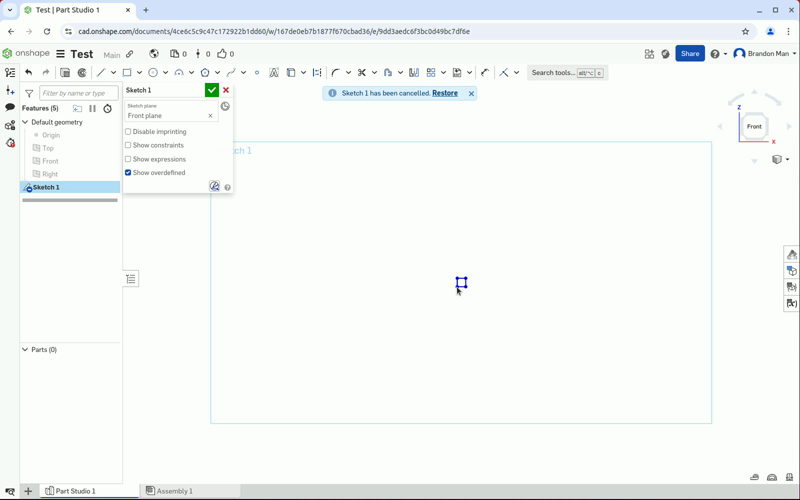
key(l)
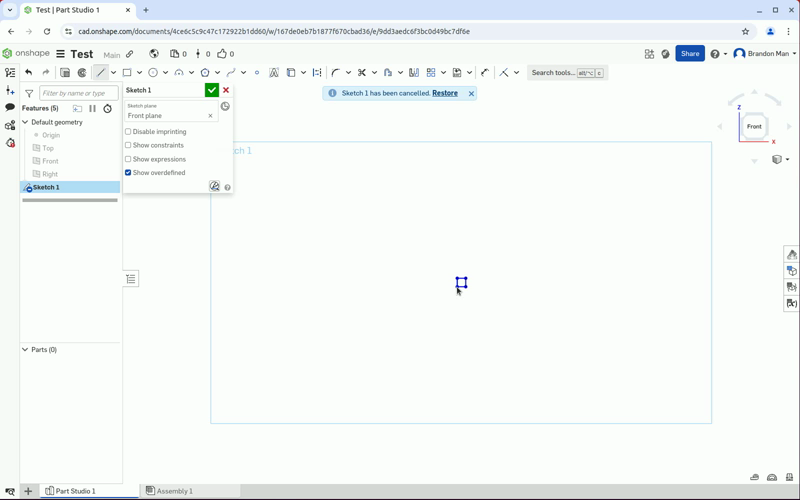
key_down(shift)
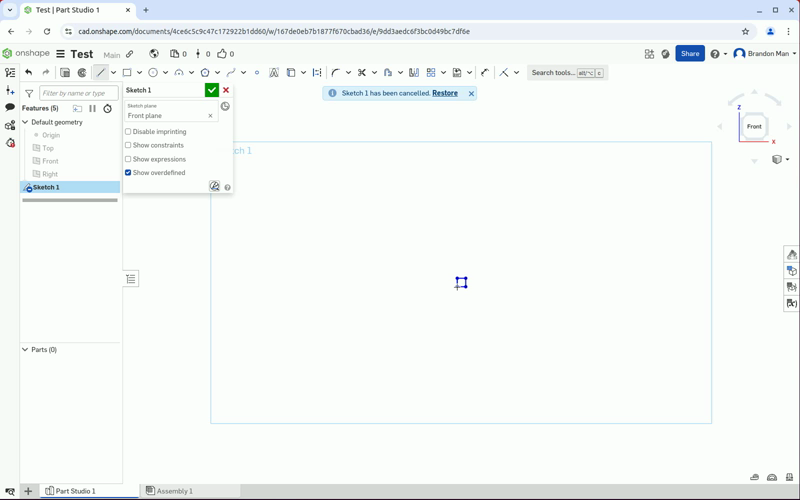
mouse_move(458, 285)
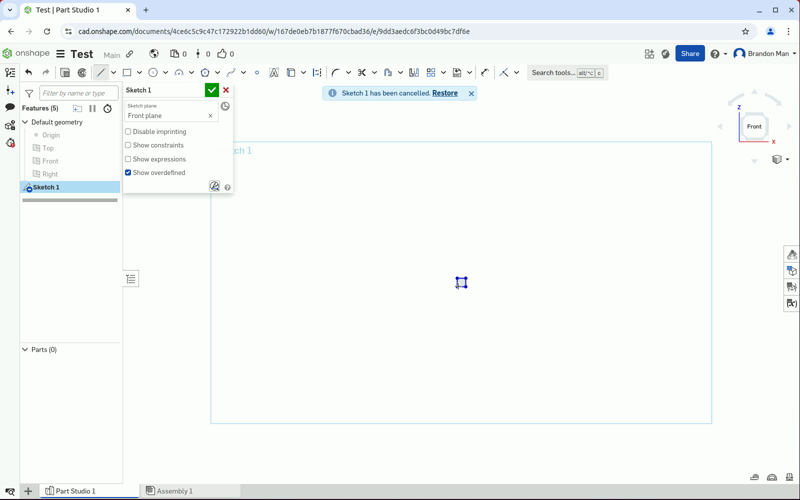
scroll(6)
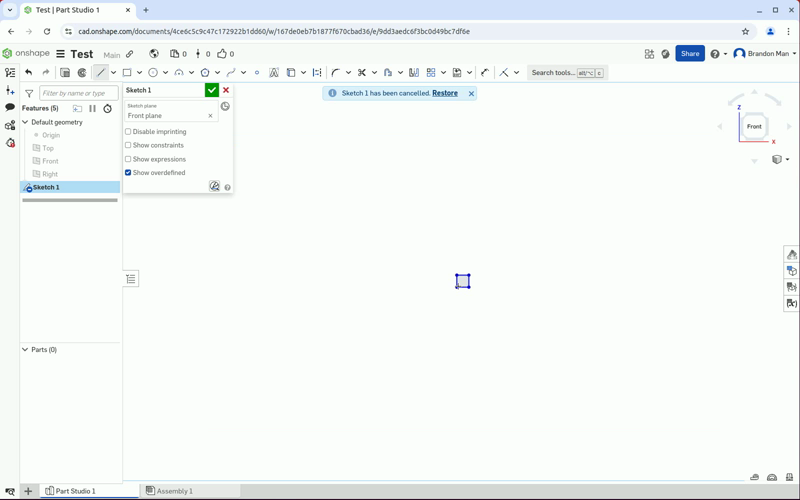
scroll(6)
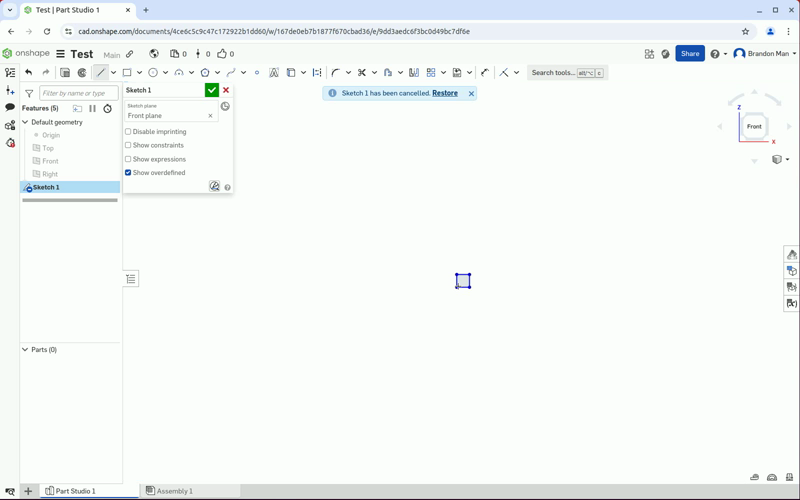
scroll(6)
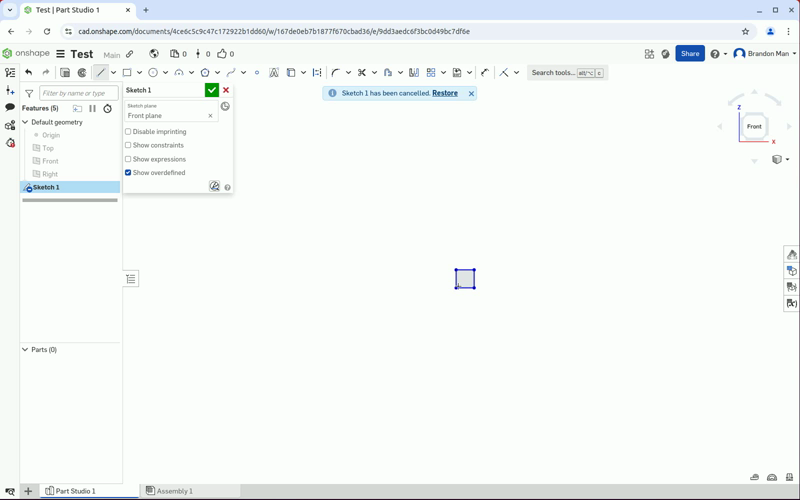
scroll(6)
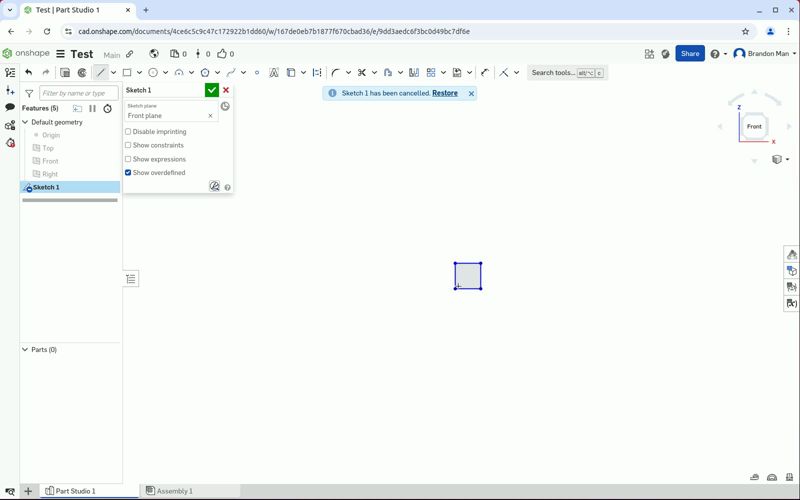
scroll(6)
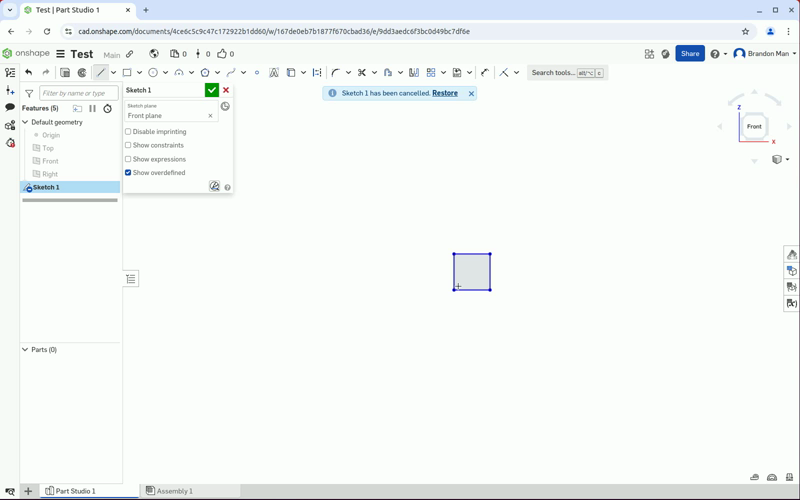
scroll(6)
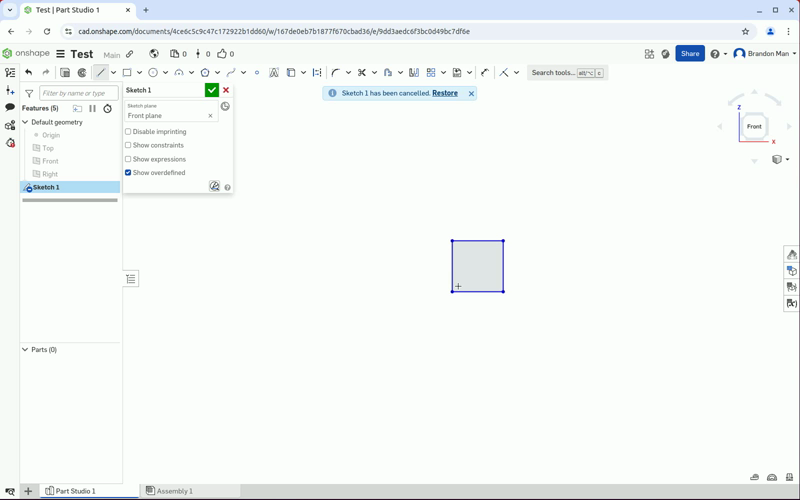
scroll(6)
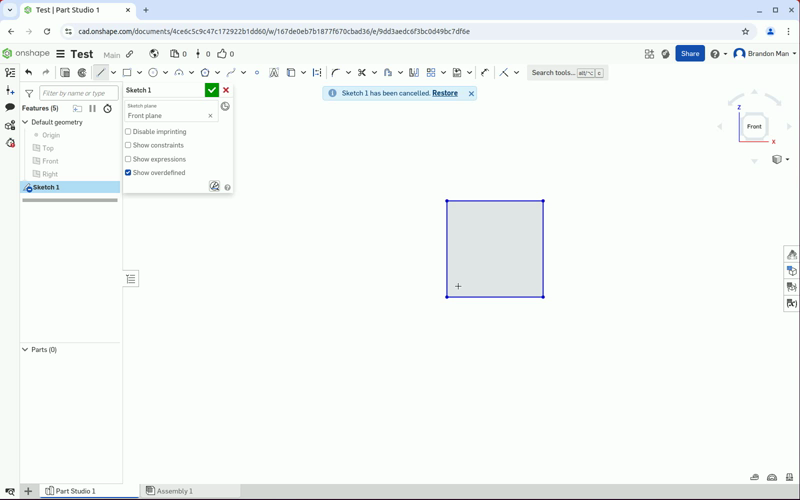
click(458, 285)
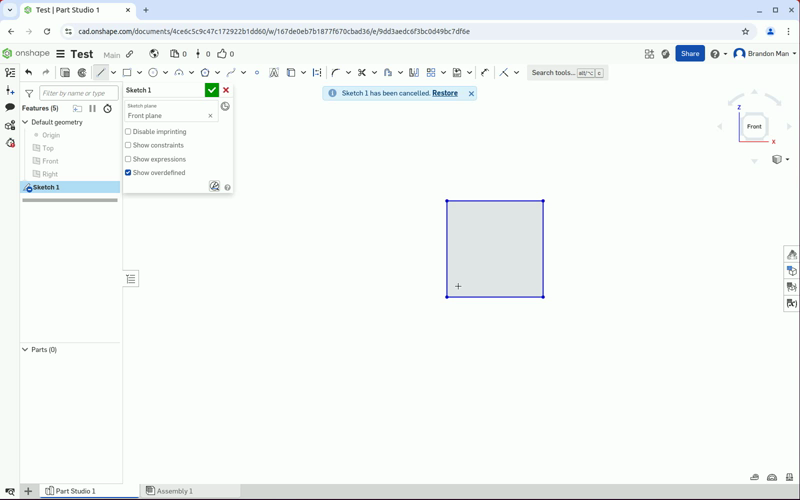
scroll(-6)
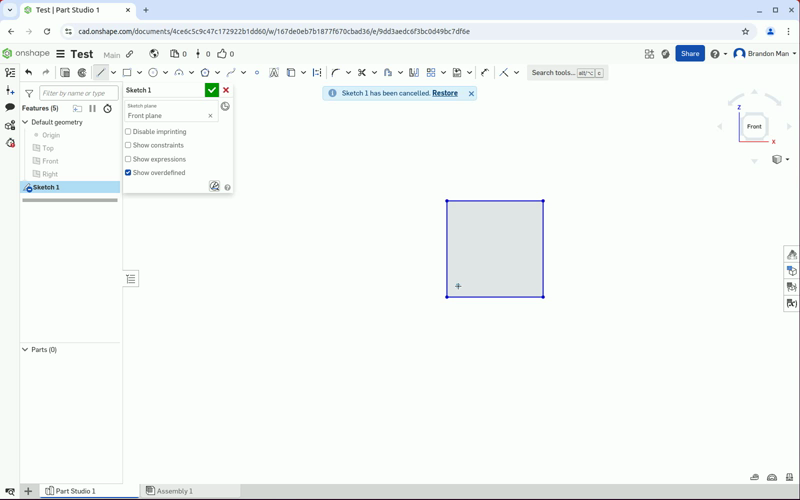
scroll(-6)
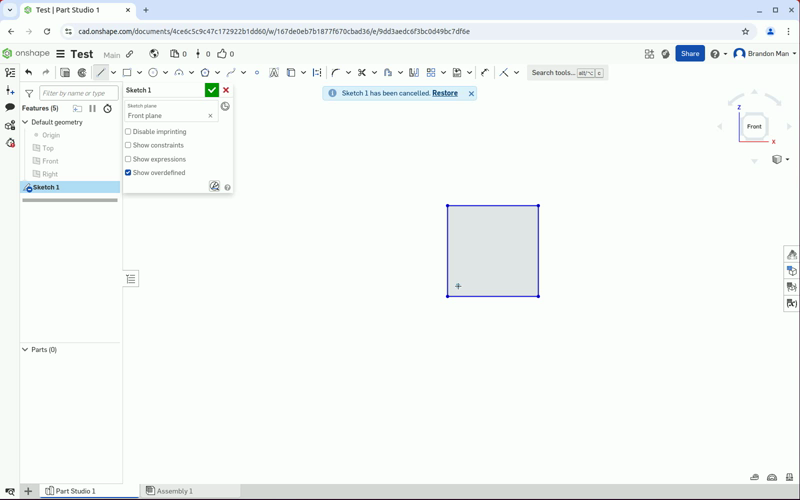
scroll(-6)
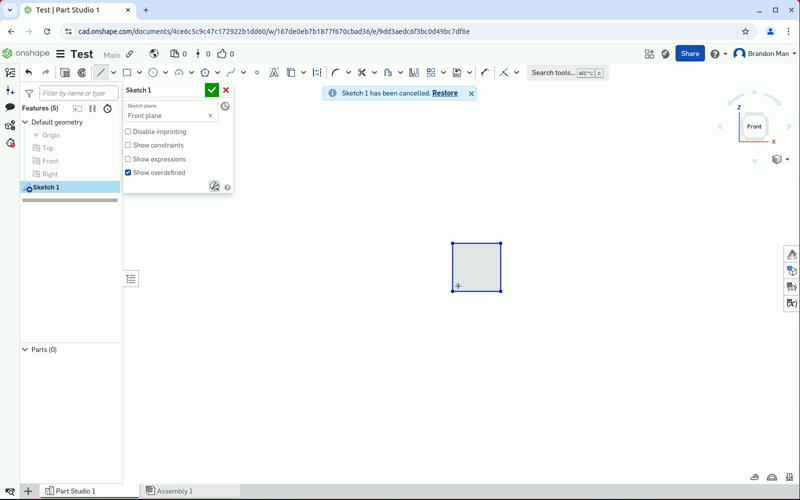
scroll(-6)
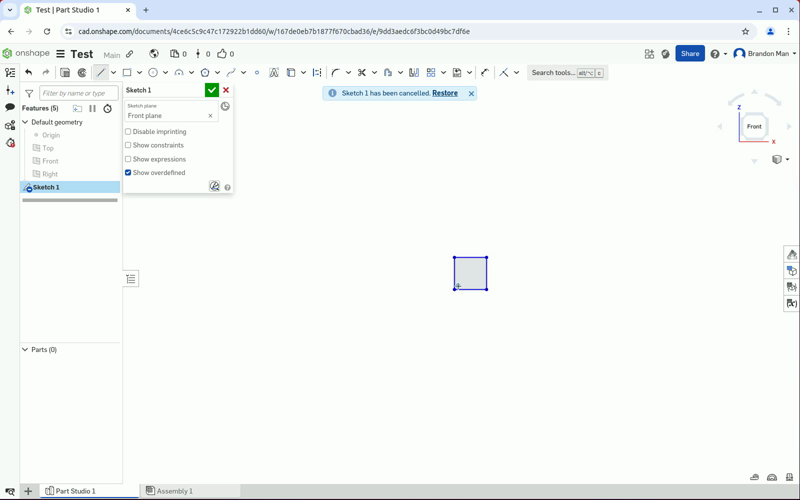
scroll(-6)
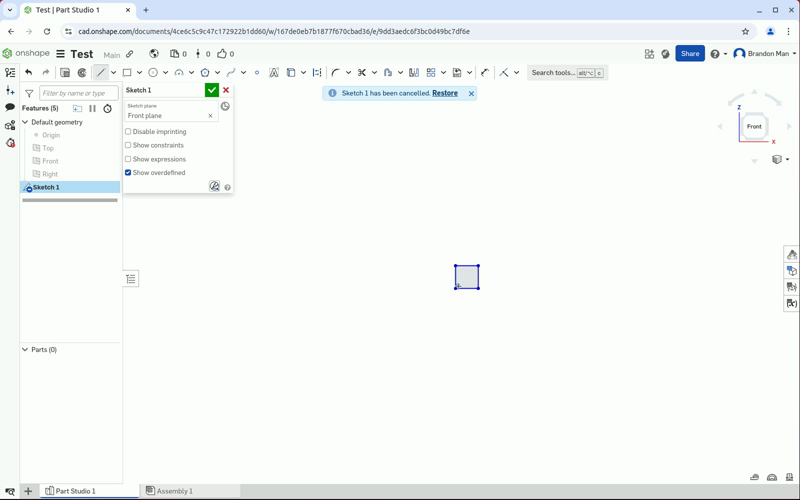
scroll(-6)
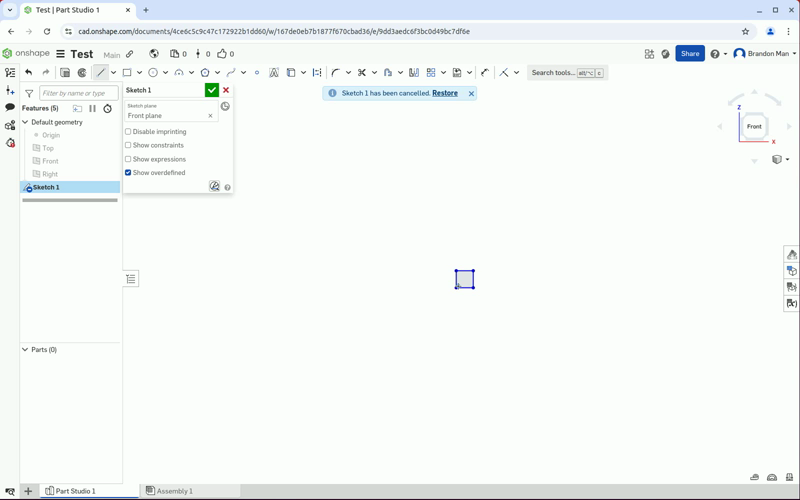
scroll(-6)
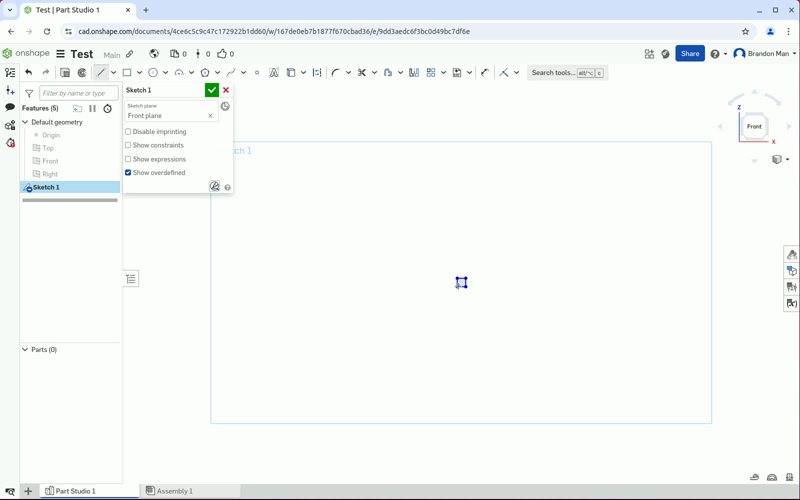
key_up(shift)
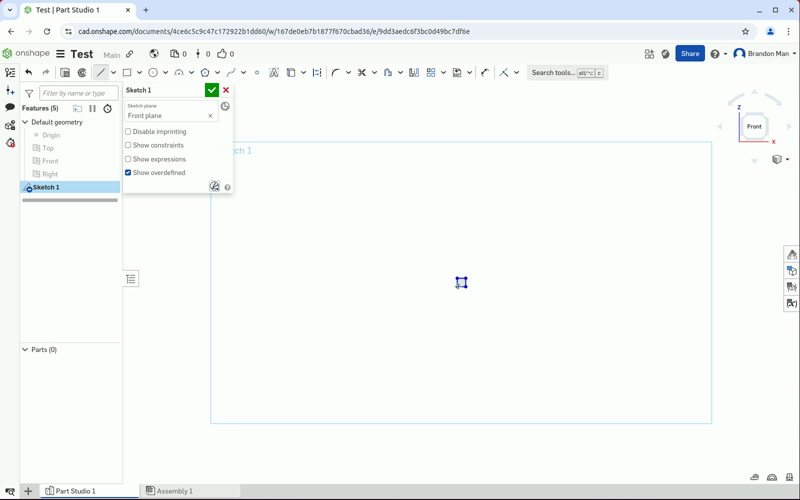
key_down(shift)
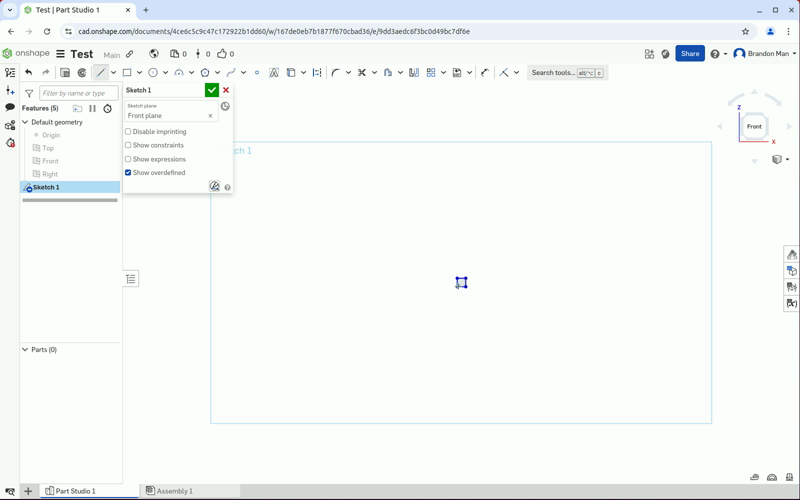
mouse_move(488, 285)
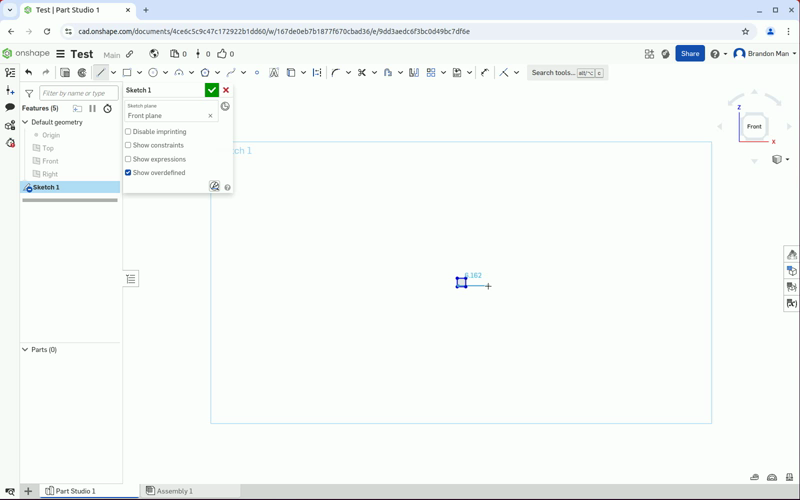
mouse_move(464, 285)
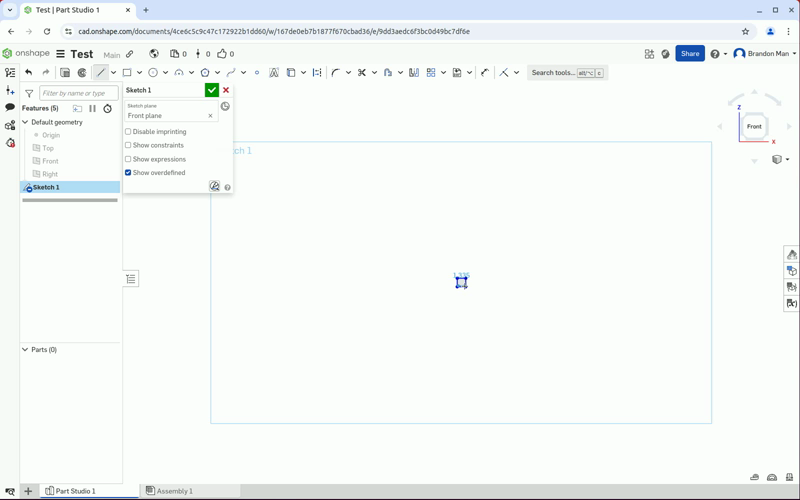
scroll(6)
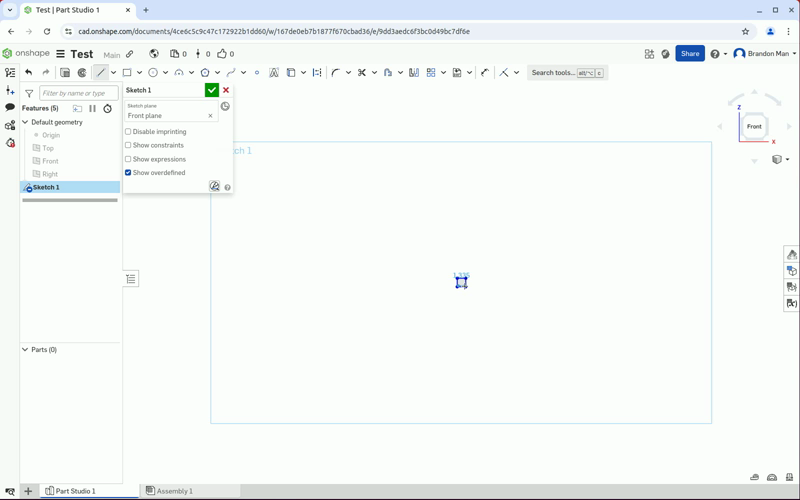
scroll(6)
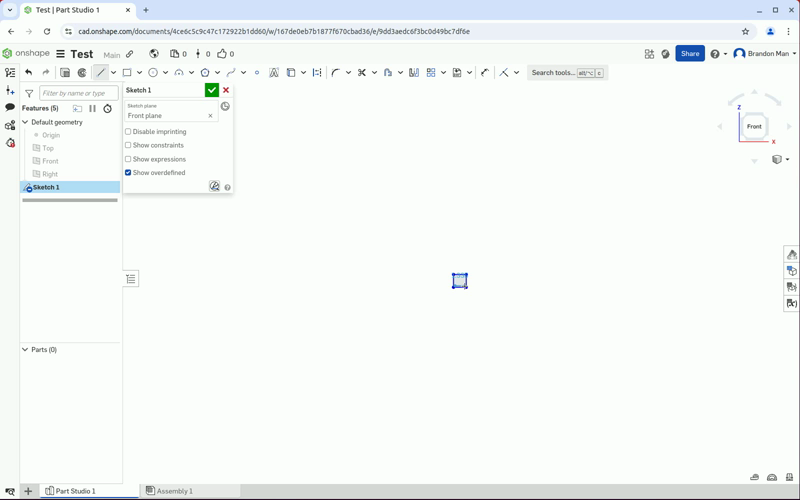
scroll(6)
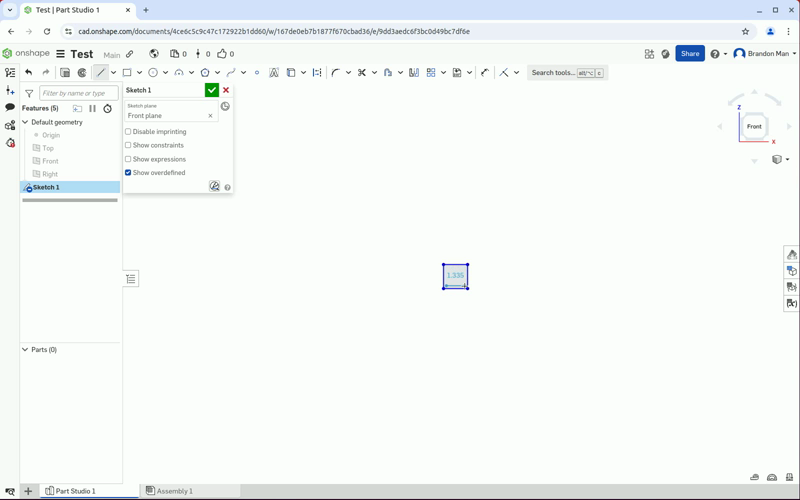
scroll(6)
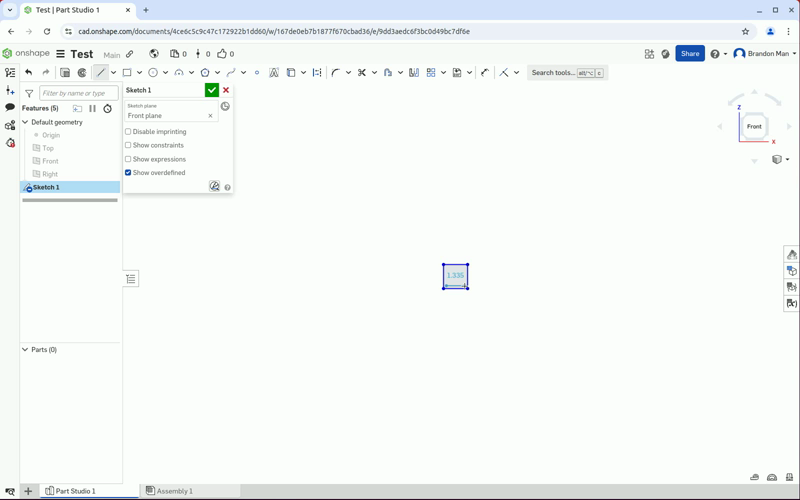
scroll(6)
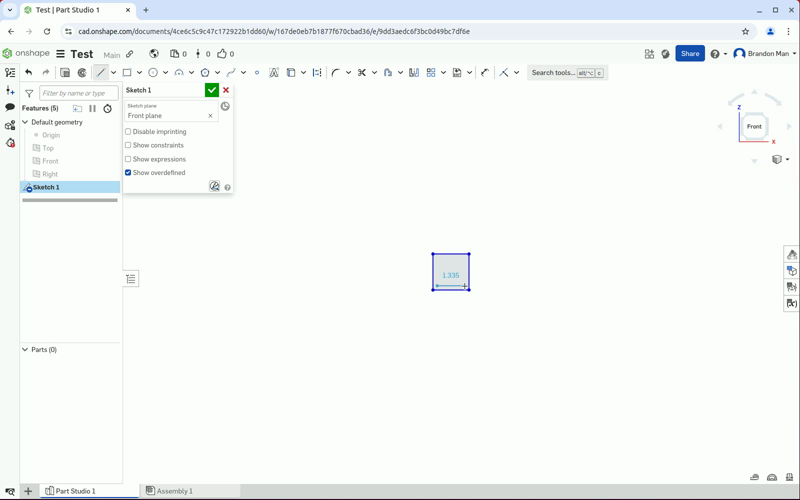
scroll(6)
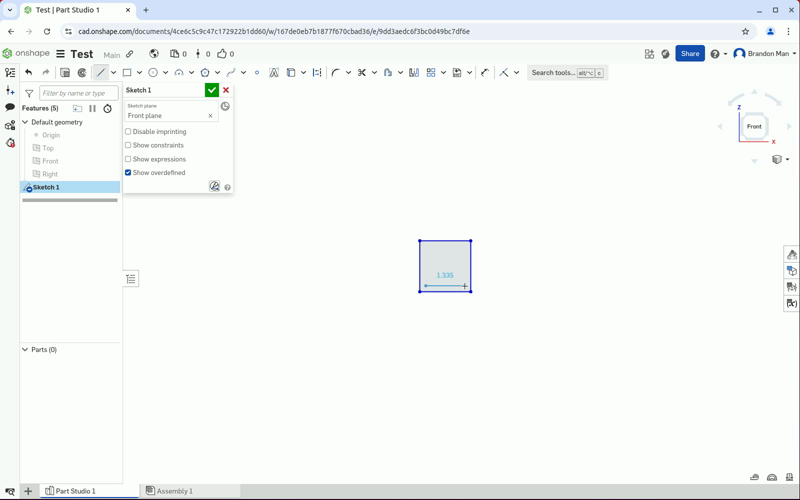
scroll(6)
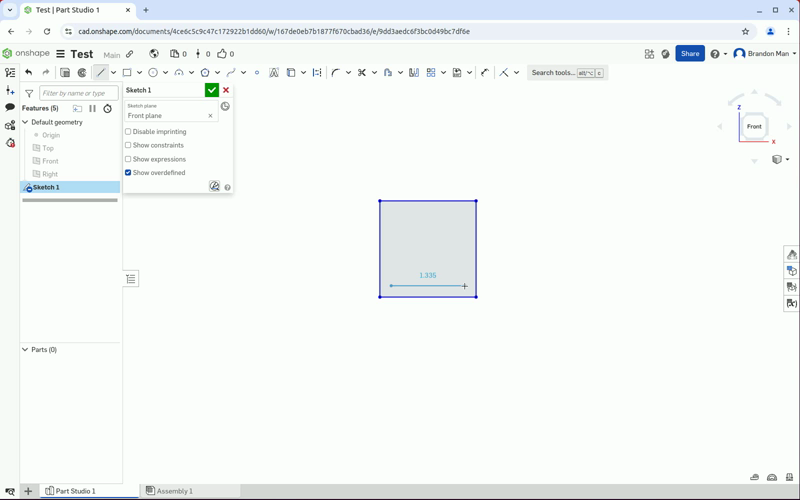
click(464, 285)
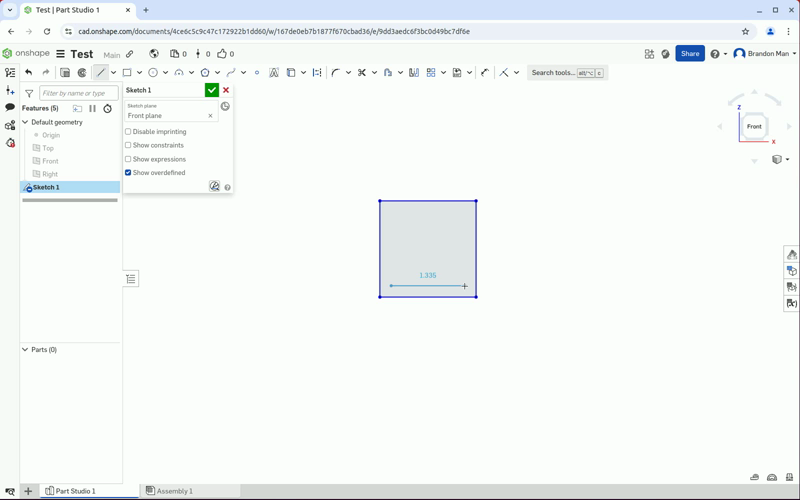
scroll(-6)
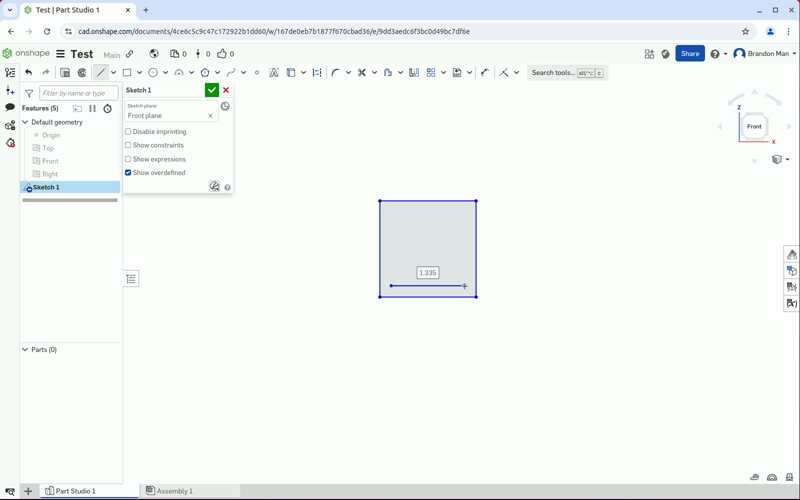
scroll(-6)
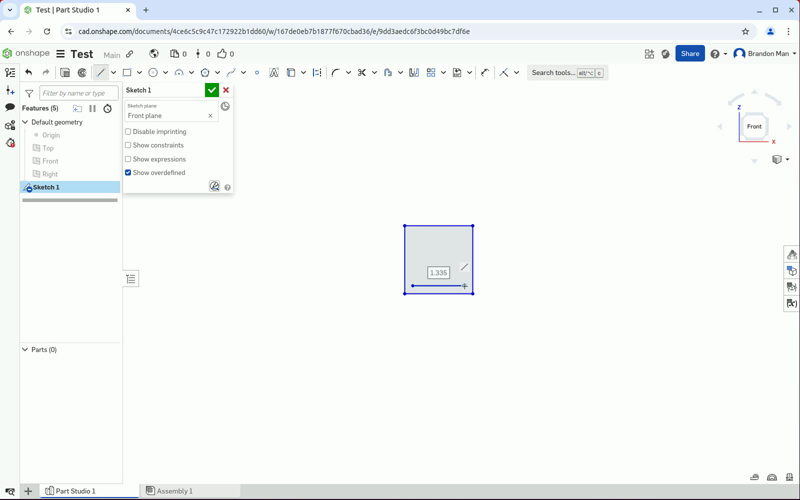
scroll(-6)
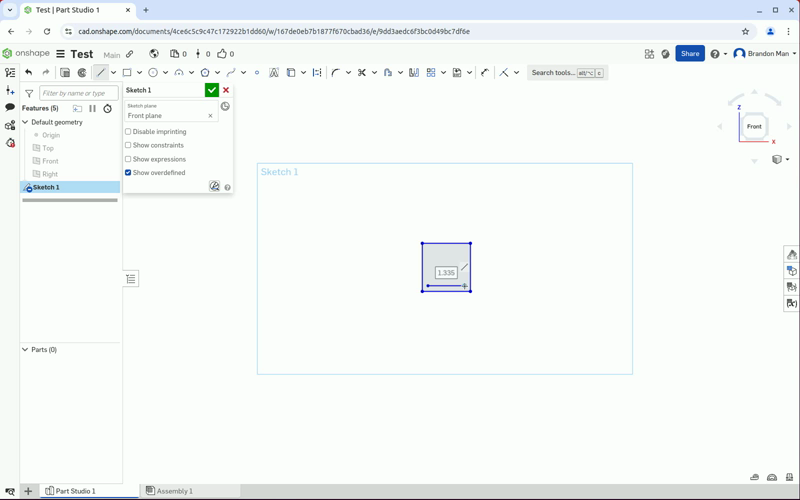
scroll(-6)
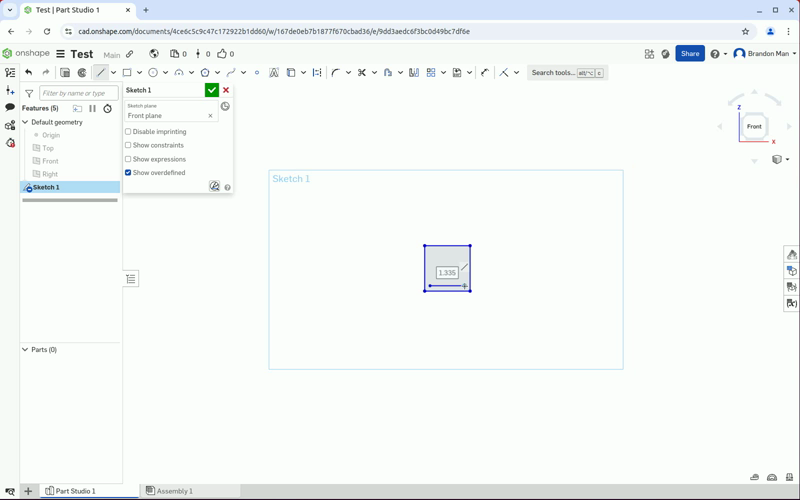
scroll(-6)
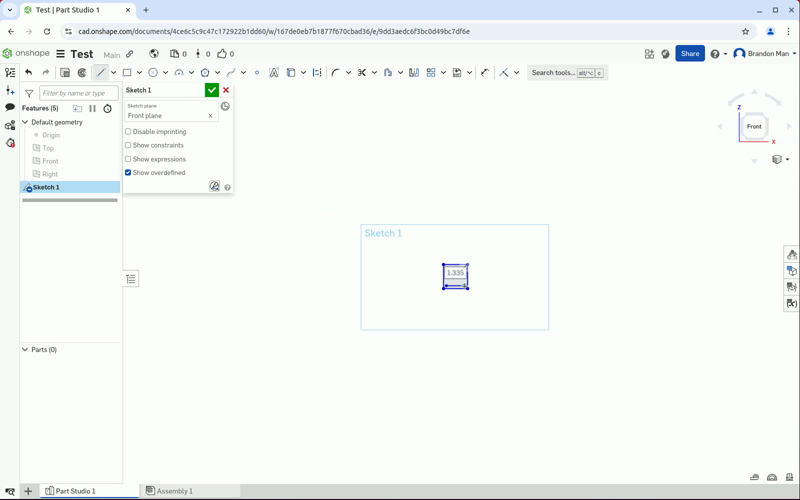
scroll(-6)
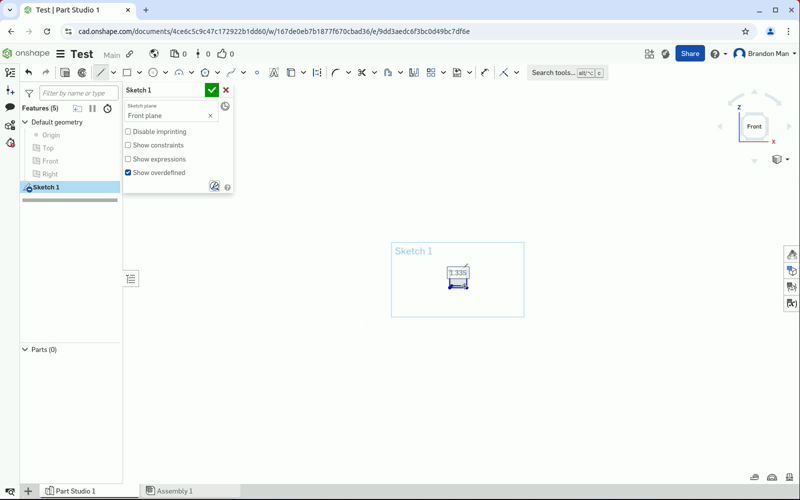
scroll(-6)
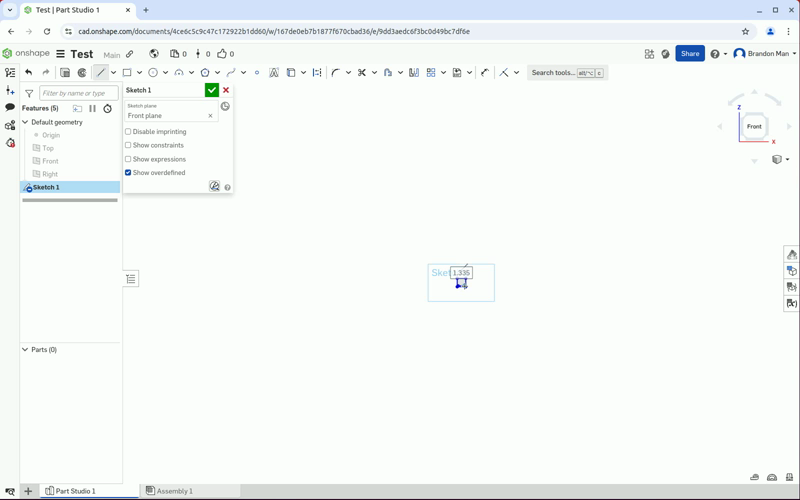
key_up(shift)
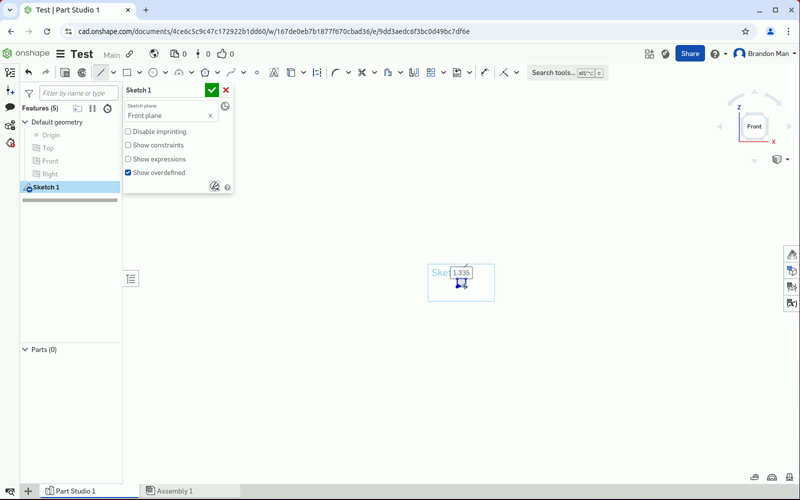
key_down(shift)
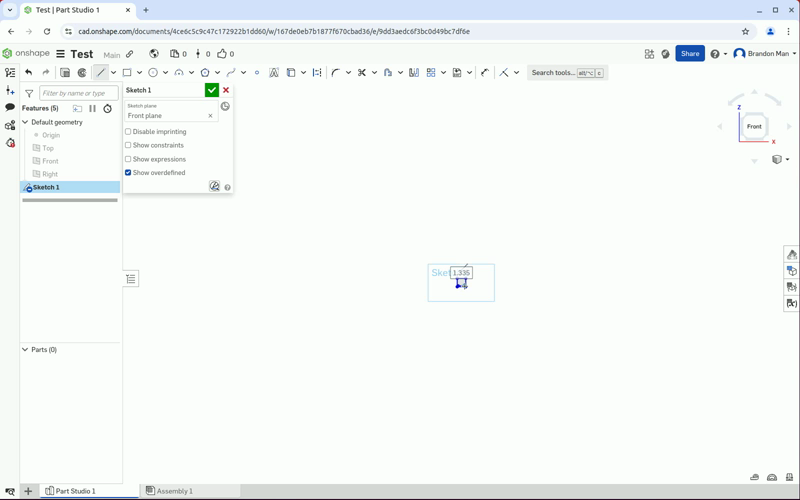
mouse_move(494, 285)
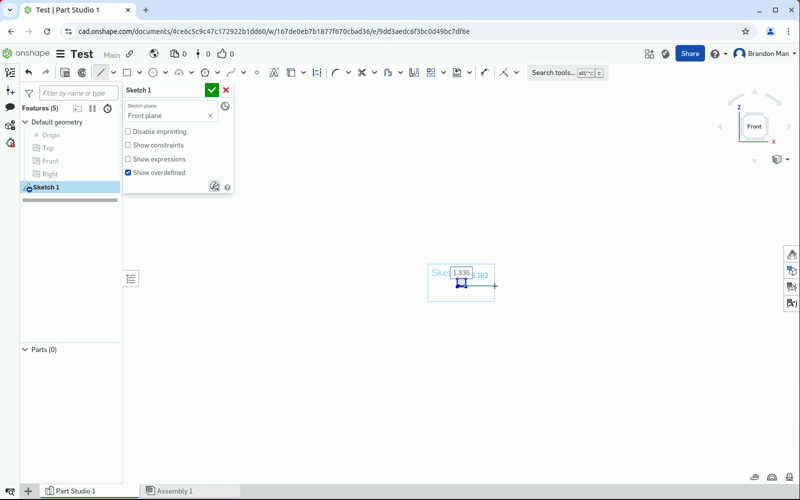
mouse_move(464, 279)
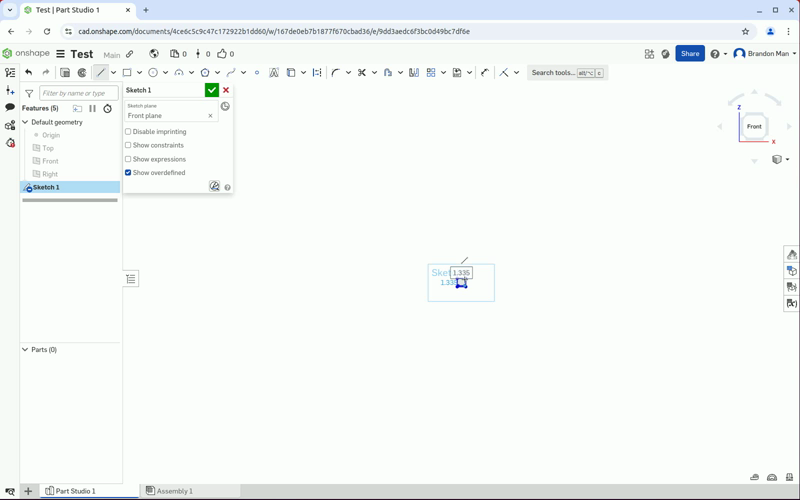
scroll(6)
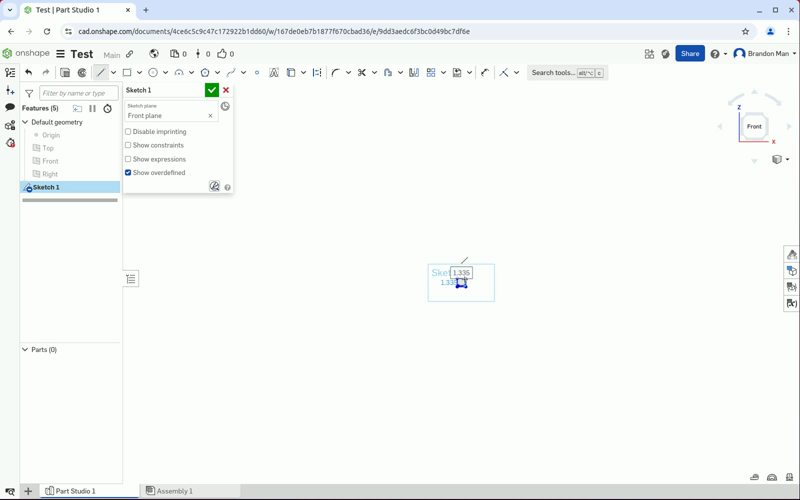
scroll(6)
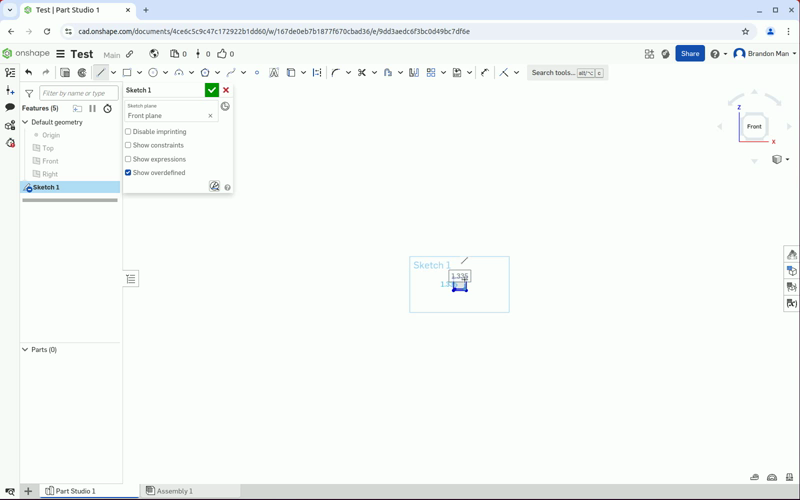
scroll(6)
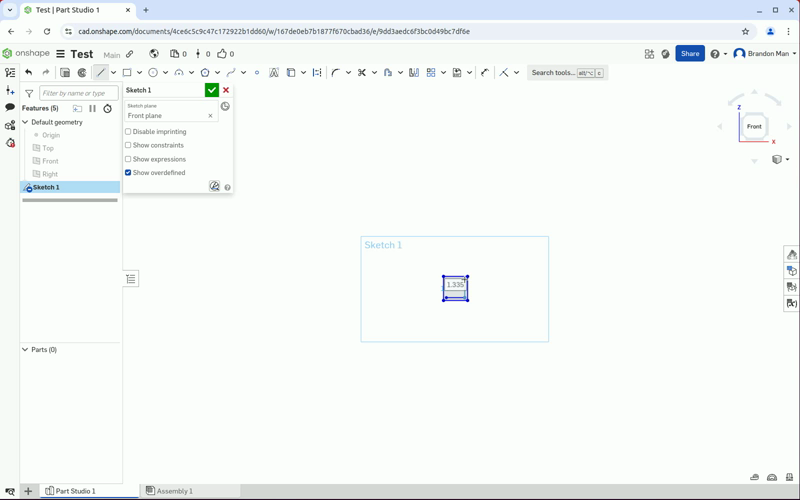
scroll(6)
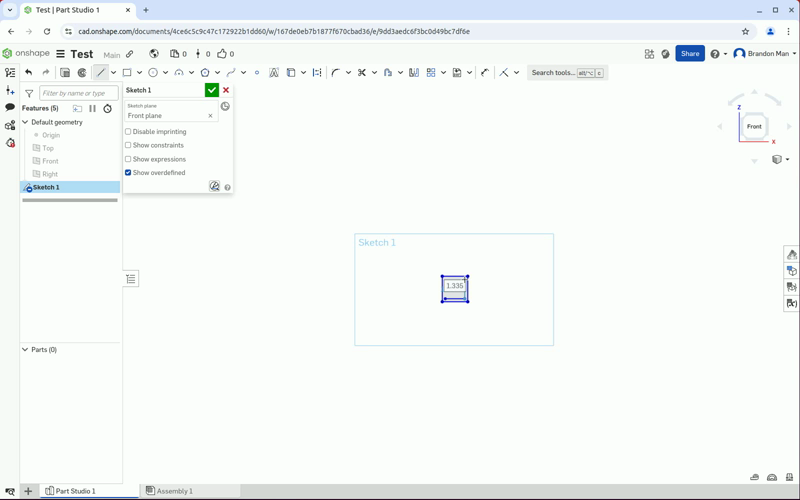
scroll(6)
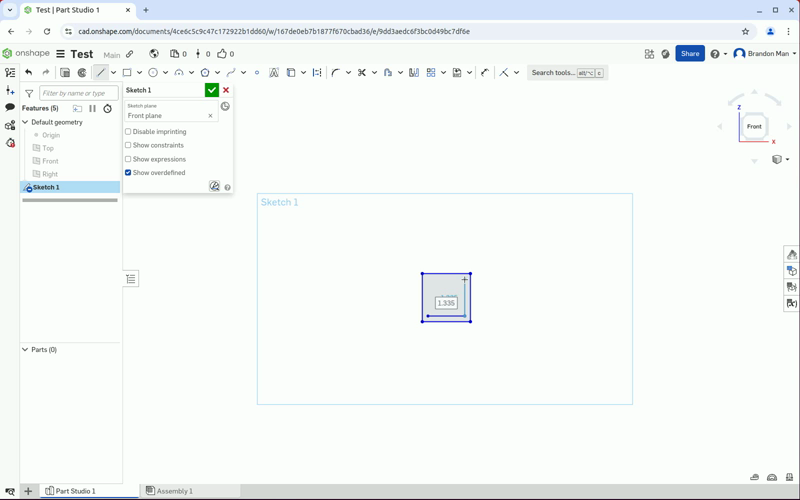
scroll(6)
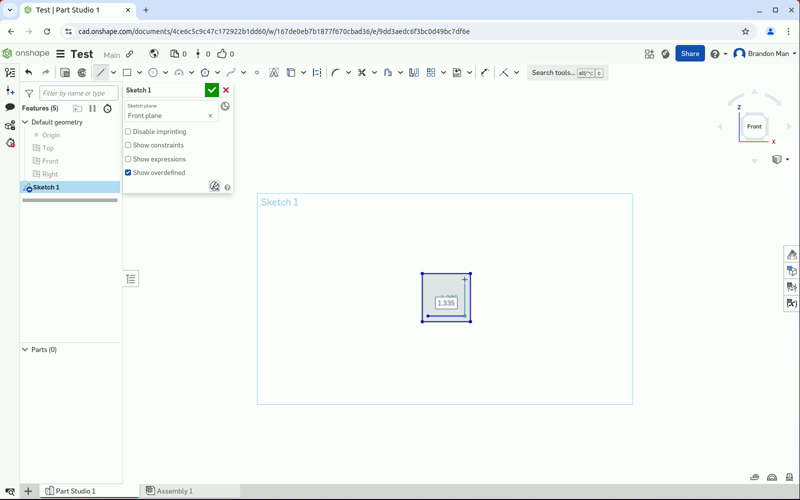
scroll(6)
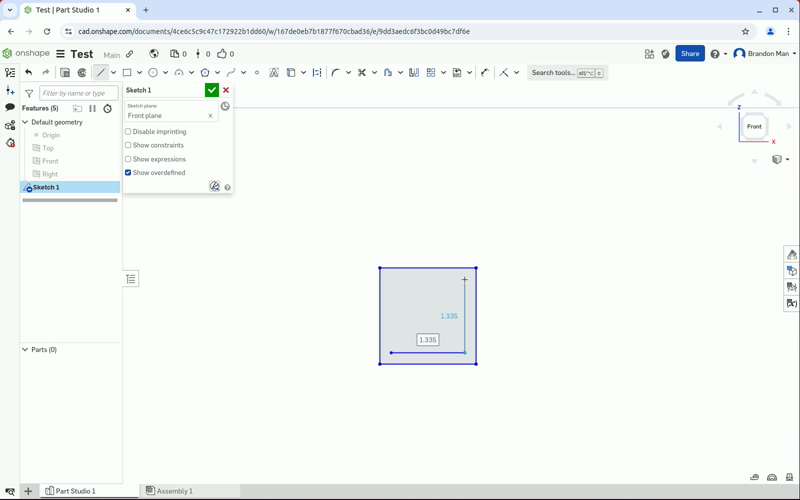
click(464, 279)
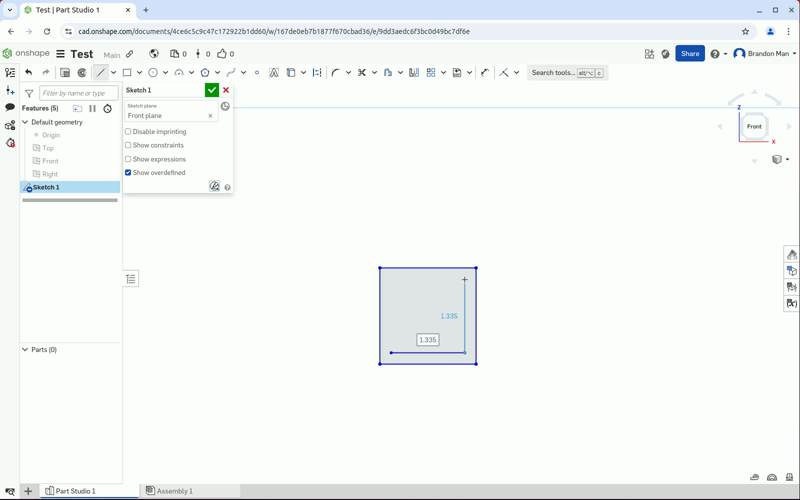
scroll(-6)
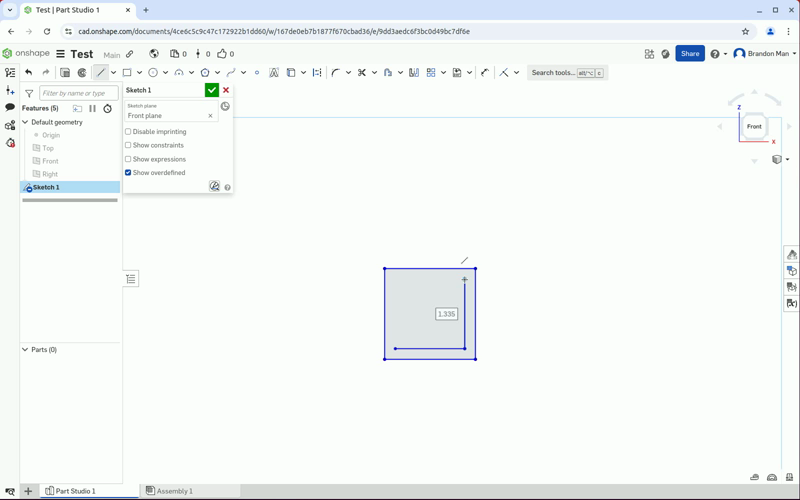
scroll(-6)
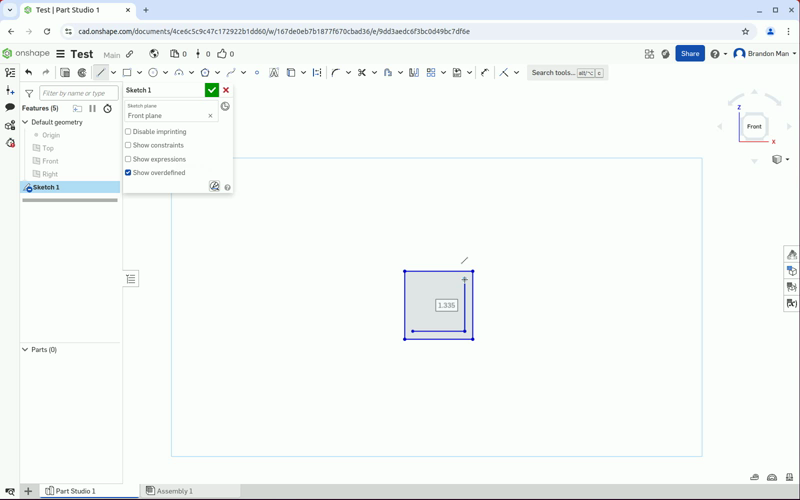
scroll(-6)
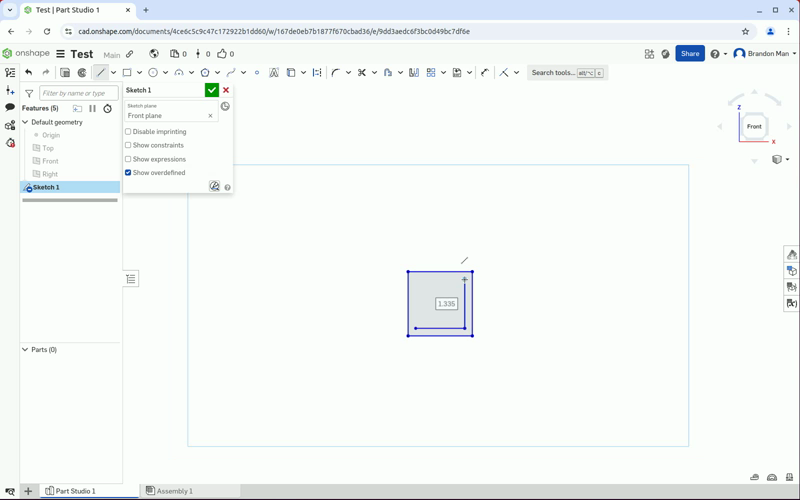
scroll(-6)
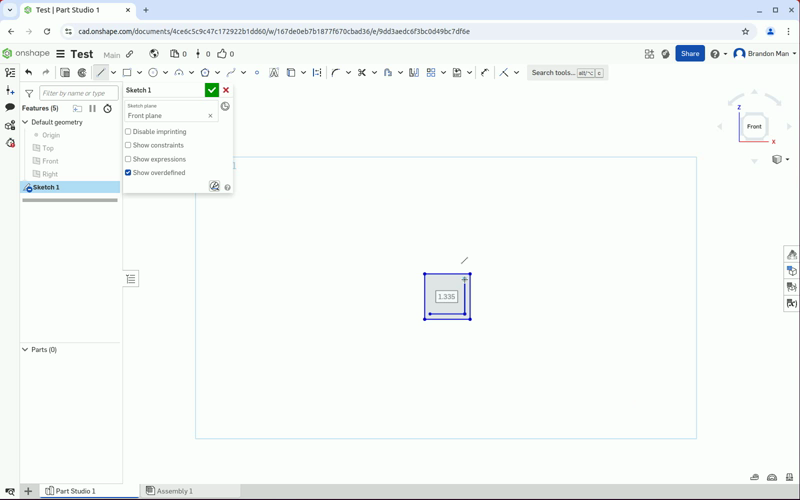
scroll(-6)
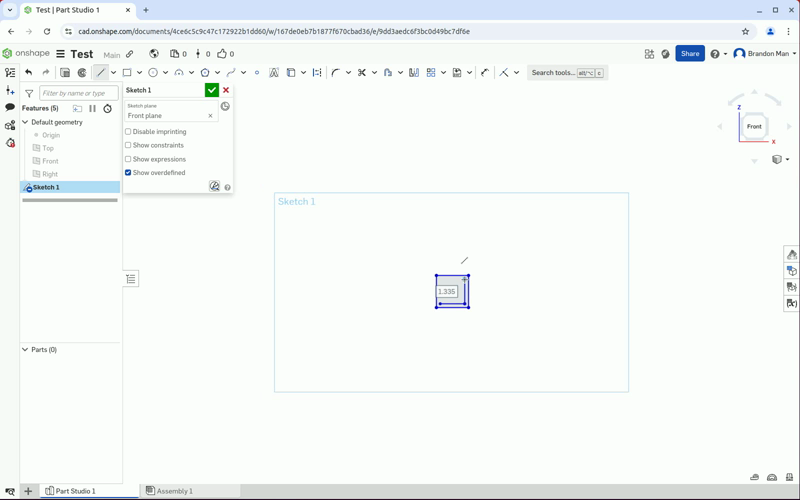
scroll(-6)
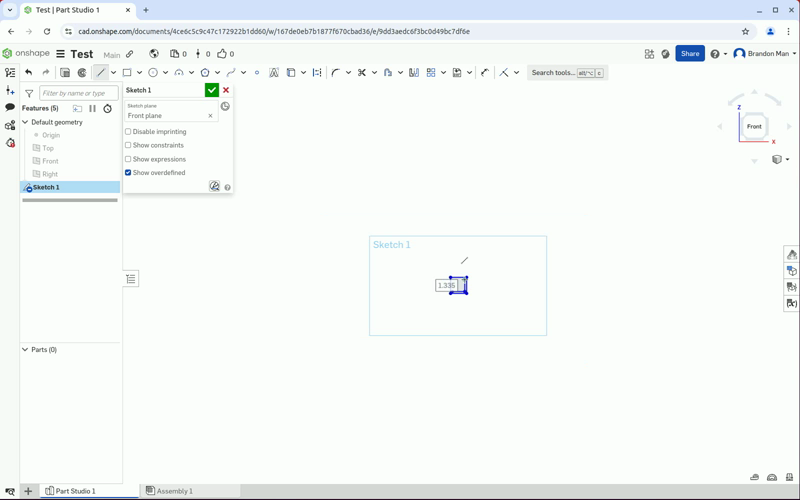
scroll(-6)
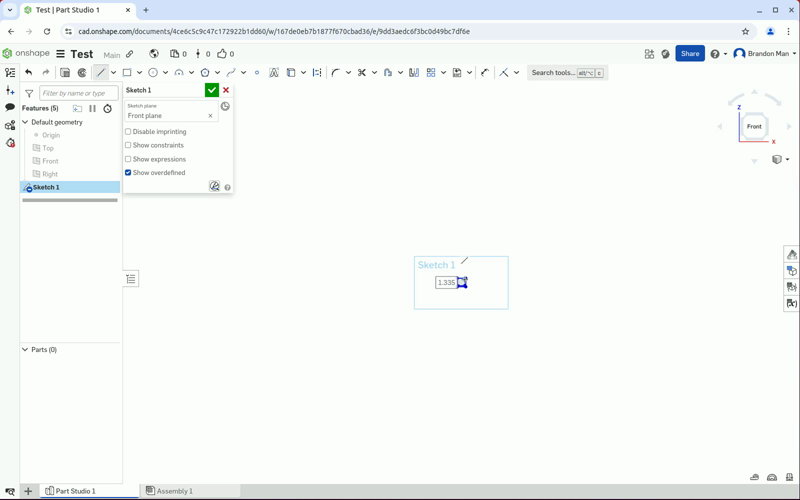
key_up(shift)
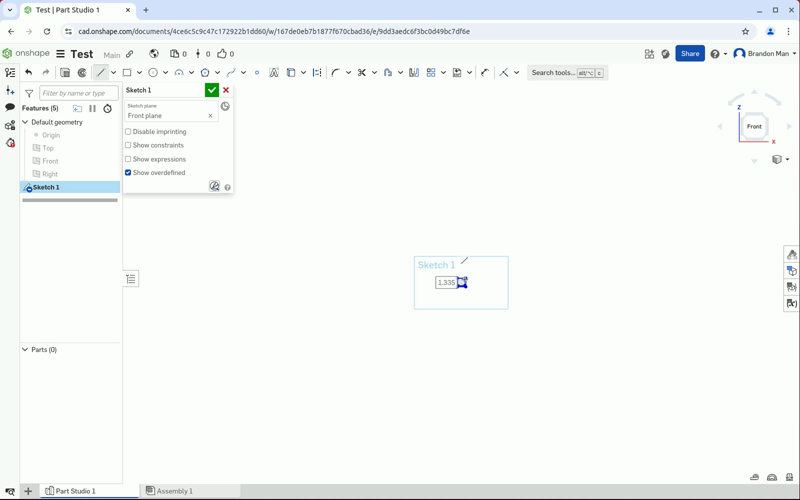
key_down(shift)
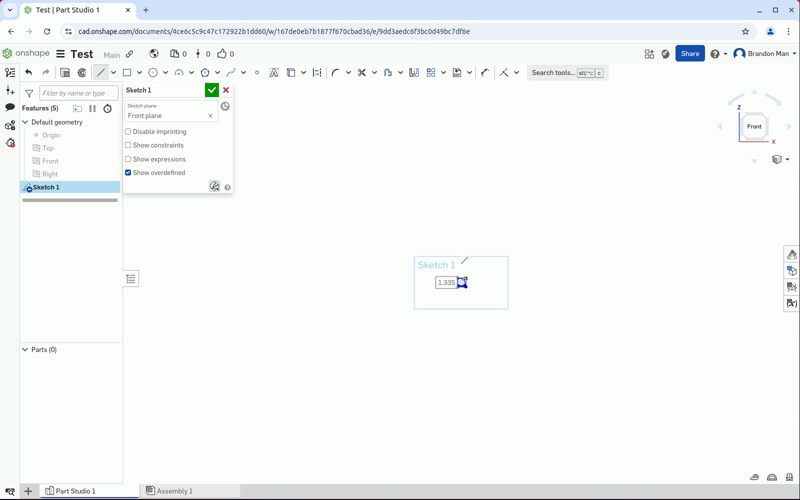
mouse_move(494, 279)
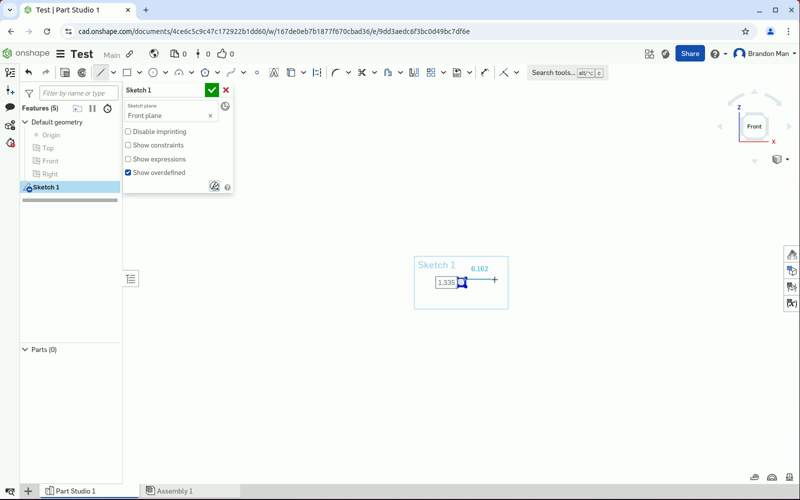
mouse_move(458, 279)
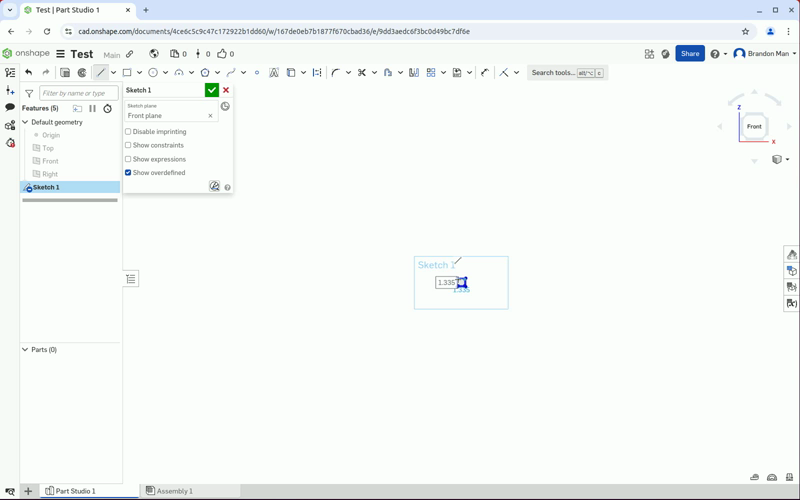
scroll(6)
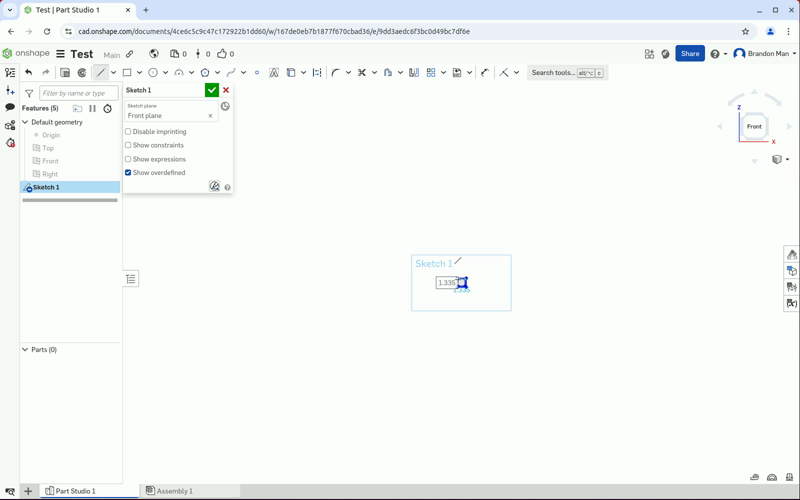
scroll(6)
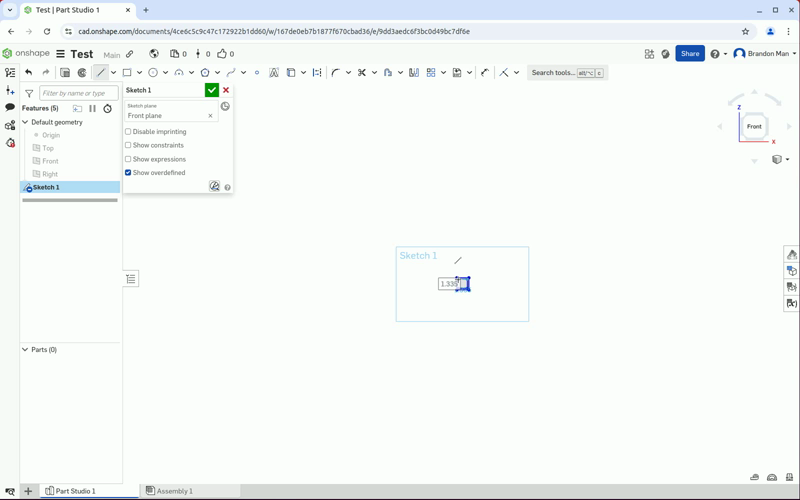
scroll(6)
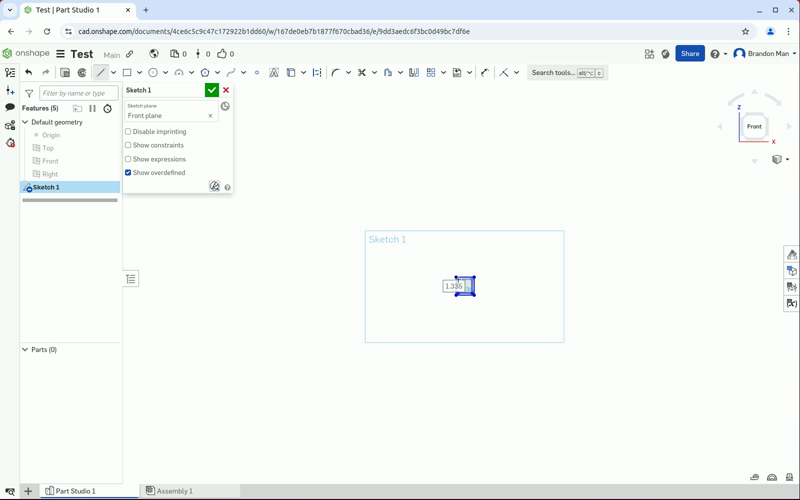
scroll(6)
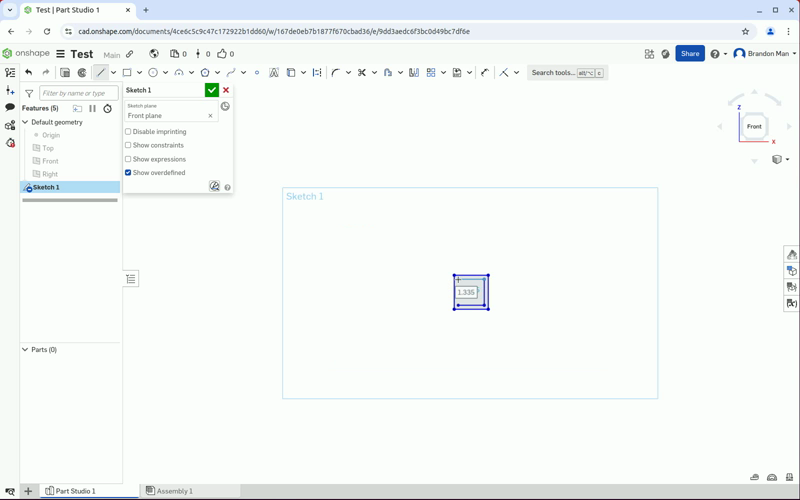
scroll(6)
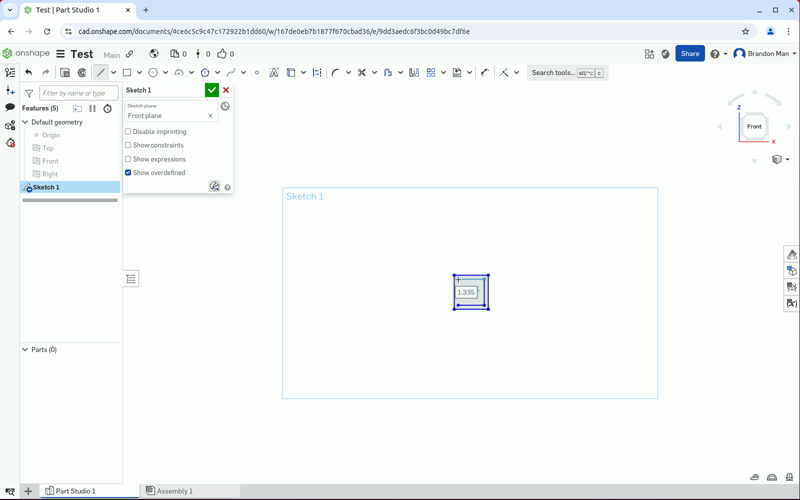
scroll(6)
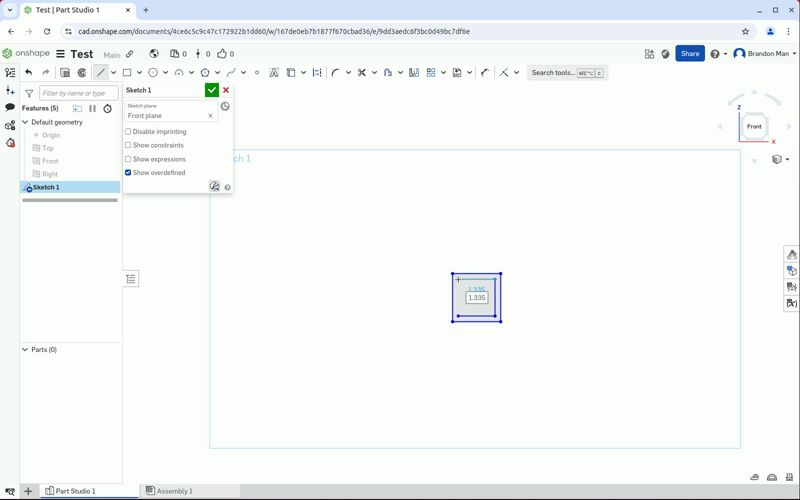
scroll(6)
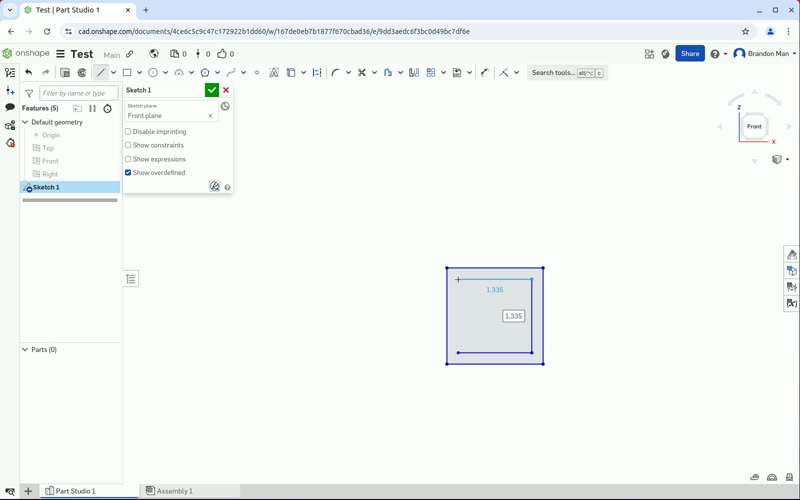
click(458, 279)
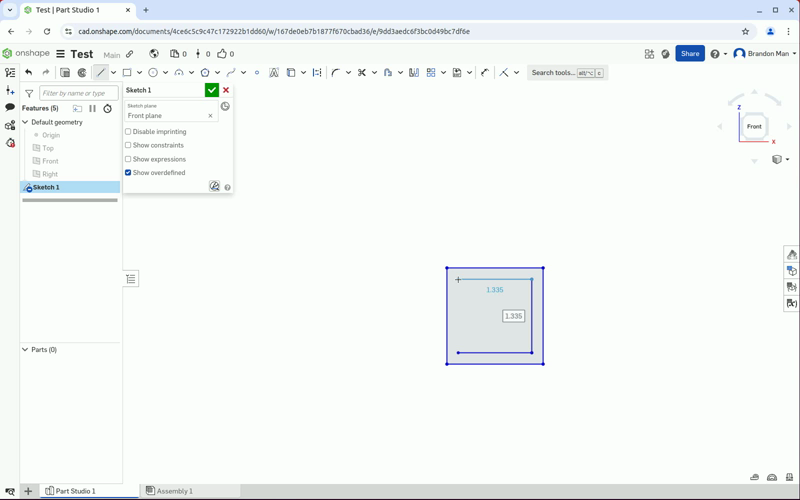
scroll(-6)
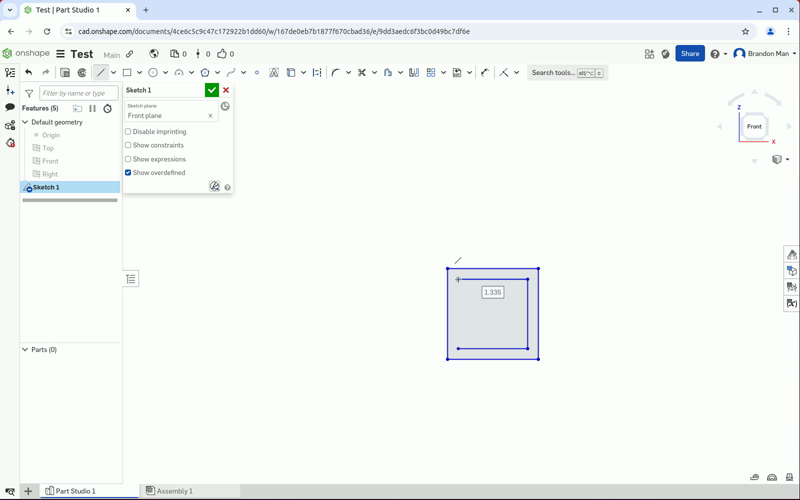
scroll(-6)
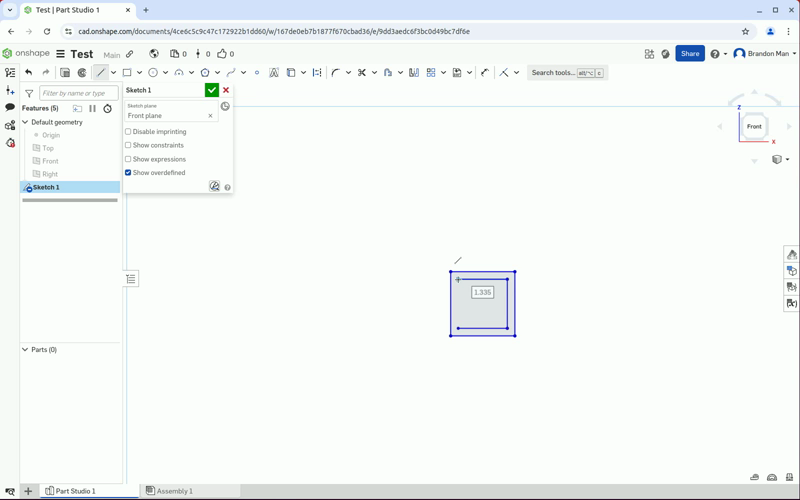
scroll(-6)
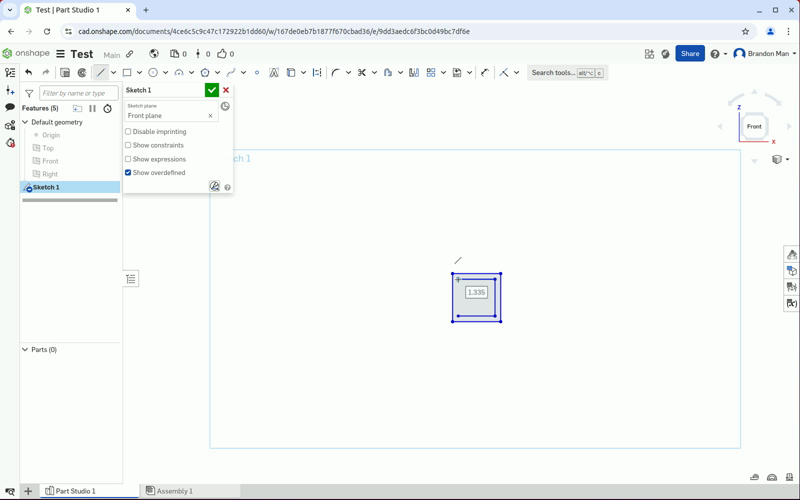
scroll(-6)
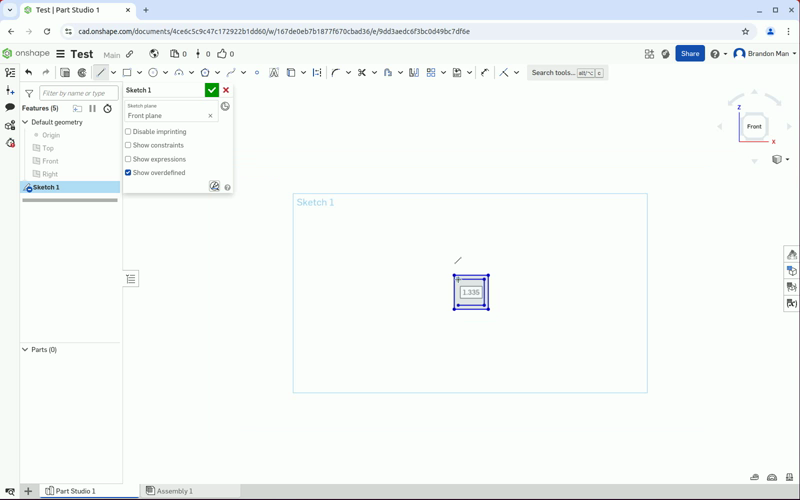
scroll(-6)
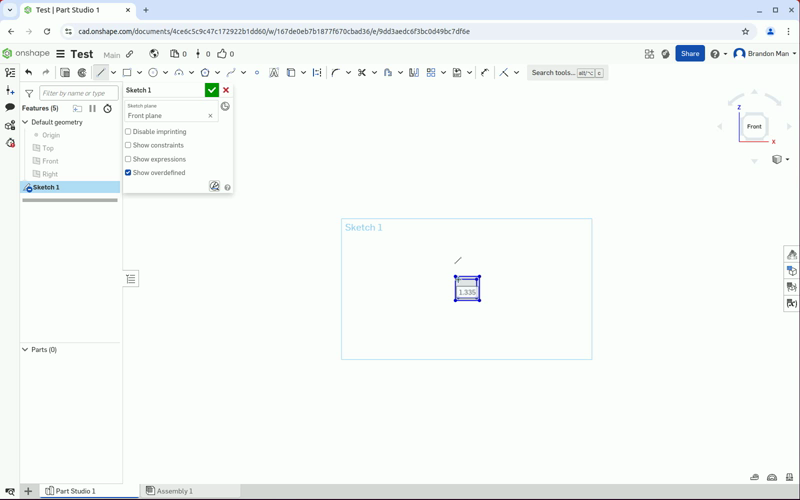
scroll(-6)
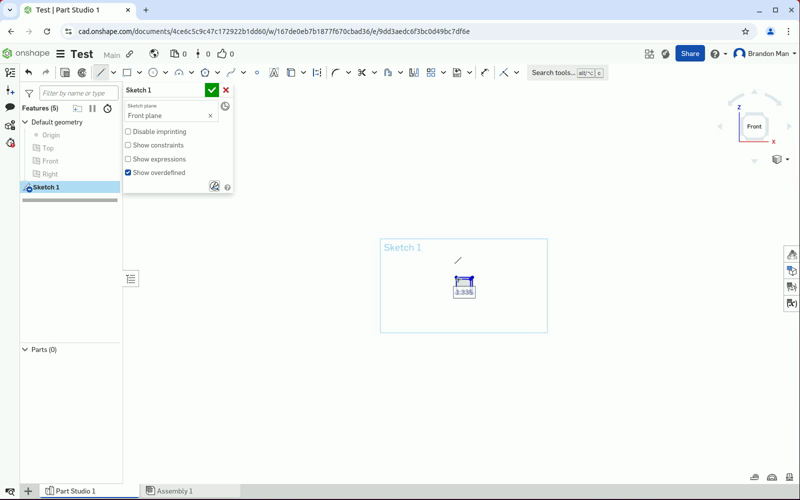
scroll(-6)
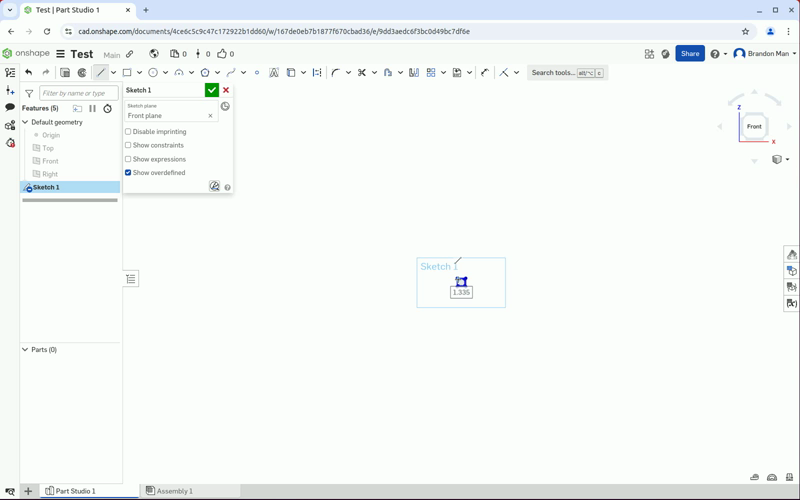
key_up(shift)
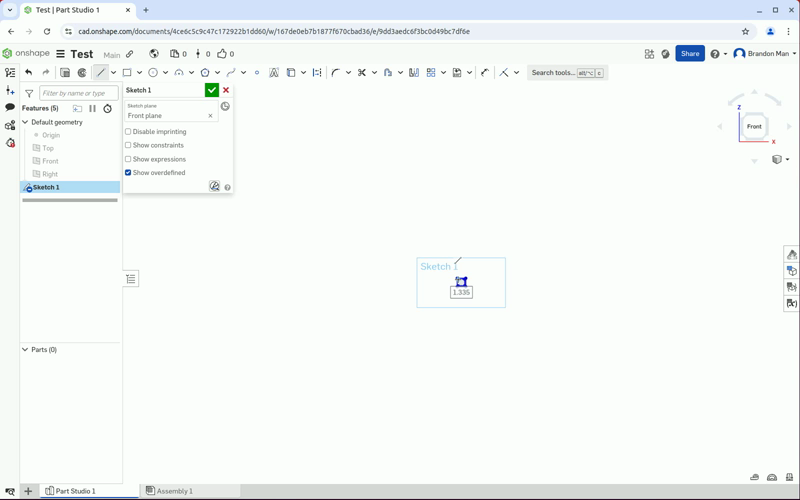
mouse_move(488, 279)
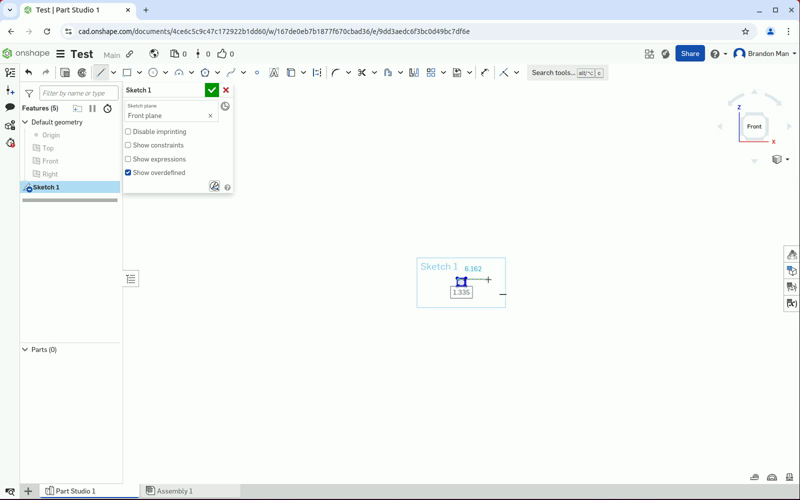
key_down(shift)
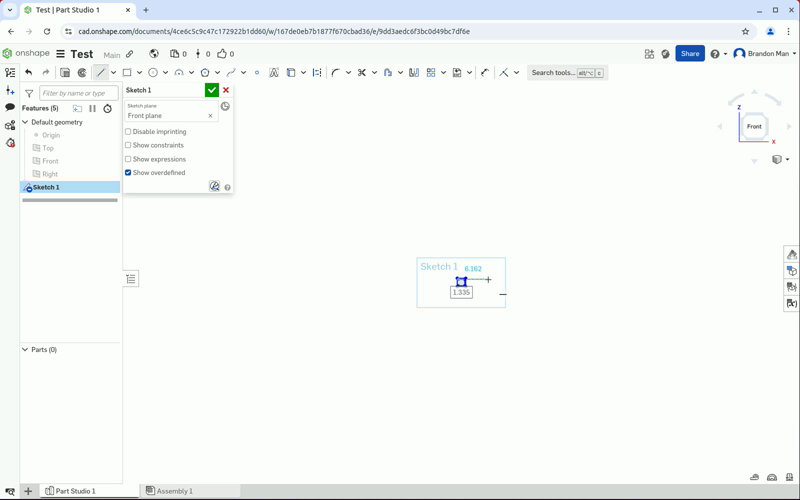
mouse_move(458, 285)
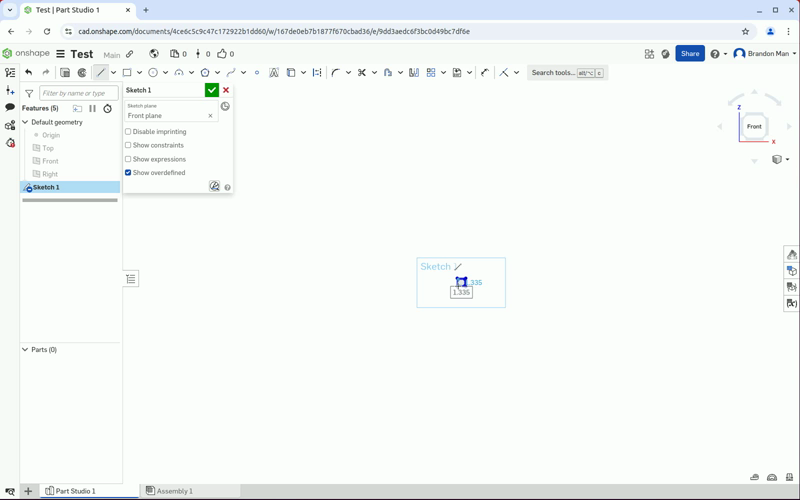
scroll(6)
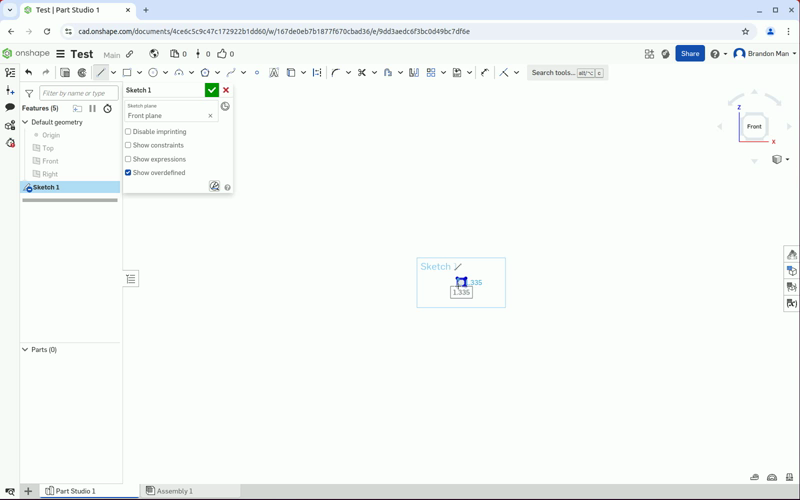
scroll(6)
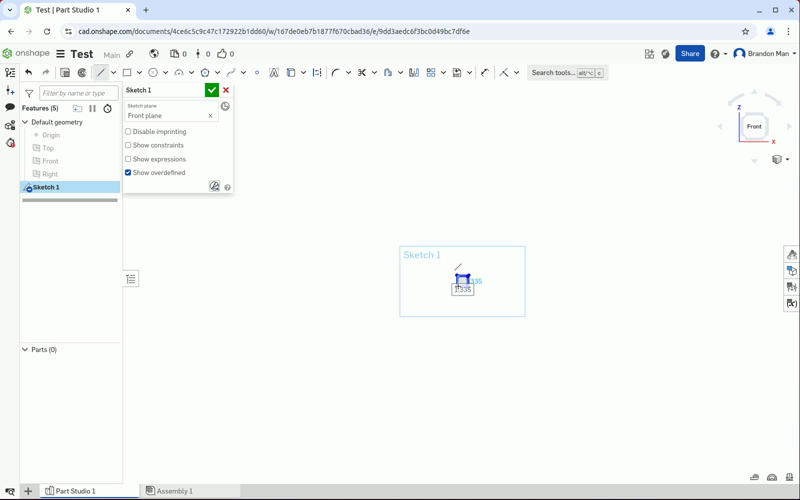
scroll(6)
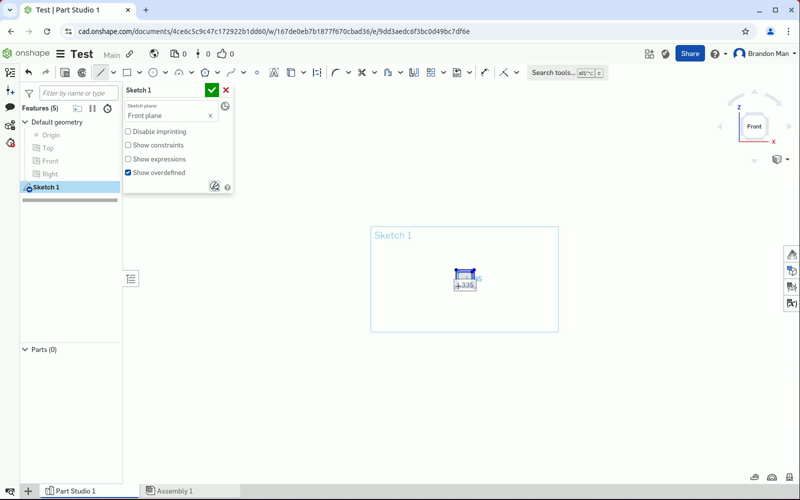
scroll(6)
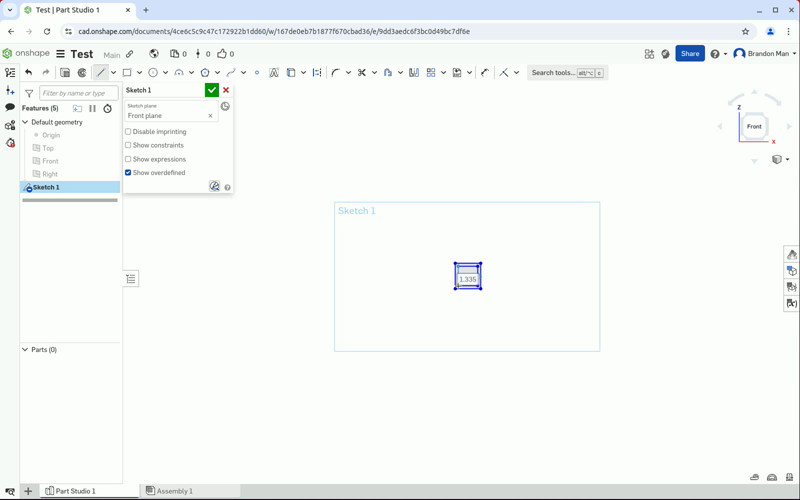
scroll(6)
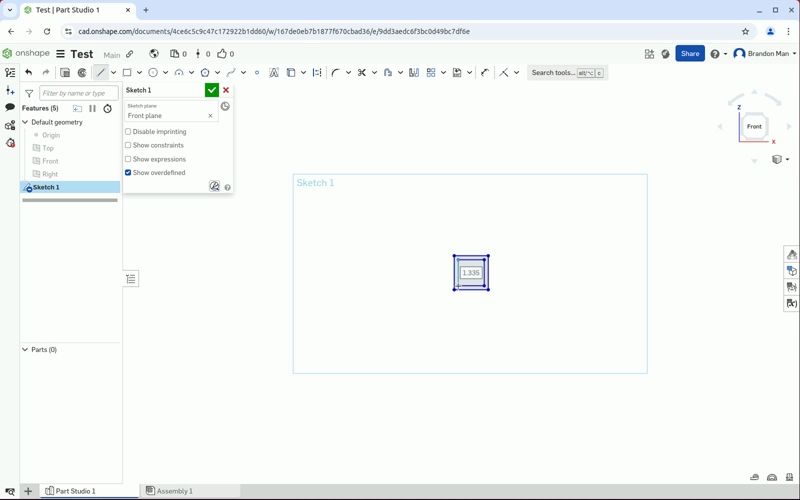
scroll(6)
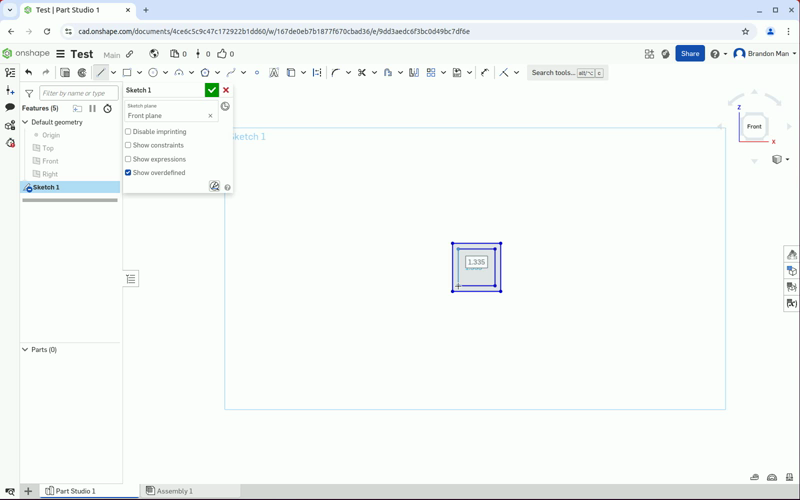
scroll(6)
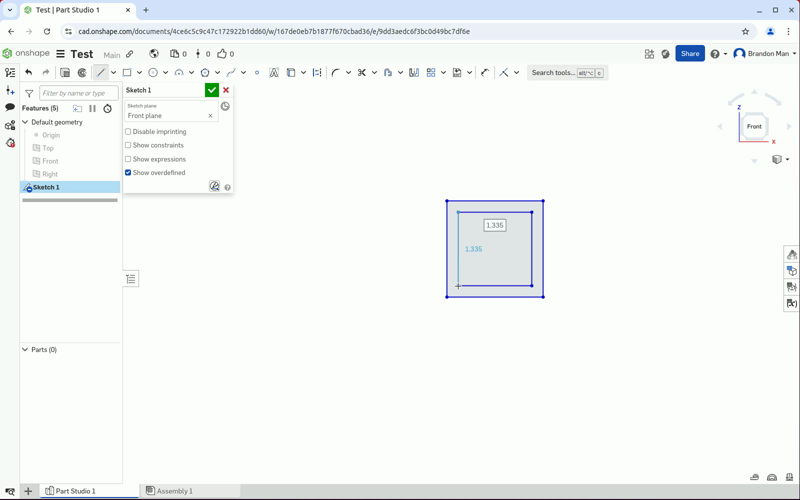
key_up(shift)
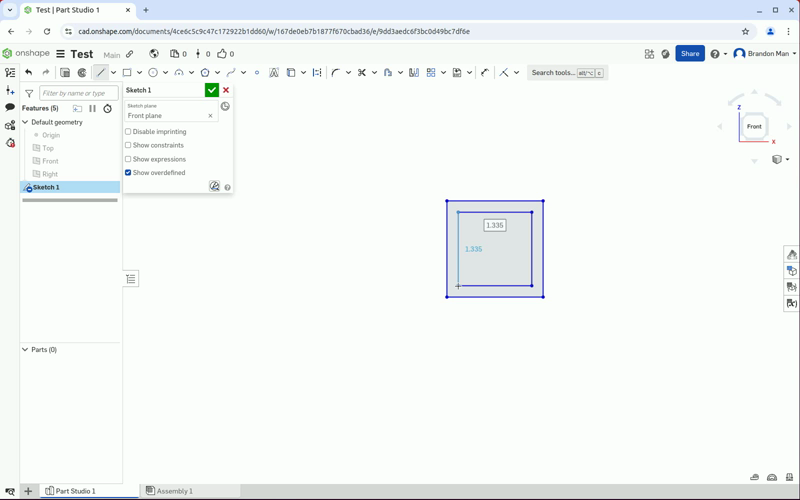
click(458, 285)
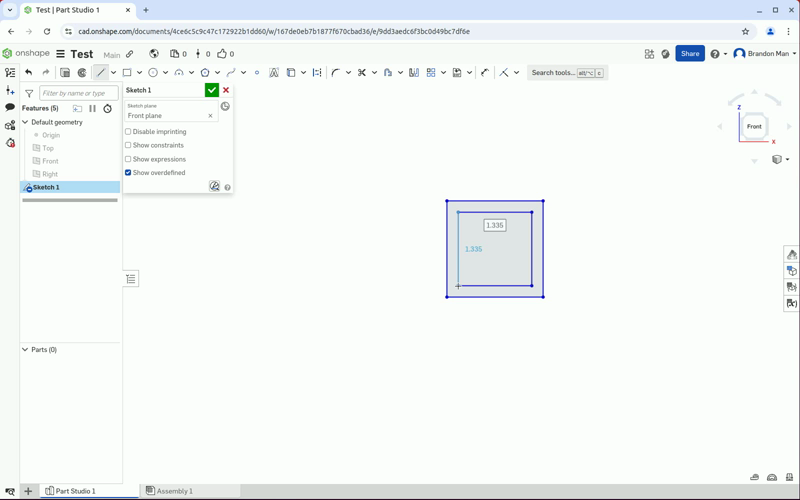
scroll(-6)
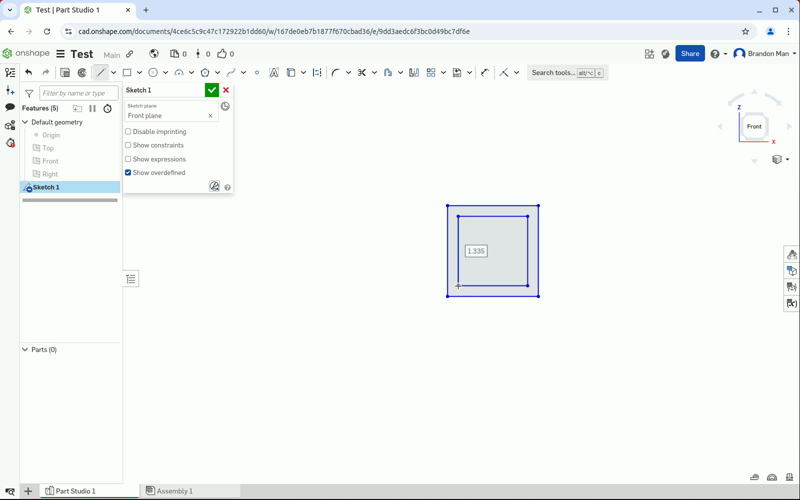
scroll(-6)
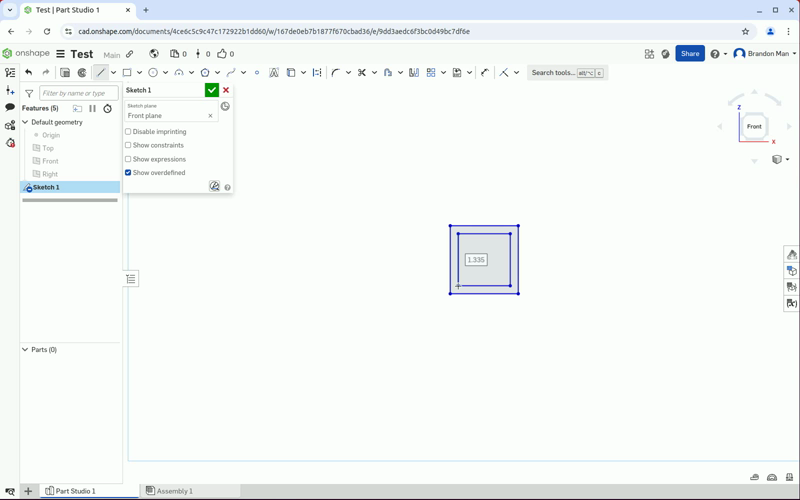
scroll(-6)
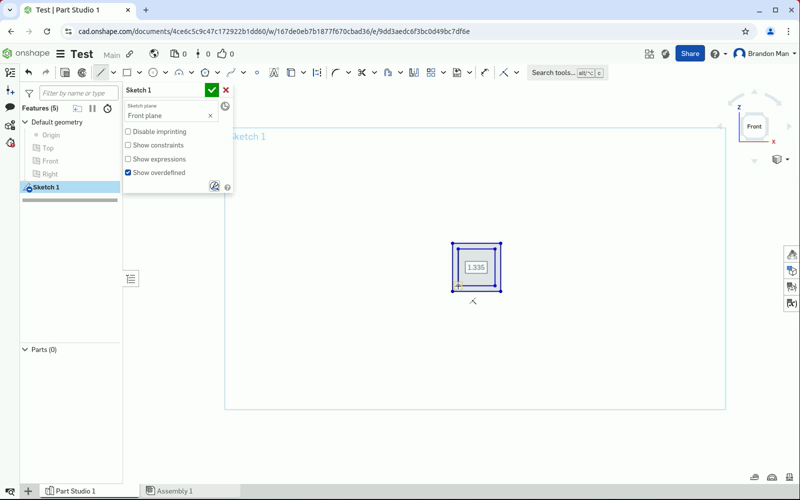
scroll(-6)
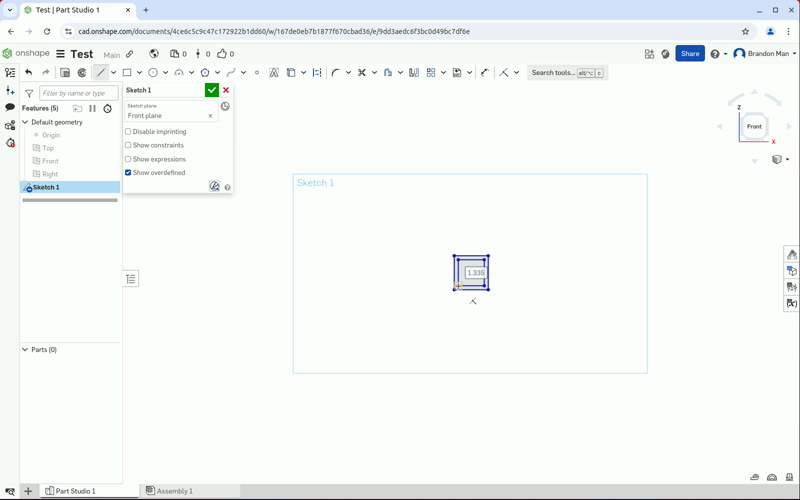
scroll(-6)
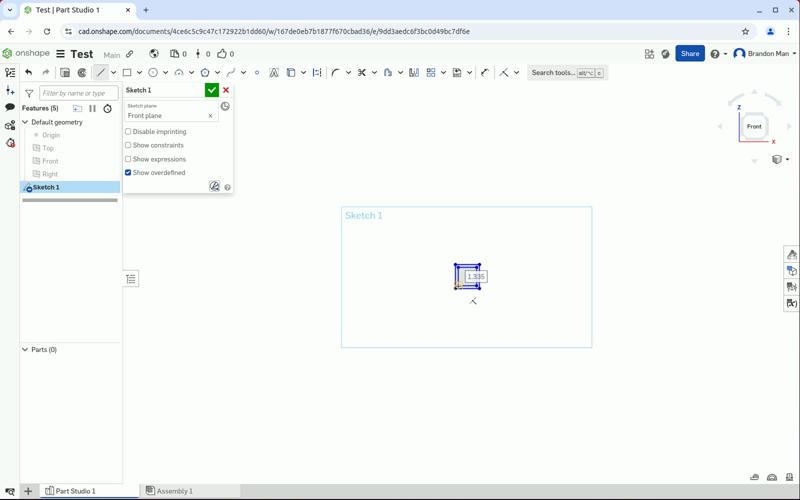
scroll(-6)
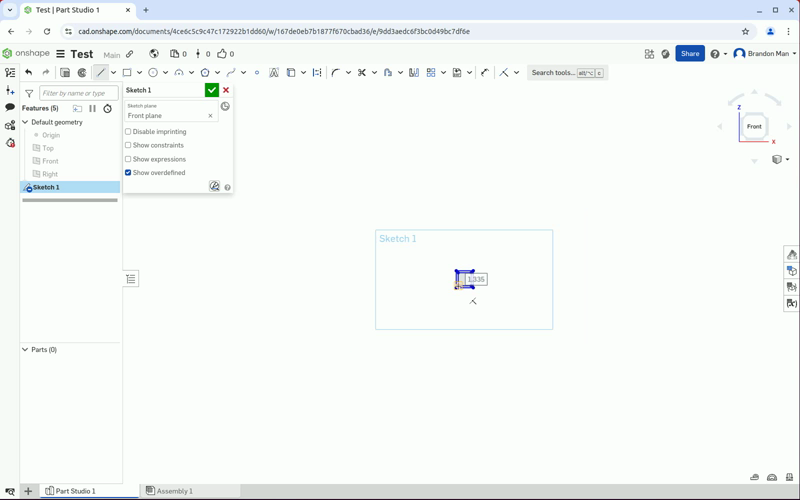
scroll(-6)
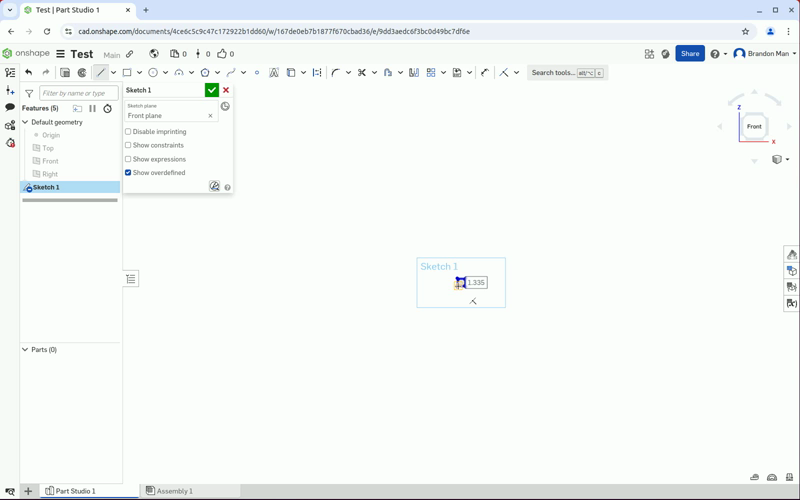
key(esc)
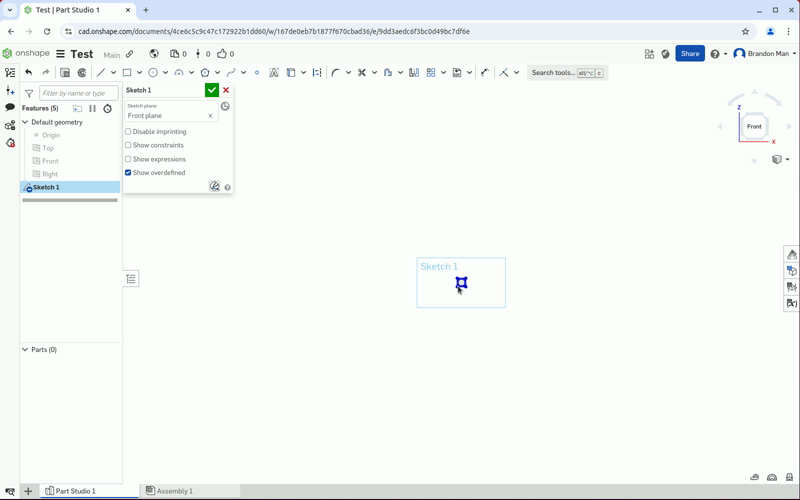
mouse_move(462, 285)
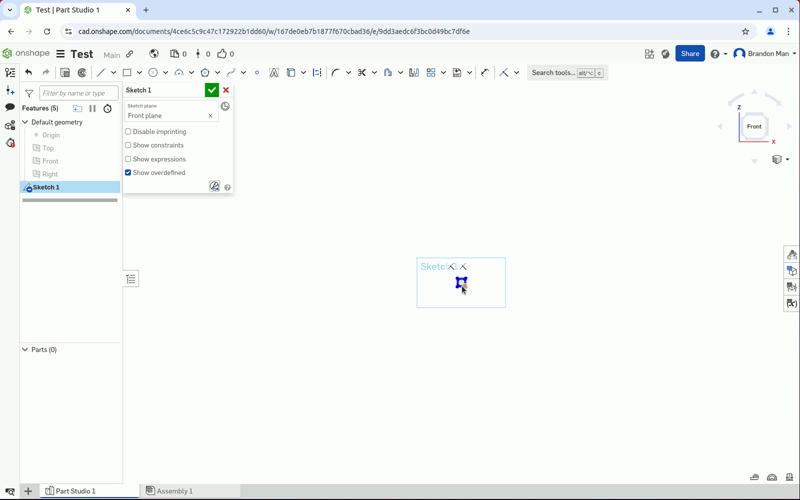
scroll(6)
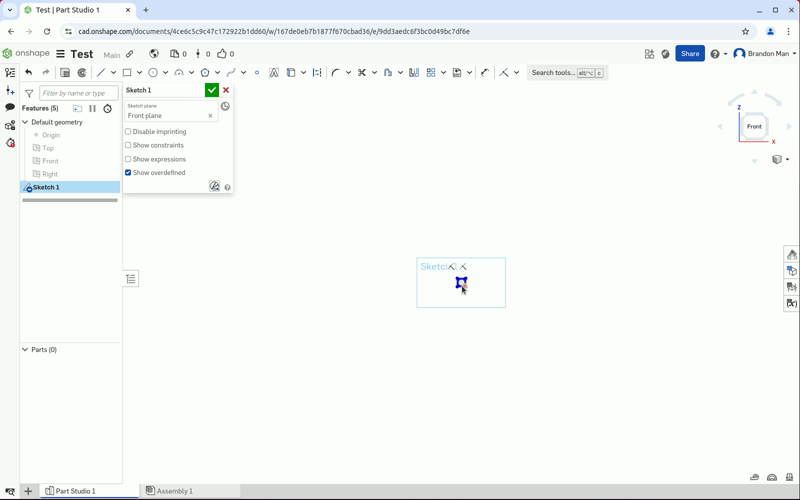
scroll(6)
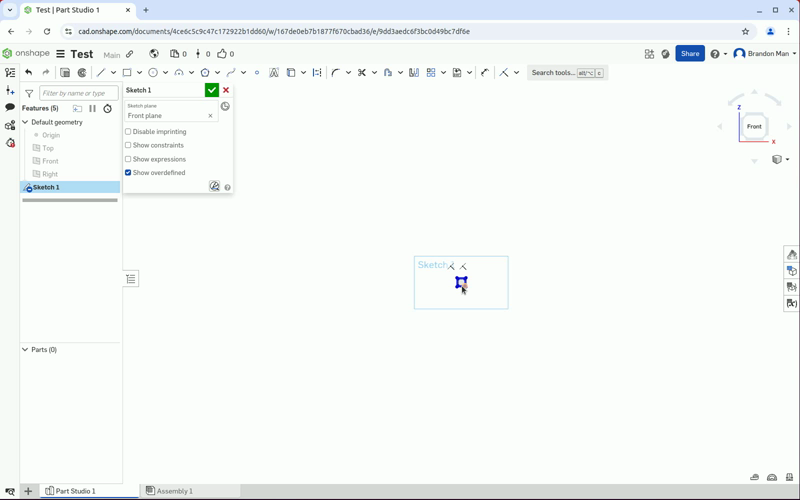
scroll(6)
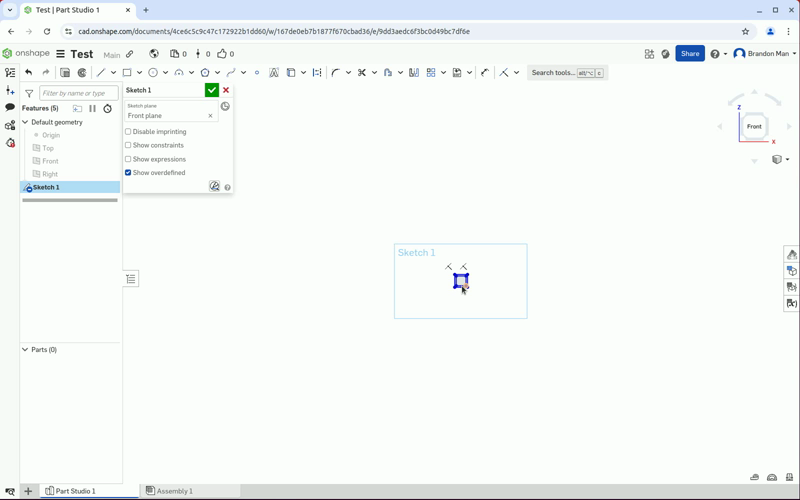
scroll(6)
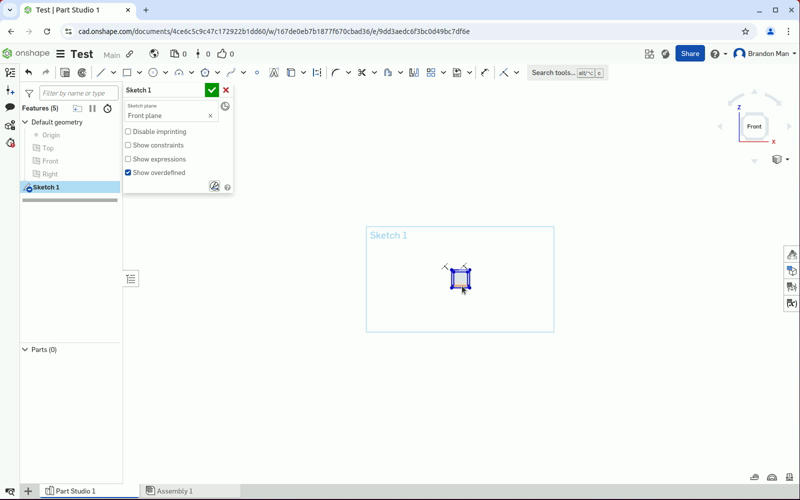
scroll(6)
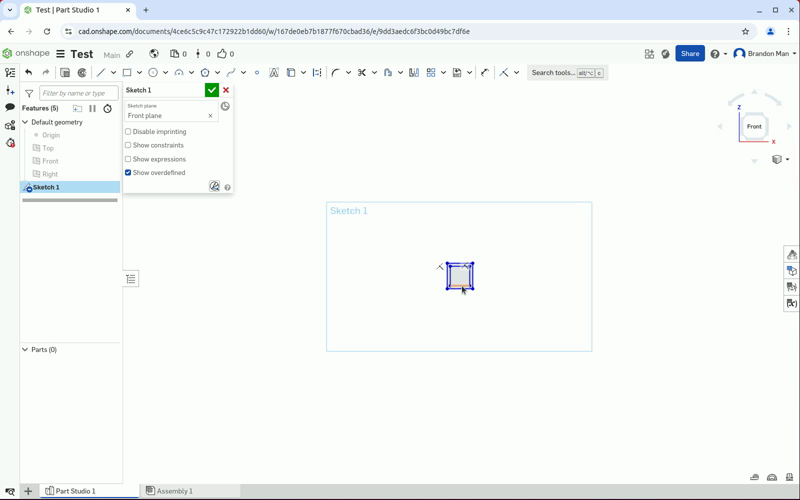
scroll(6)
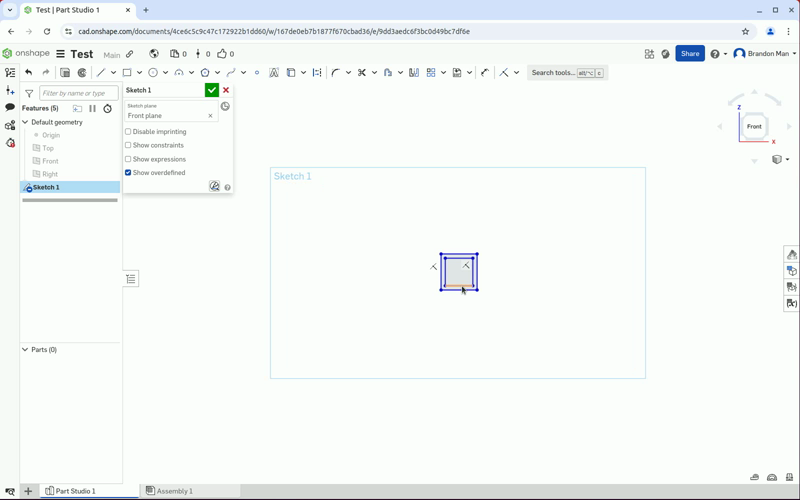
scroll(6)
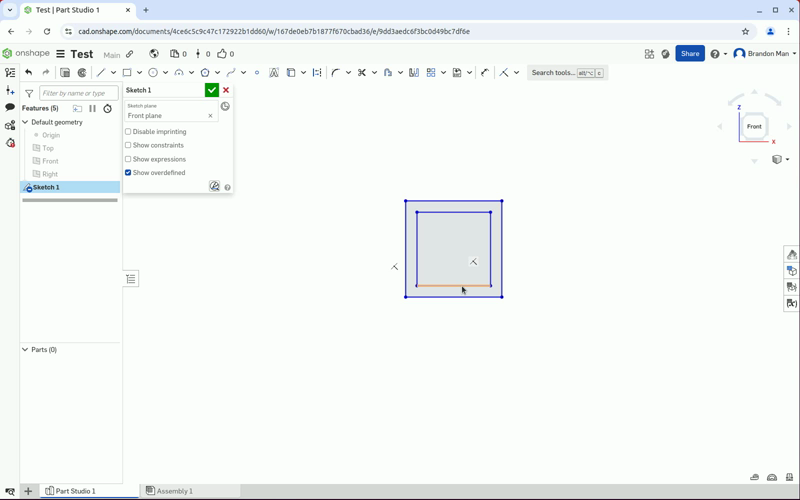
click(462, 285)
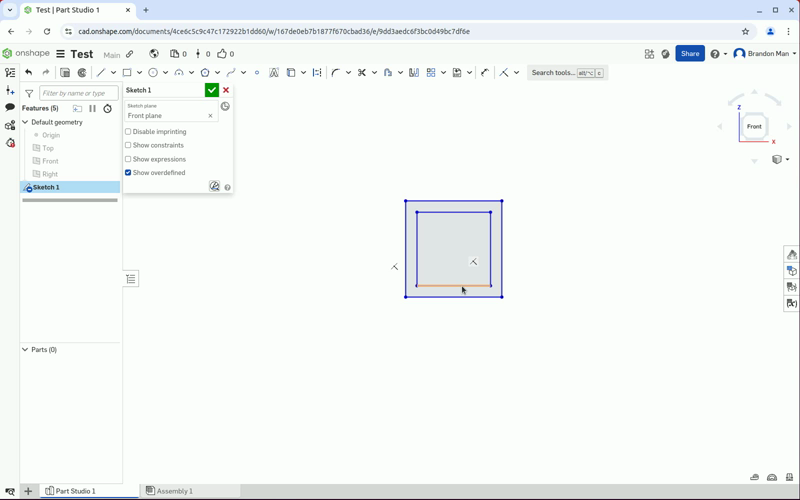
scroll(-6)
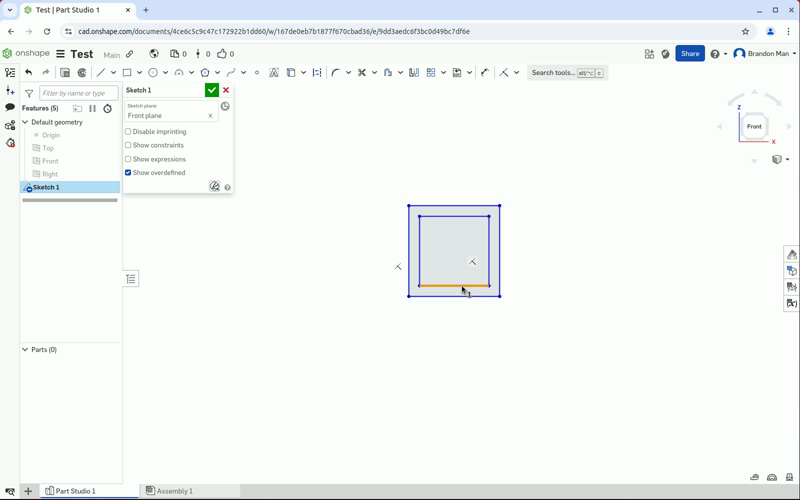
scroll(-6)
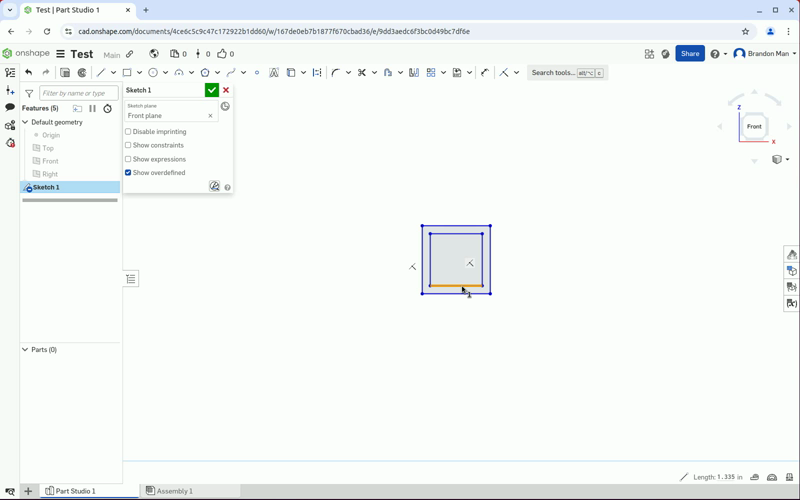
scroll(-6)
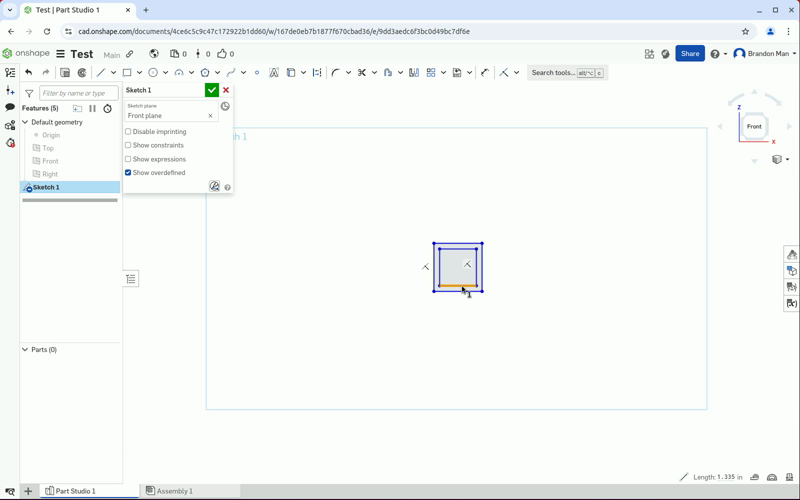
scroll(-6)
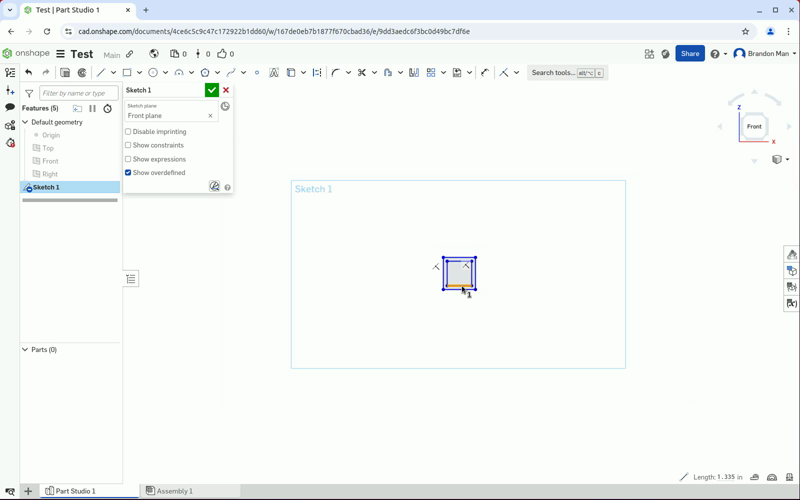
scroll(-6)
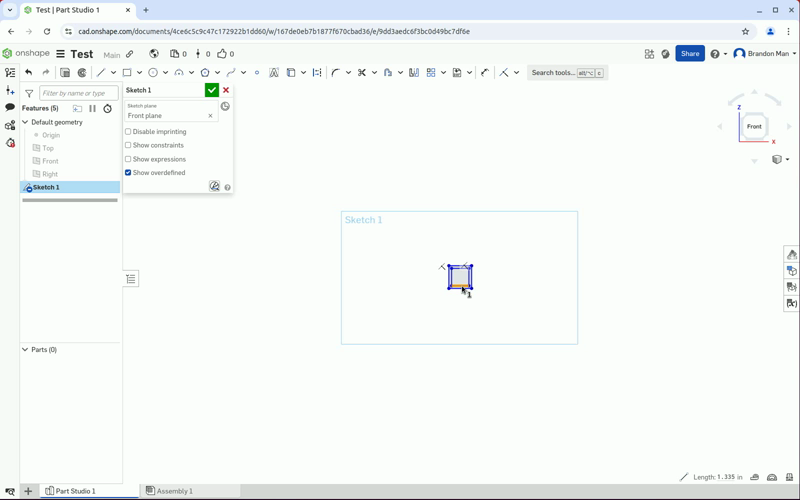
scroll(-6)
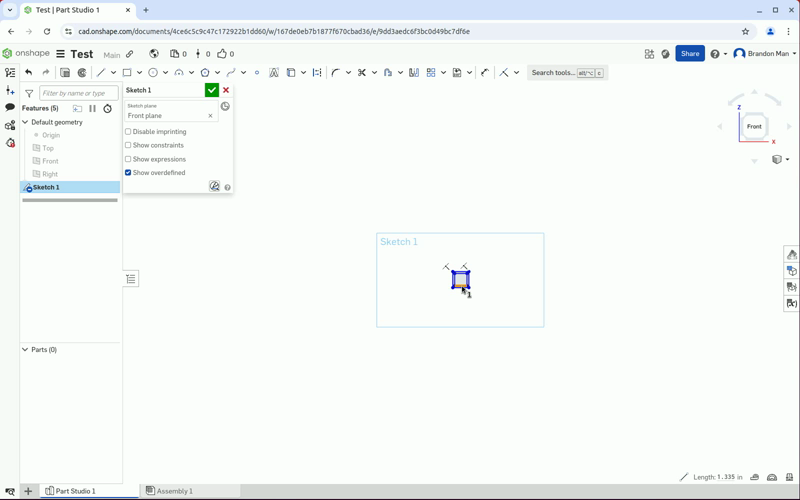
scroll(-6)
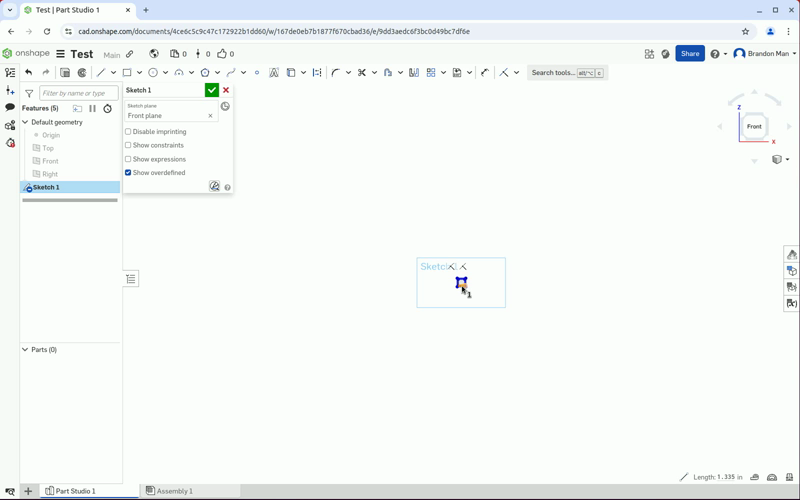
mouse_move(73, 352)
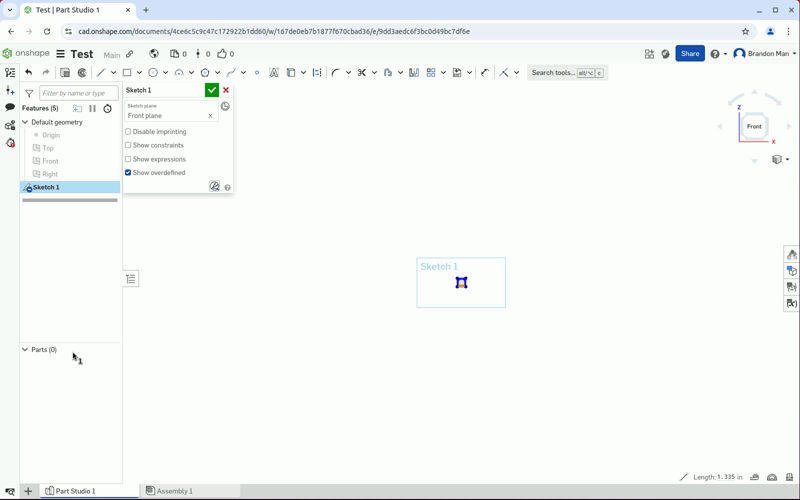
key(shift+y)
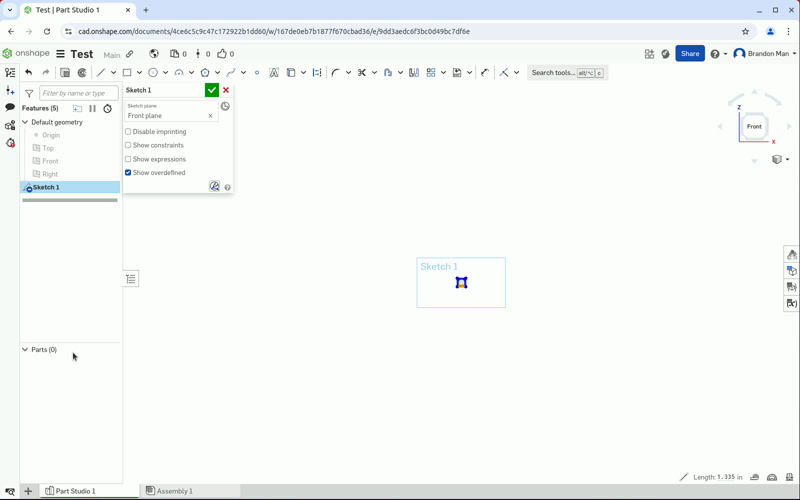
key(shift+e)
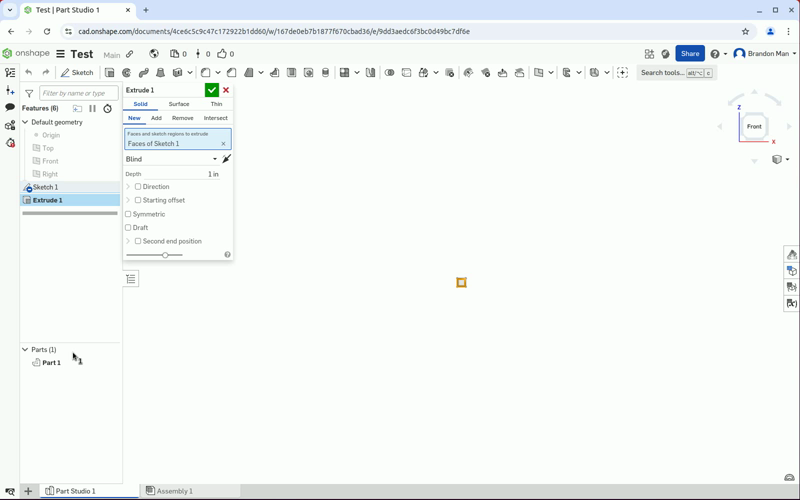
mouse_move(143, 106)
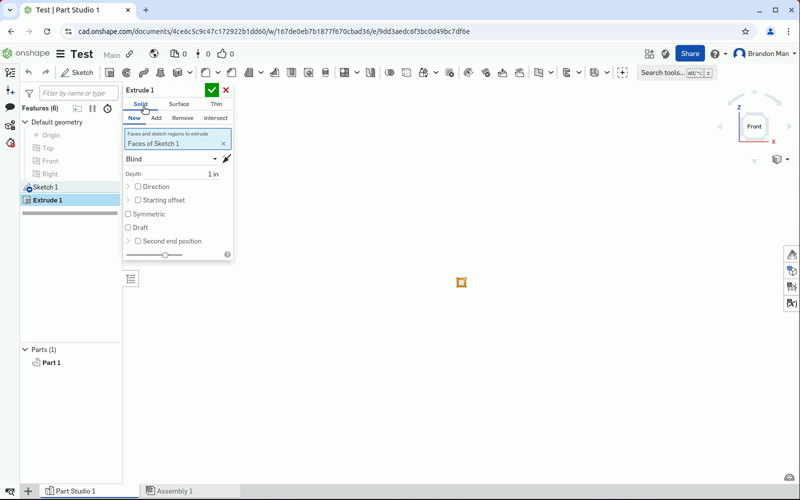
click(143, 106)
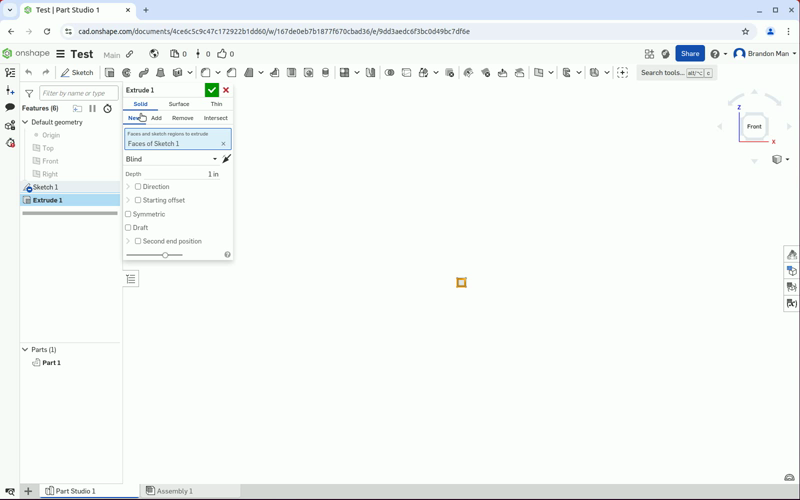
mouse_move(137, 120)
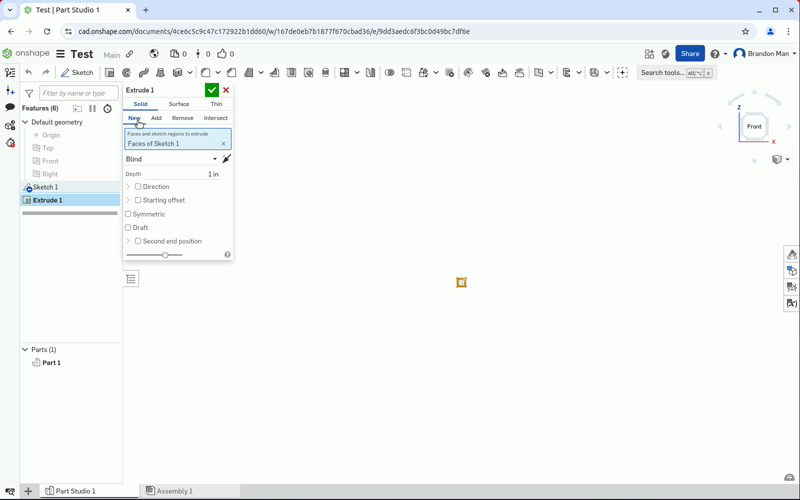
click(137, 120)
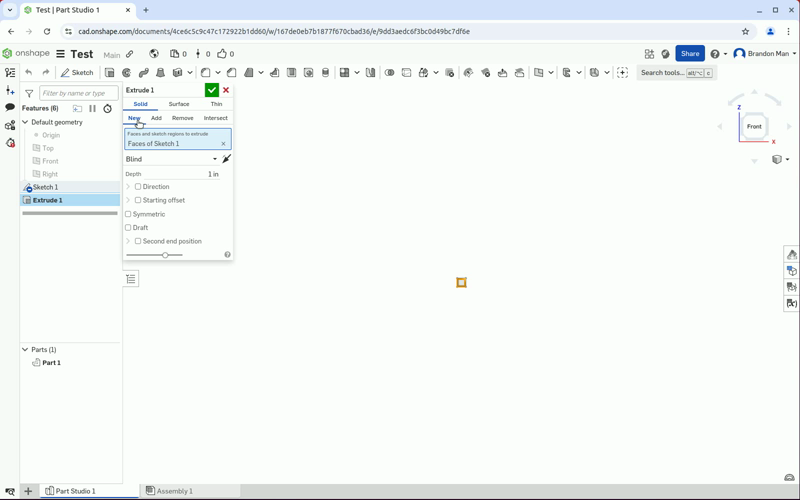
key(tab, 4)
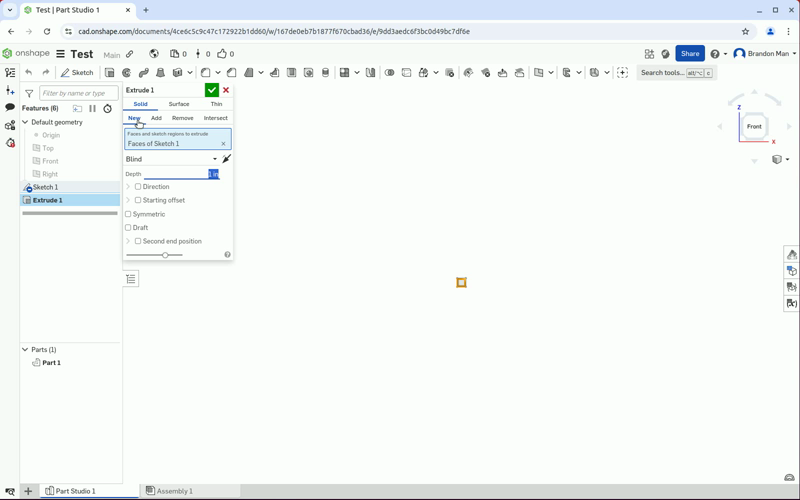
text(10.591)
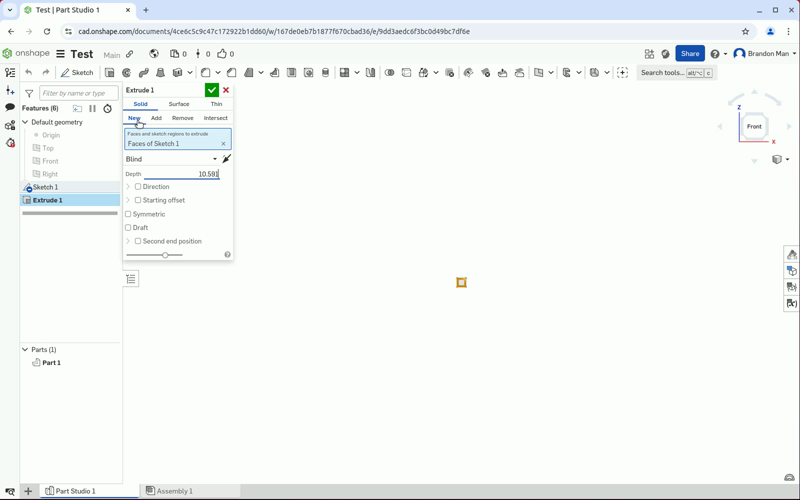
key(enter)
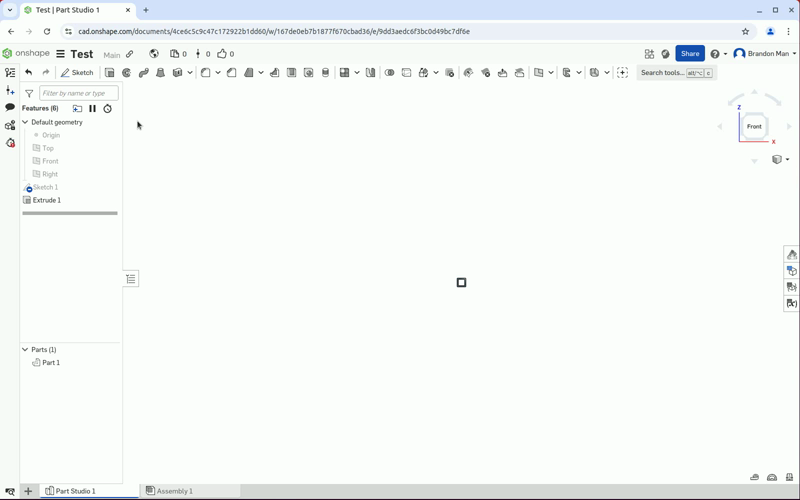
key(shift+h)
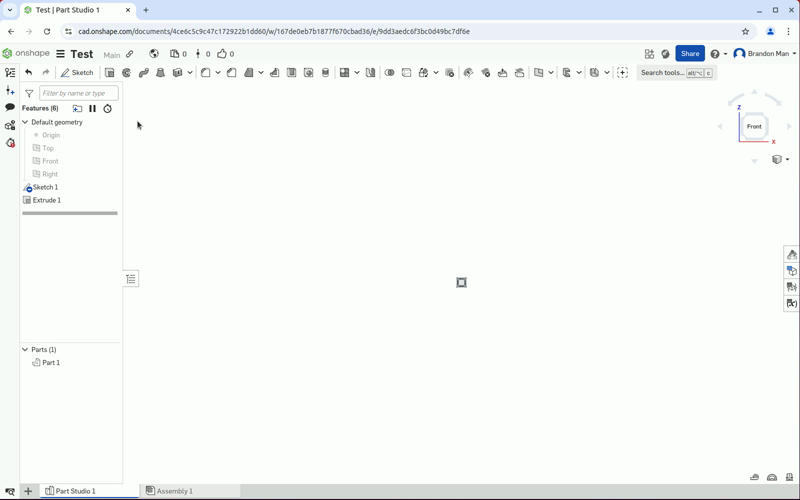
key(shift+h)
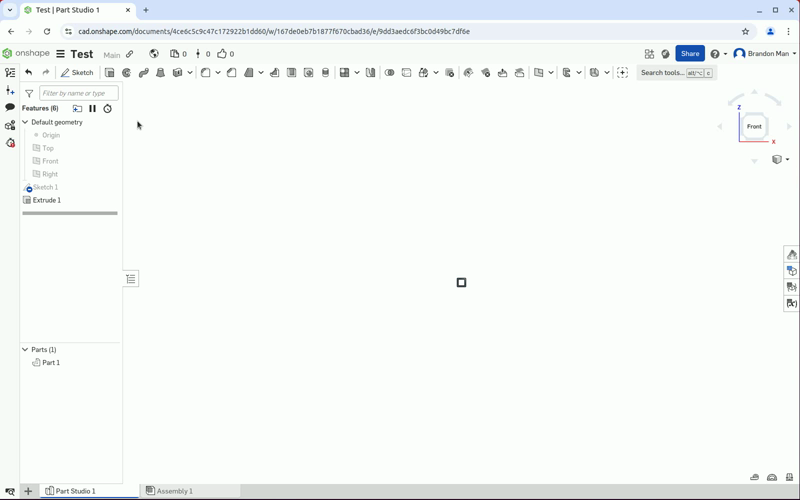
mouse_move(73, 189)
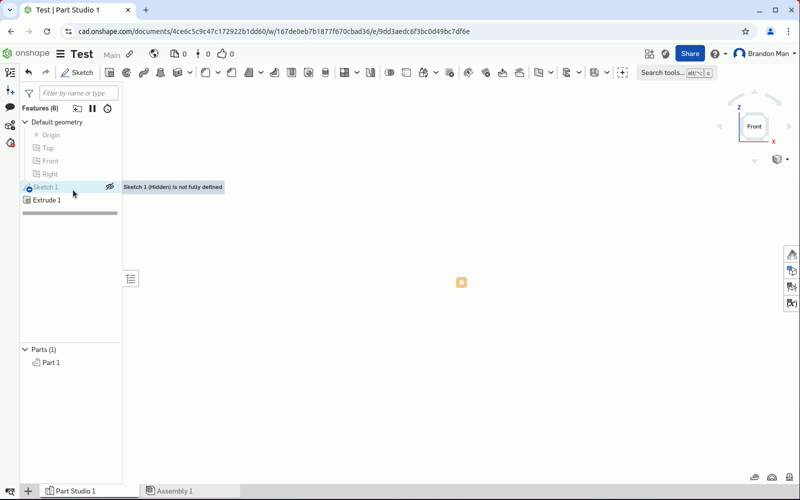
click(73, 189)
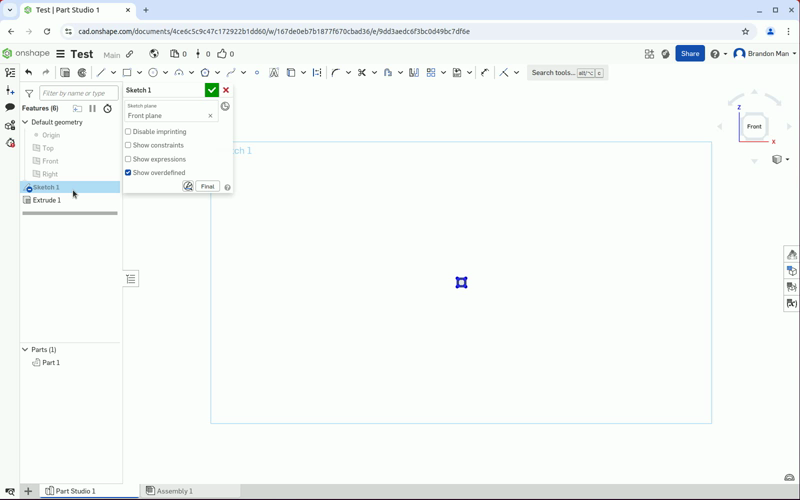
mouse_move(229, 92)
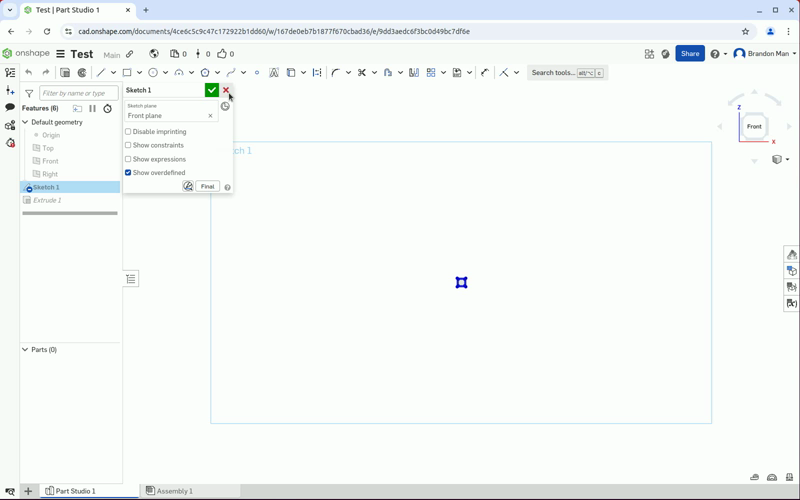
click(229, 92)
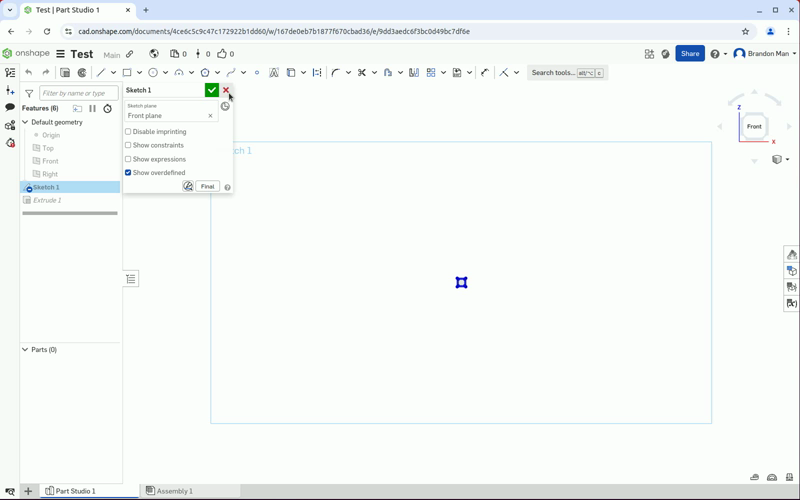
key(shift+s)
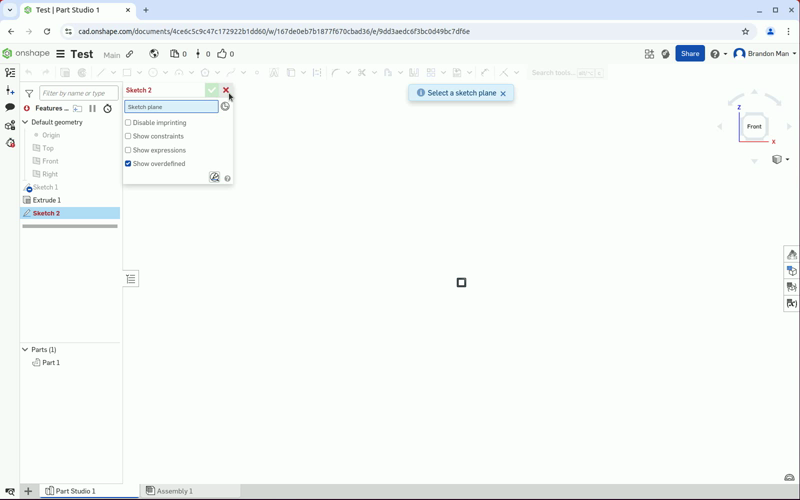
mouse_move(73, 163)
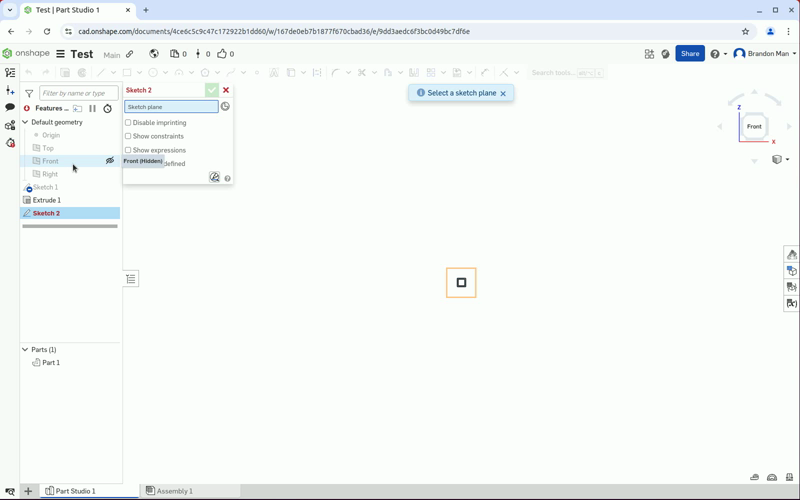
click(73, 163)
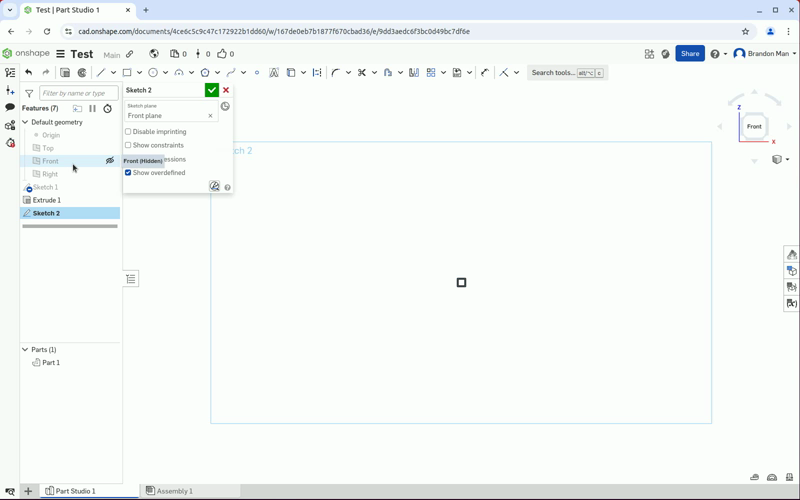
mouse_move(73, 352)
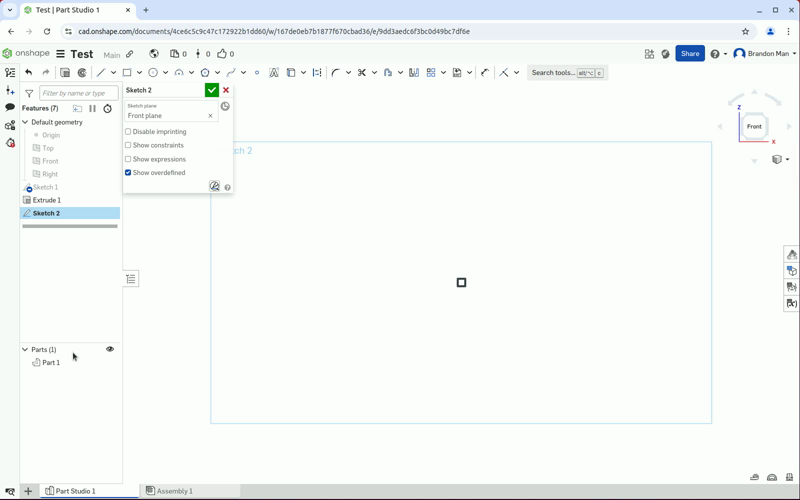
key(y)
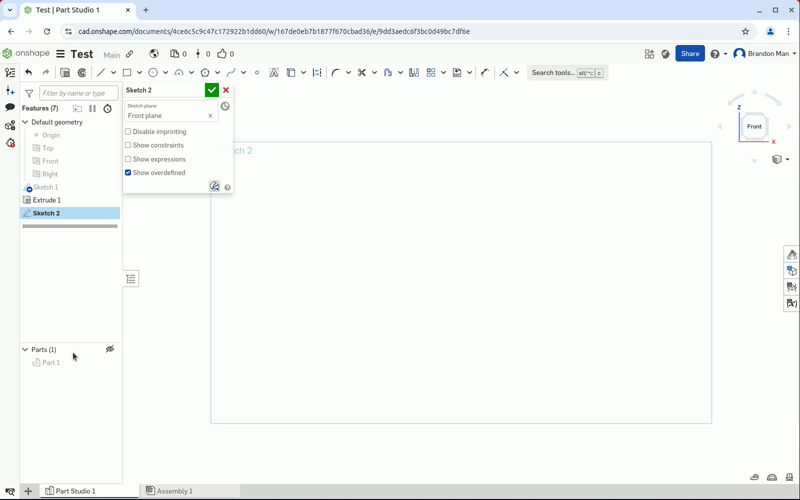
key(l)
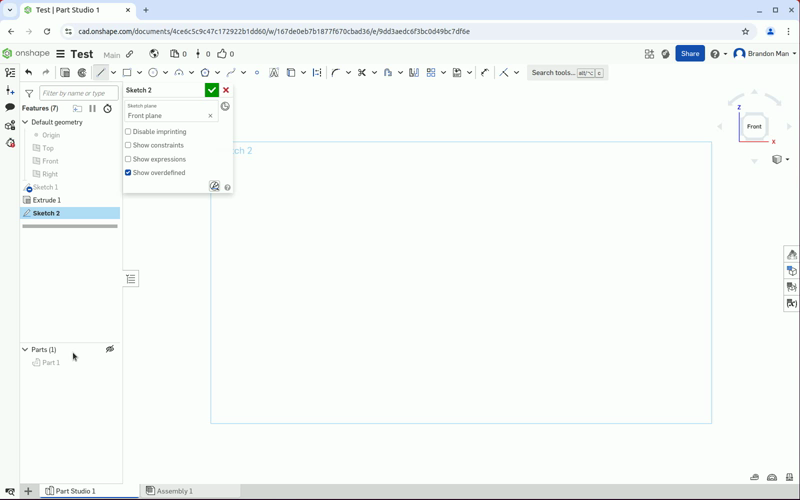
key_down(shift)
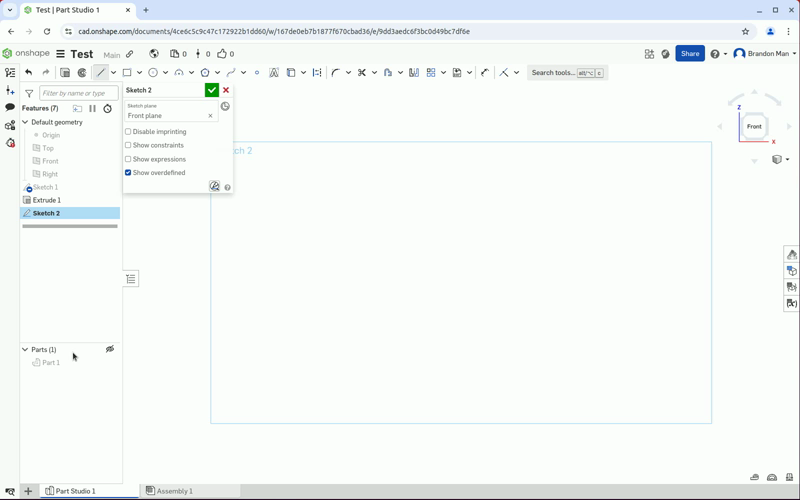
mouse_move(449, 278)
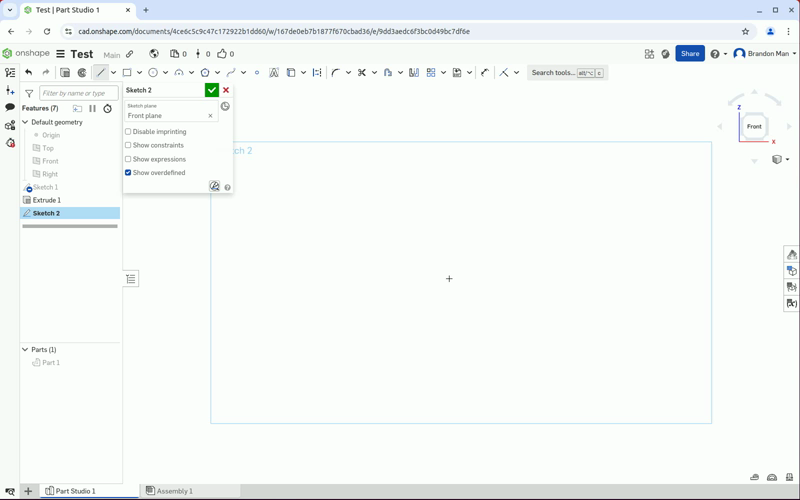
click(449, 278)
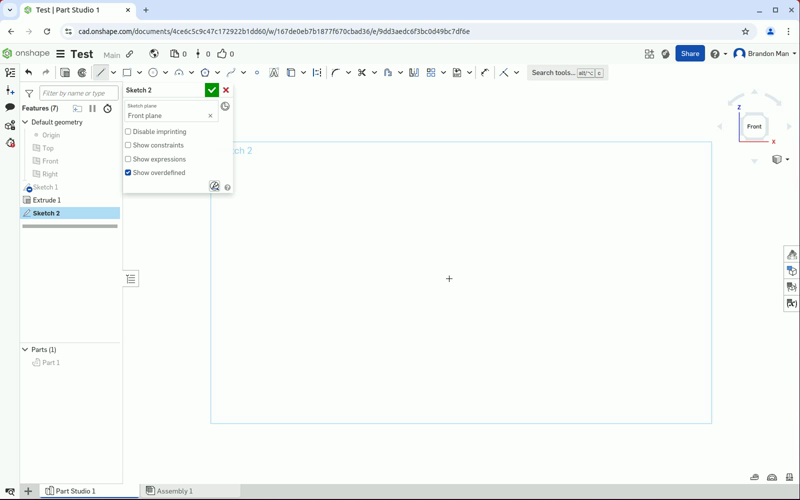
key_up(shift)
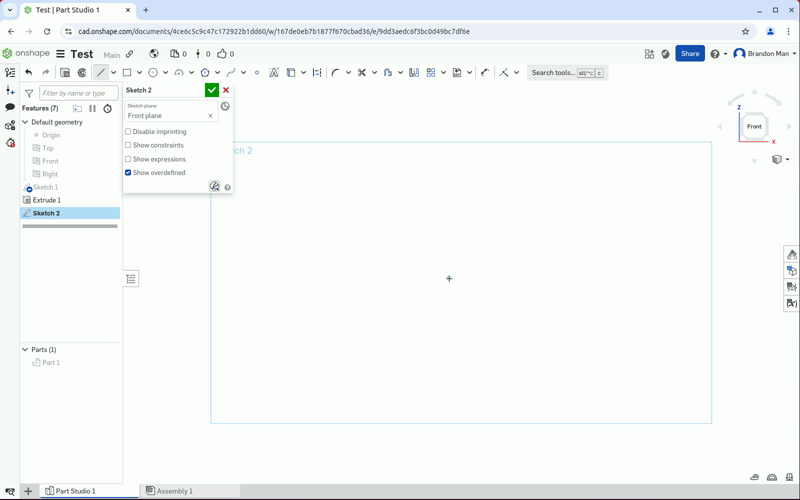
key_down(shift)
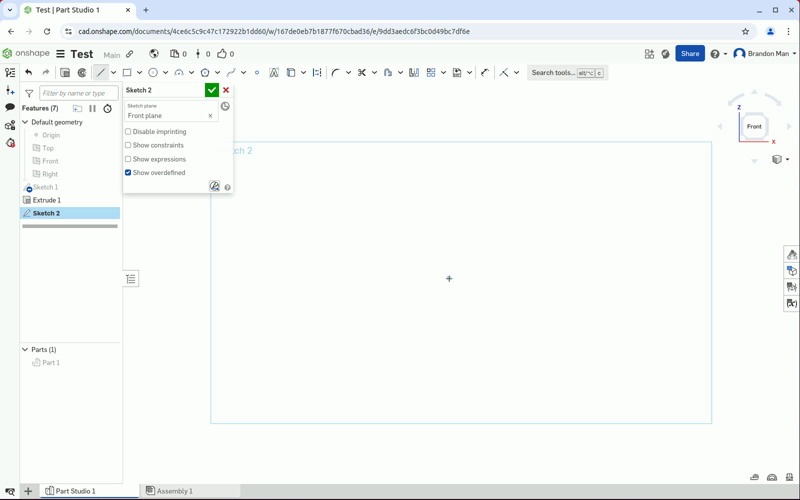
mouse_move(479, 278)
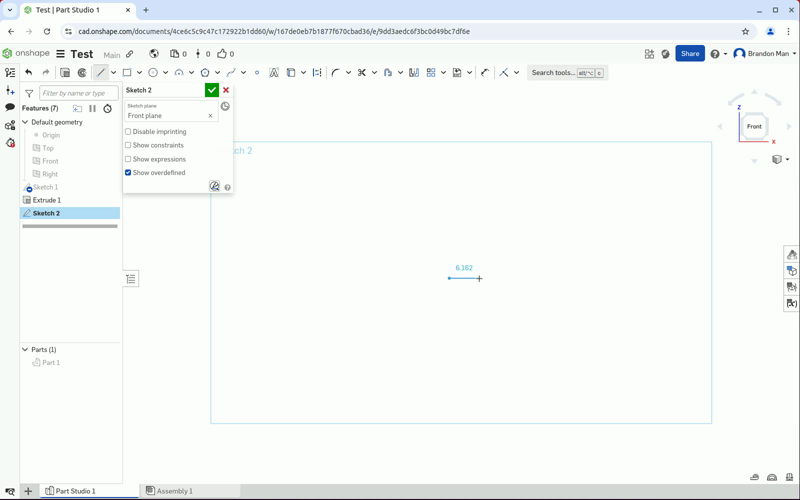
mouse_move(457, 278)
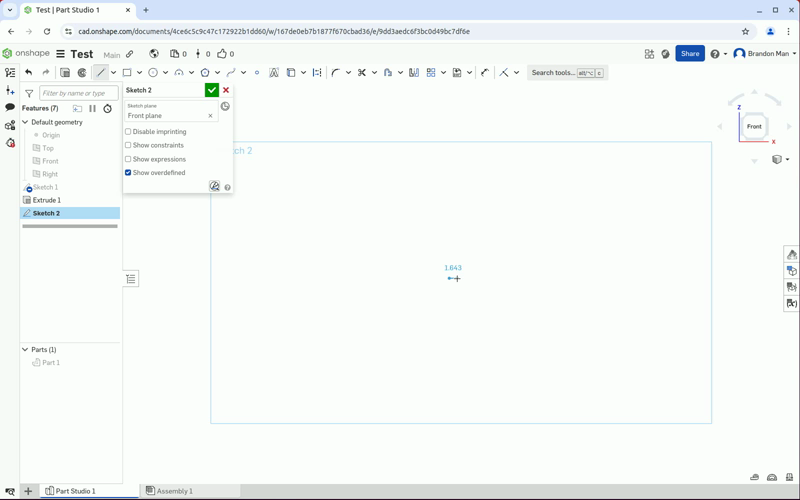
click(457, 278)
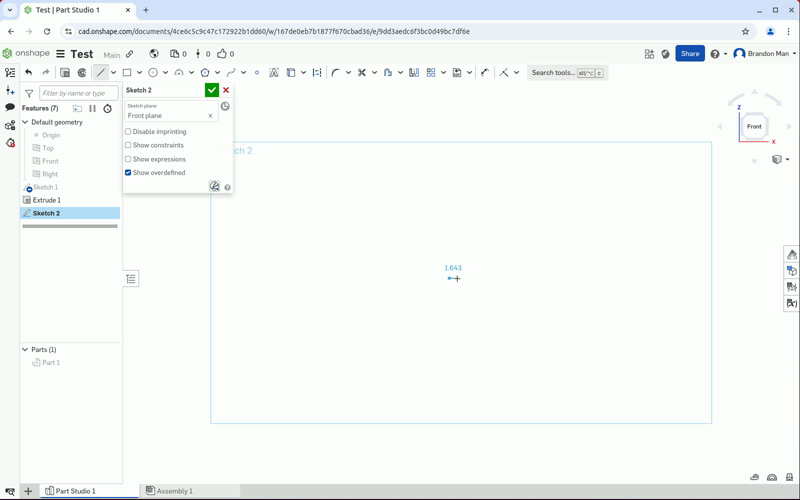
key_up(shift)
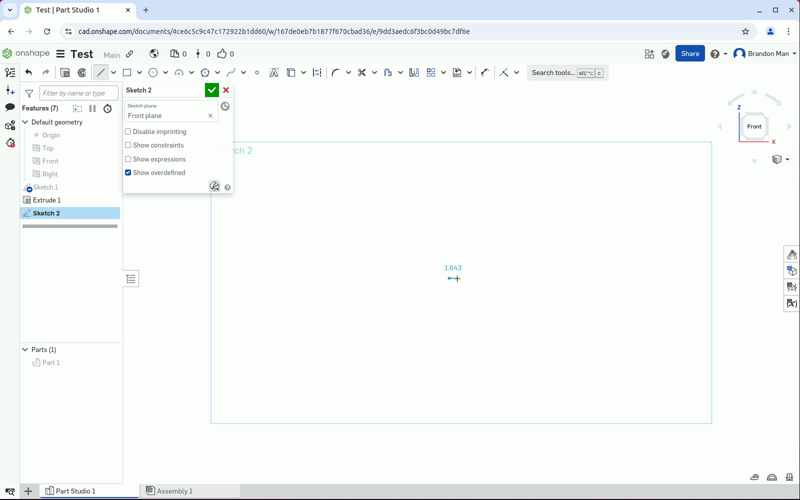
key_down(shift)
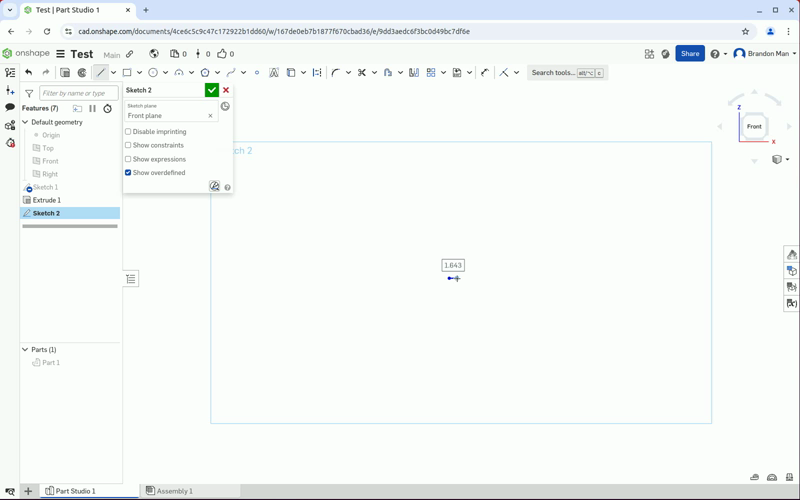
mouse_move(487, 278)
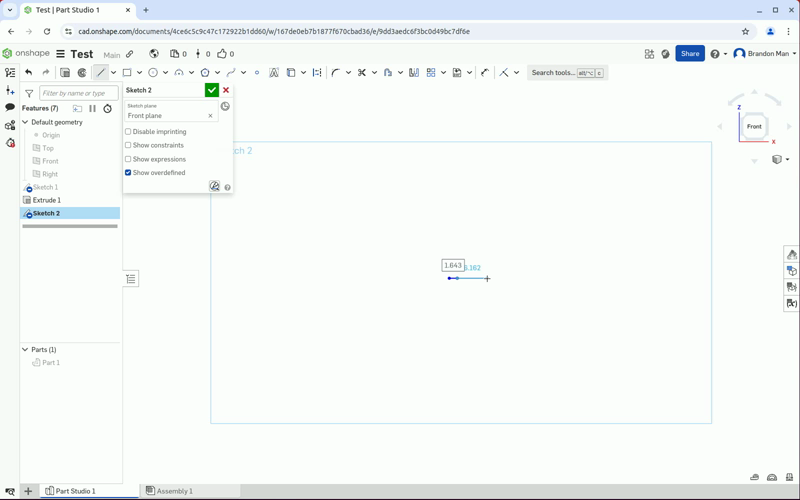
mouse_move(457, 270)
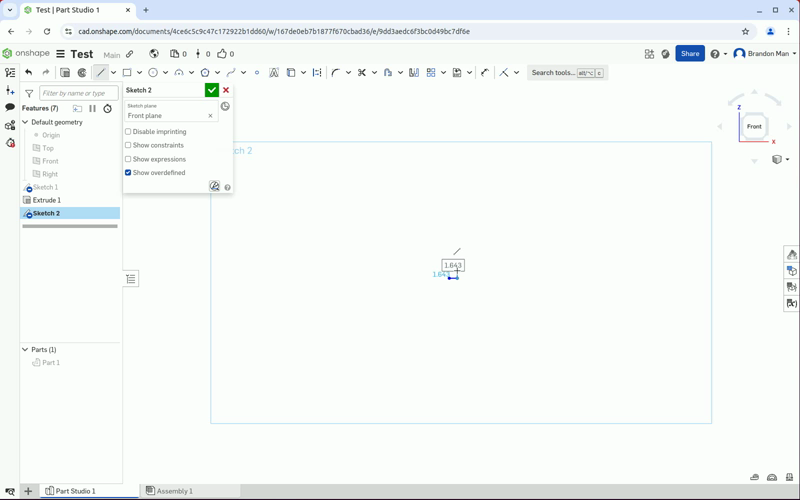
click(457, 270)
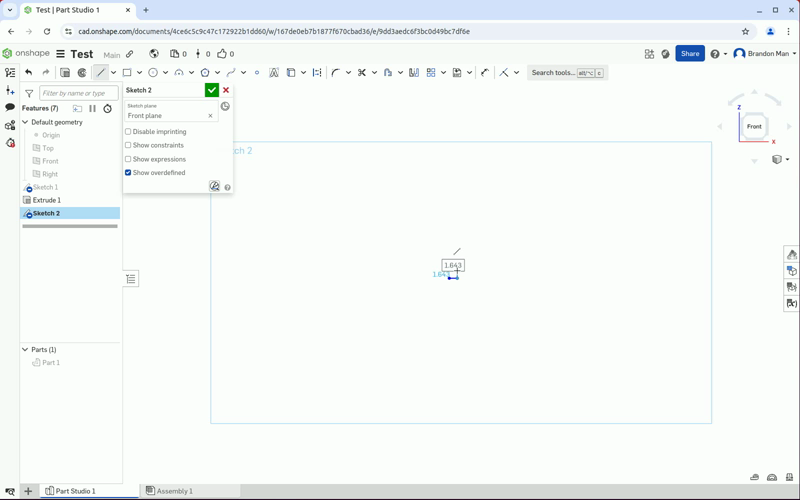
key_up(shift)
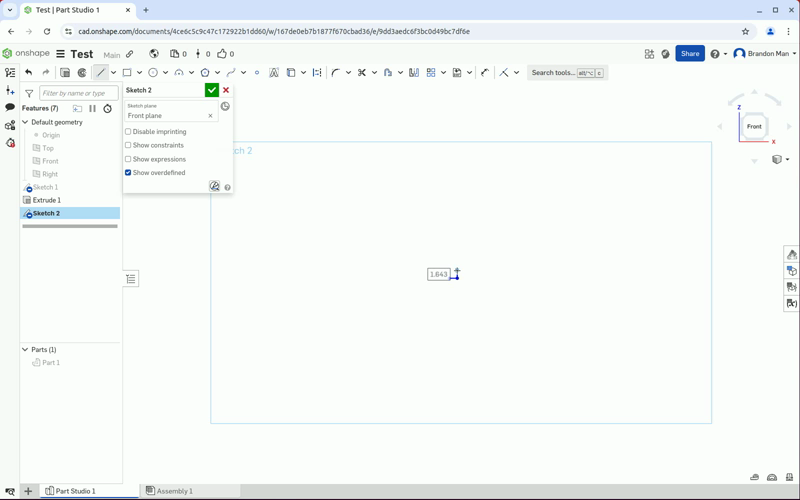
key_down(shift)
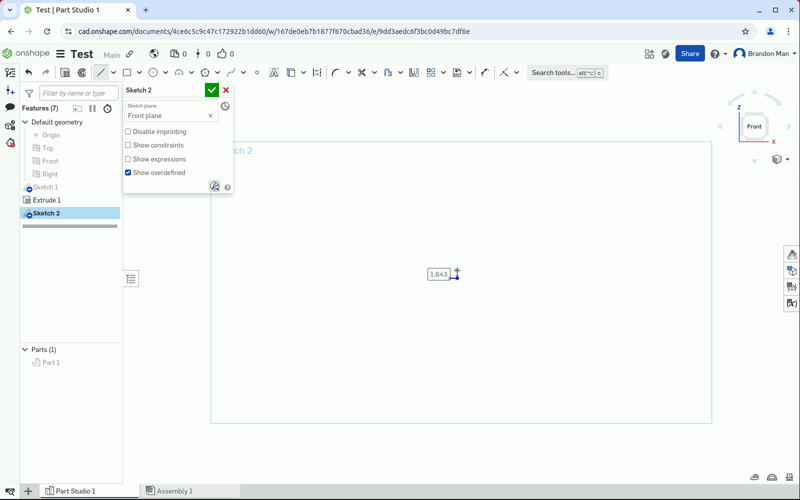
mouse_move(487, 270)
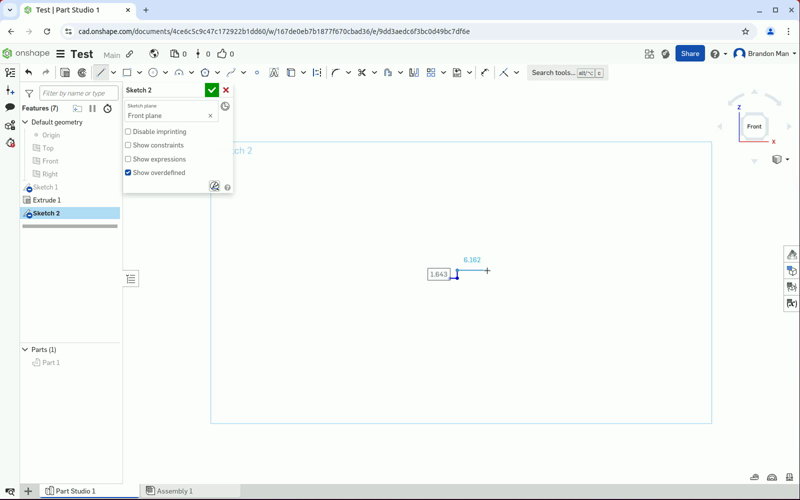
mouse_move(449, 270)
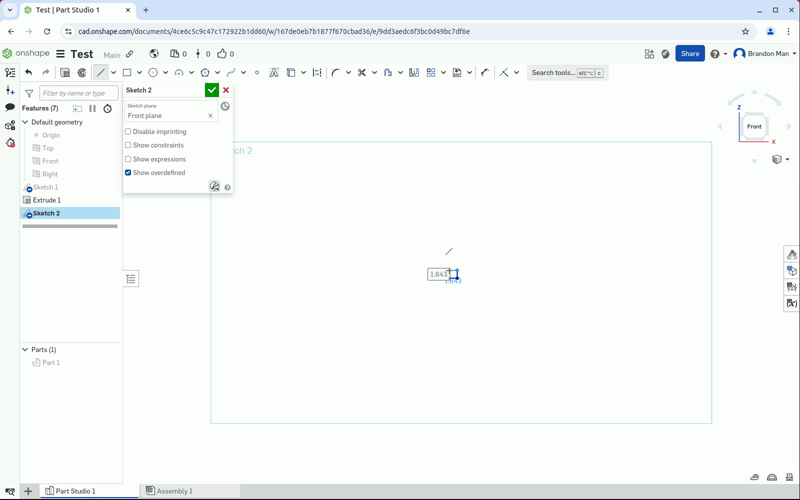
click(449, 270)
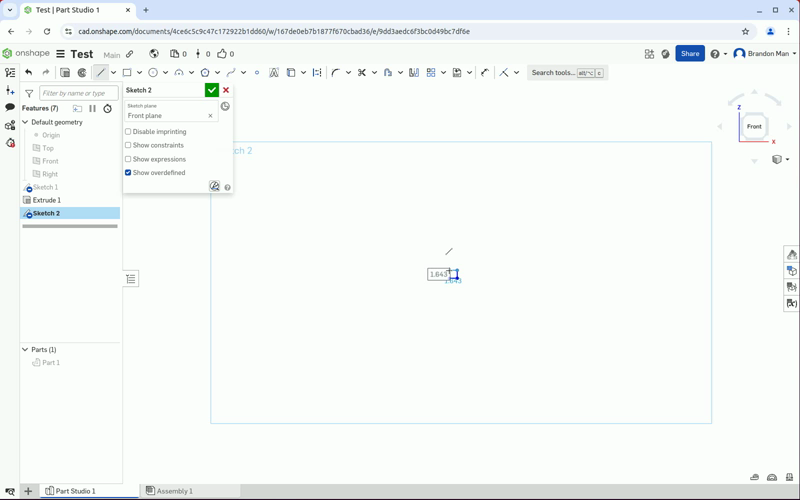
key_up(shift)
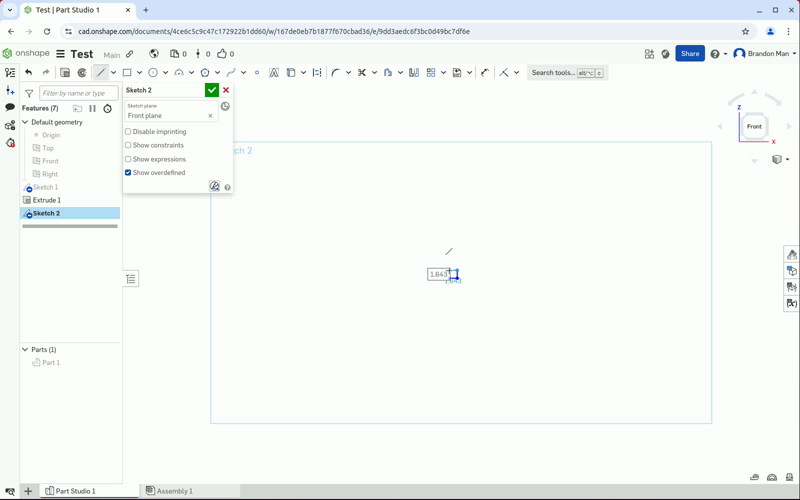
mouse_move(479, 270)
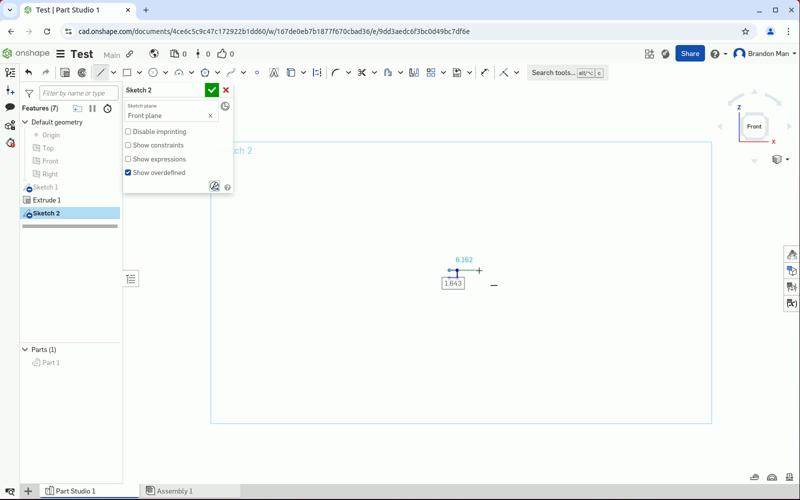
key_down(shift)
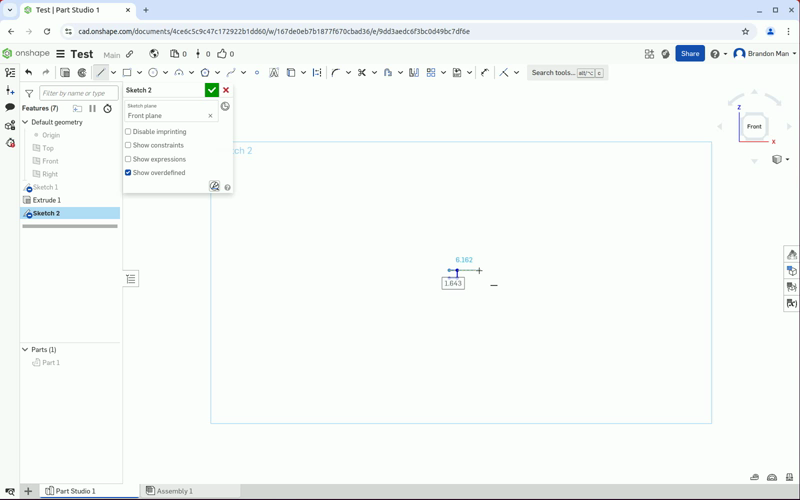
mouse_move(449, 278)
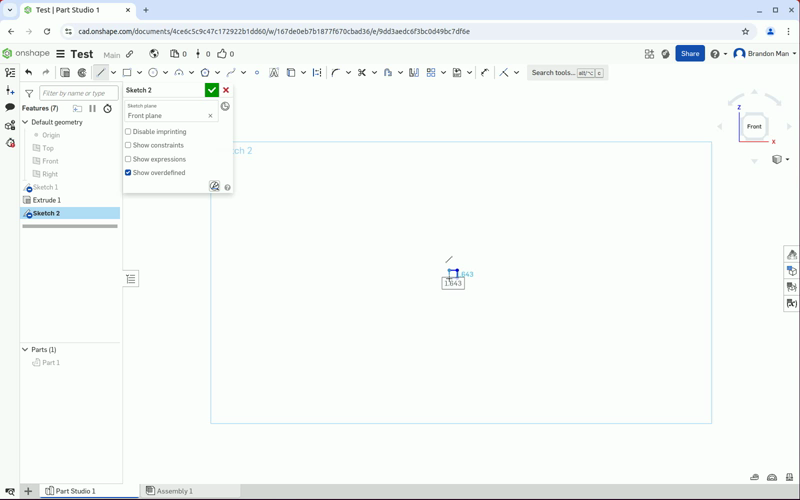
key_up(shift)
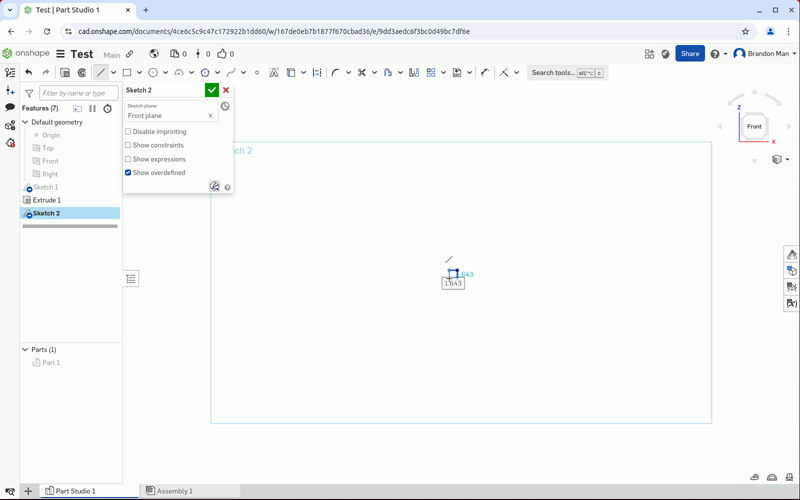
click(449, 278)
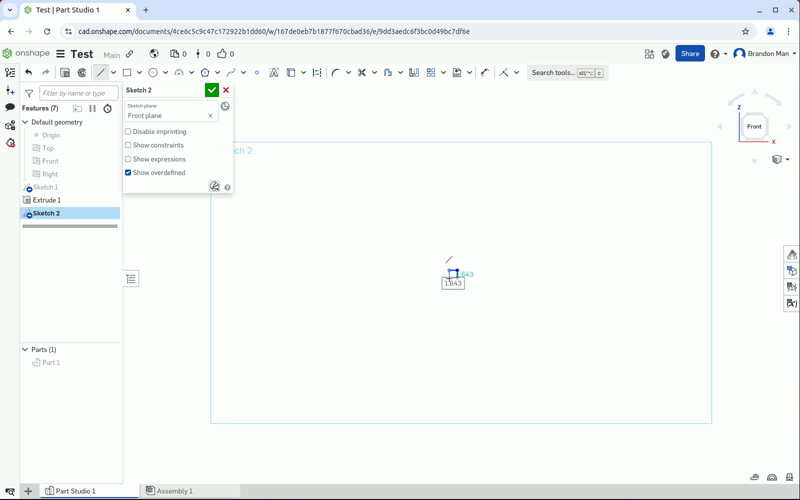
key(esc)
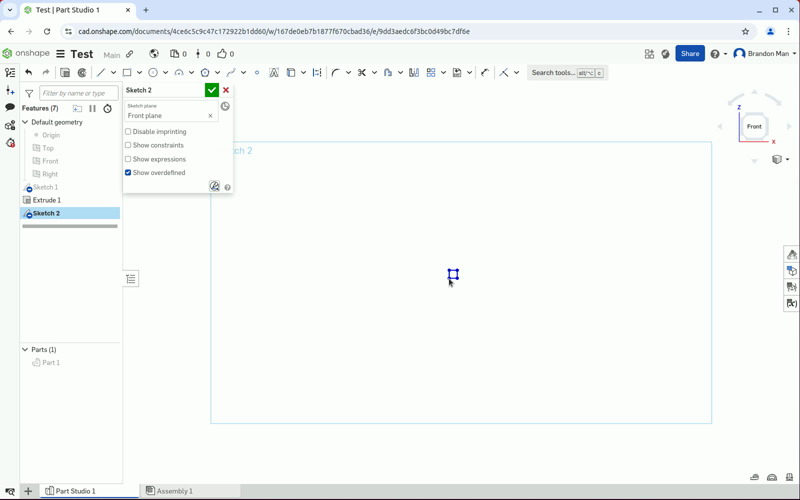
key(l)
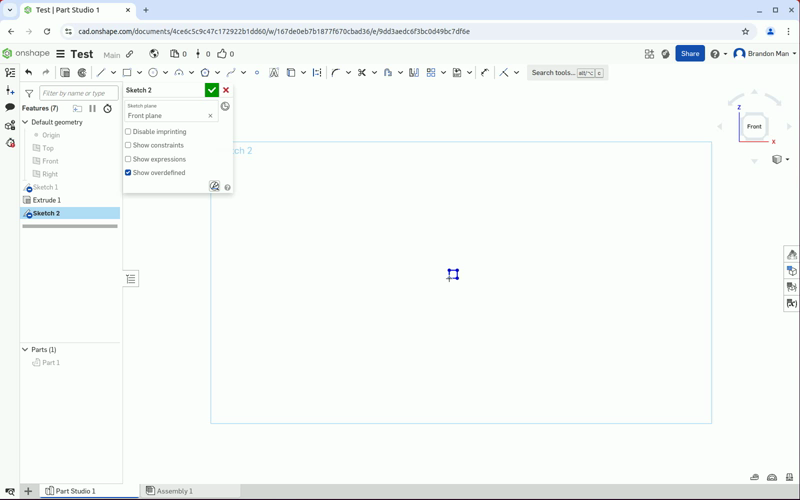
key_down(shift)
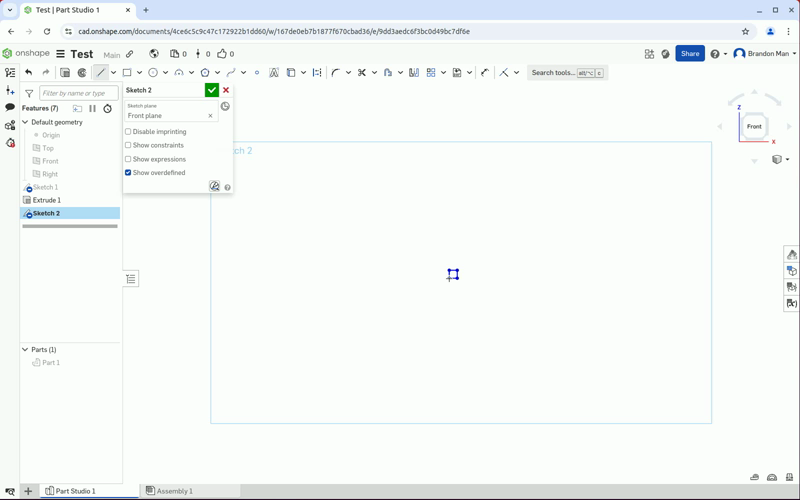
mouse_move(449, 277)
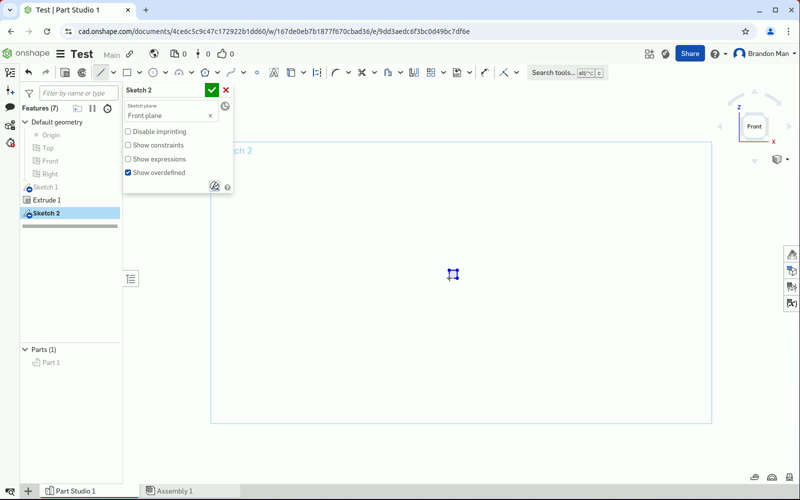
scroll(6)
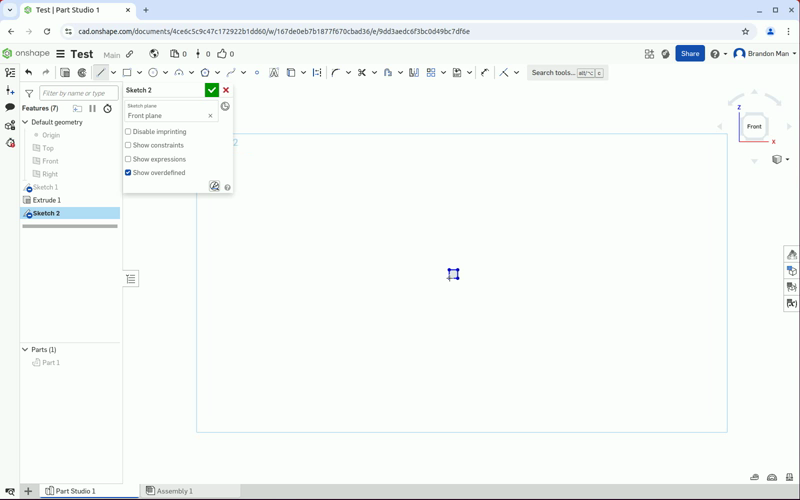
scroll(6)
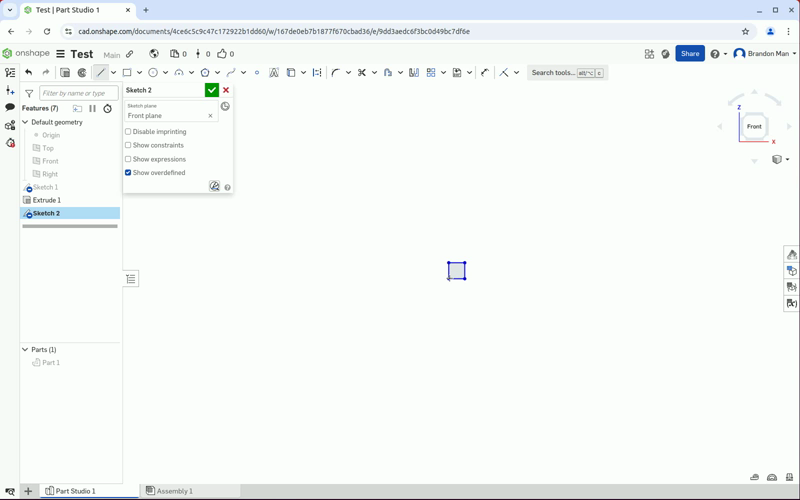
scroll(6)
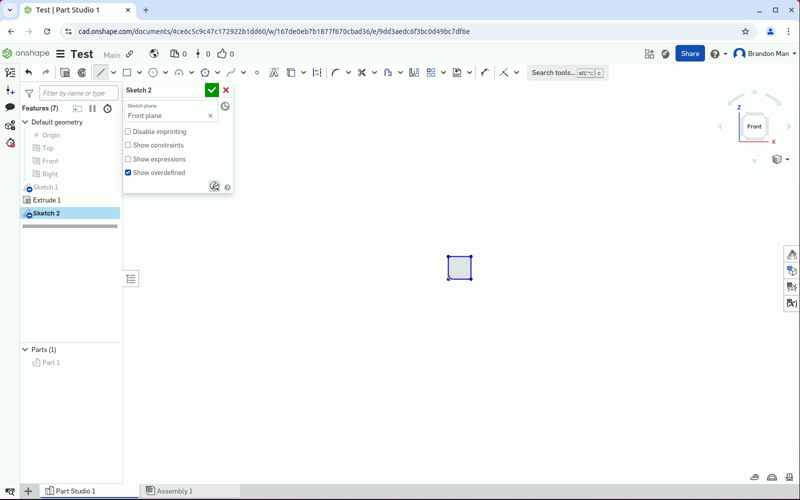
scroll(6)
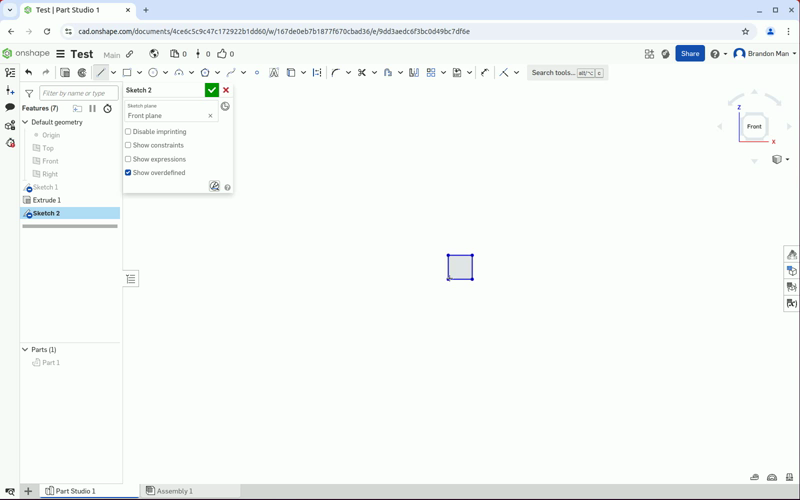
scroll(6)
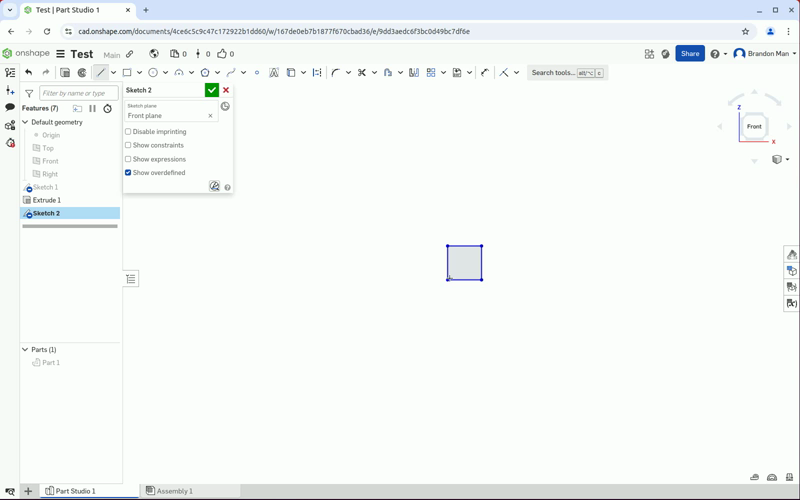
scroll(6)
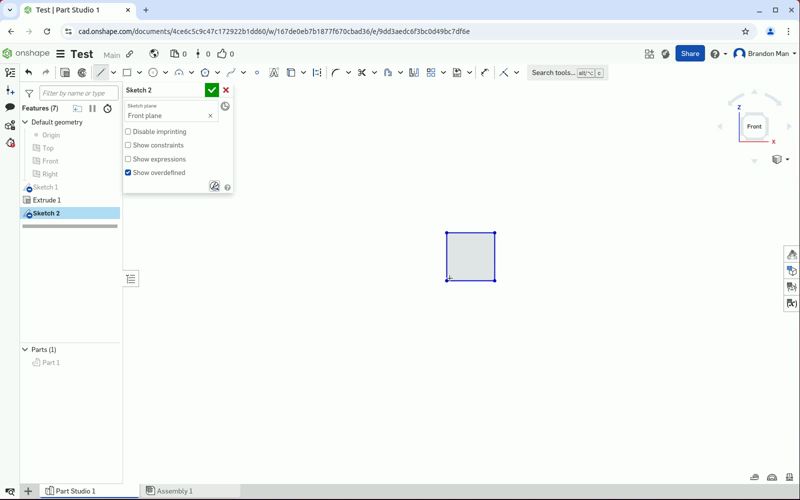
scroll(6)
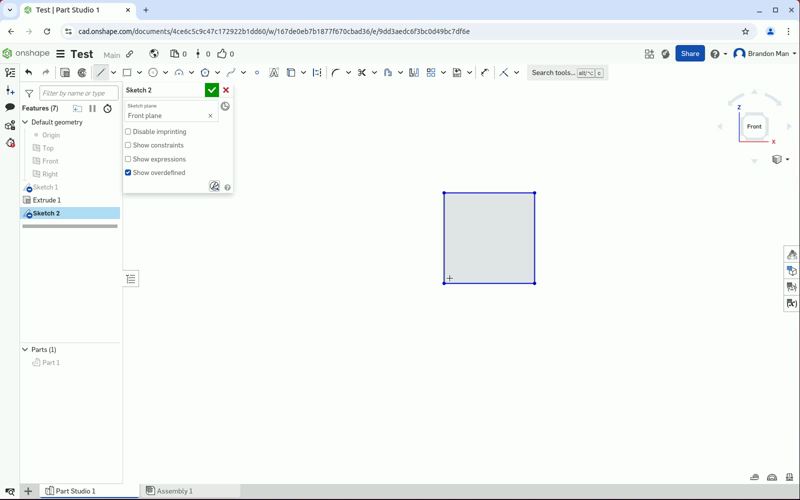
click(449, 277)
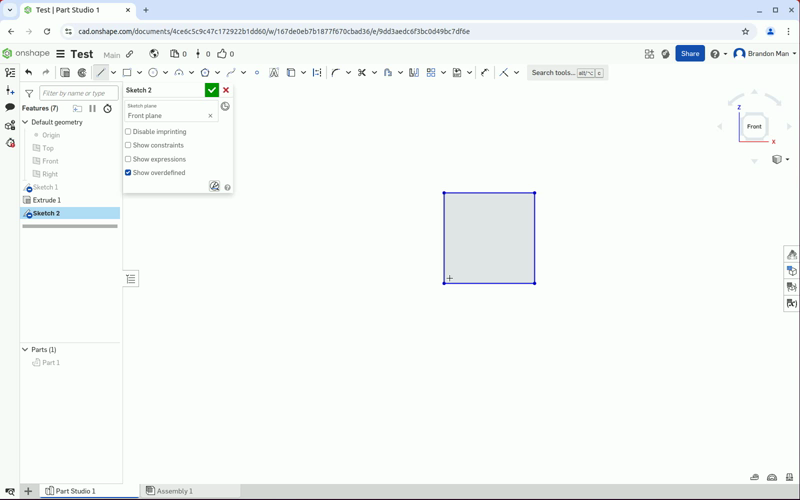
scroll(-6)
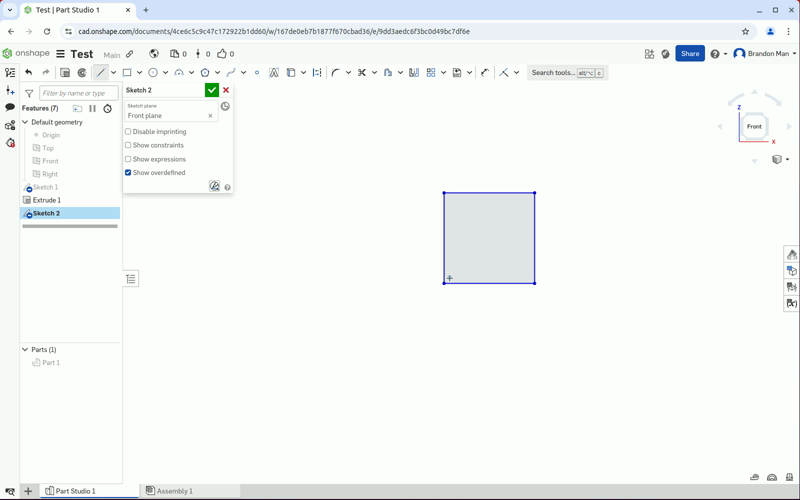
scroll(-6)
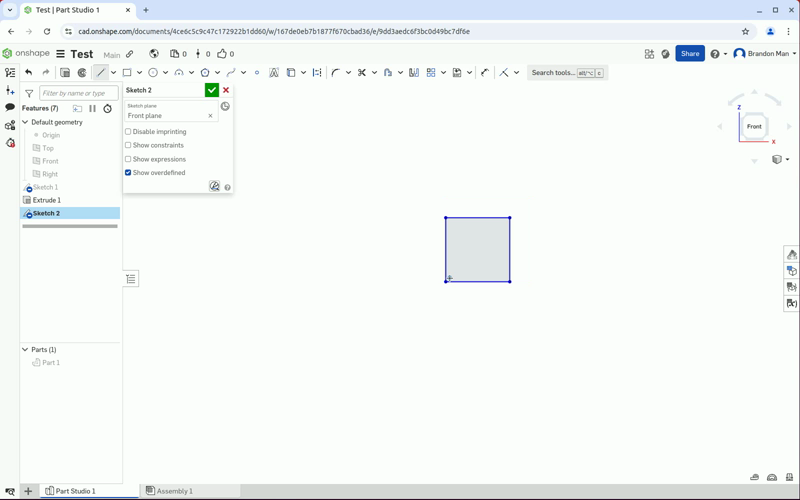
scroll(-6)
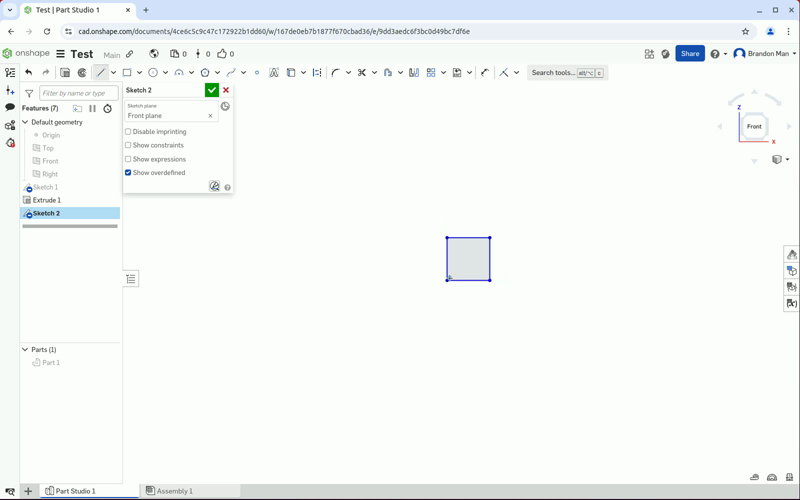
scroll(-6)
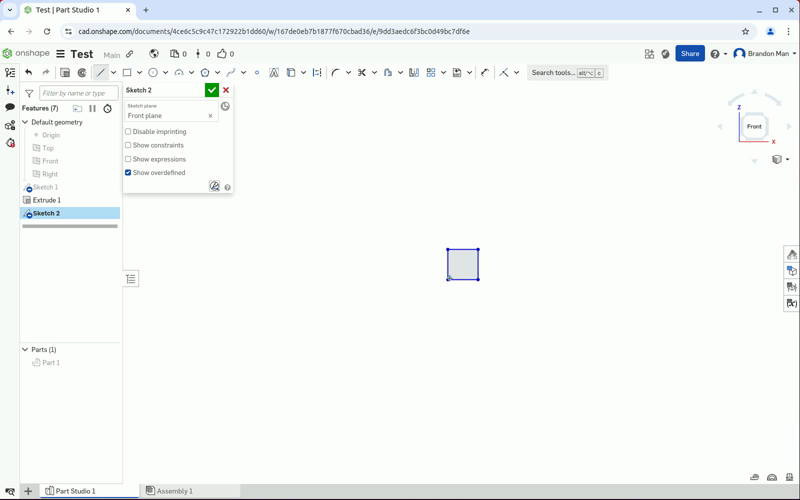
scroll(-6)
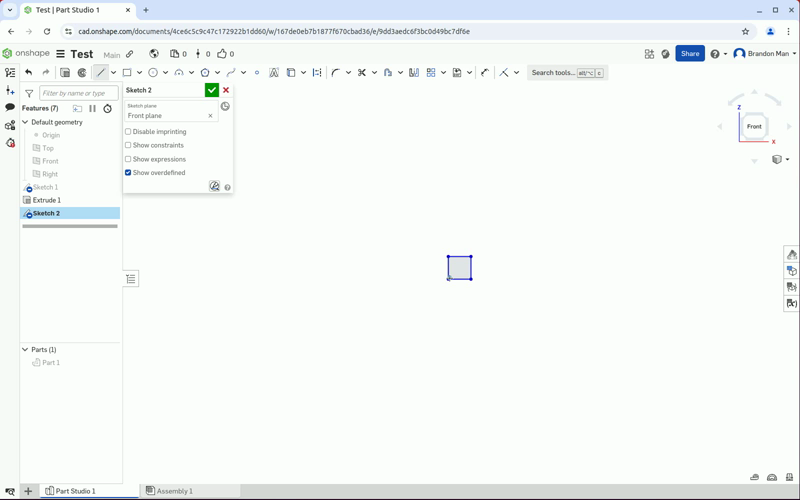
scroll(-6)
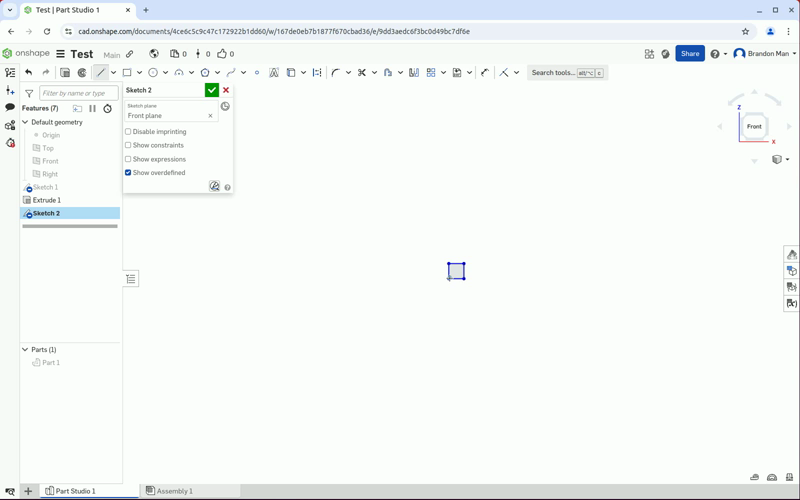
scroll(-6)
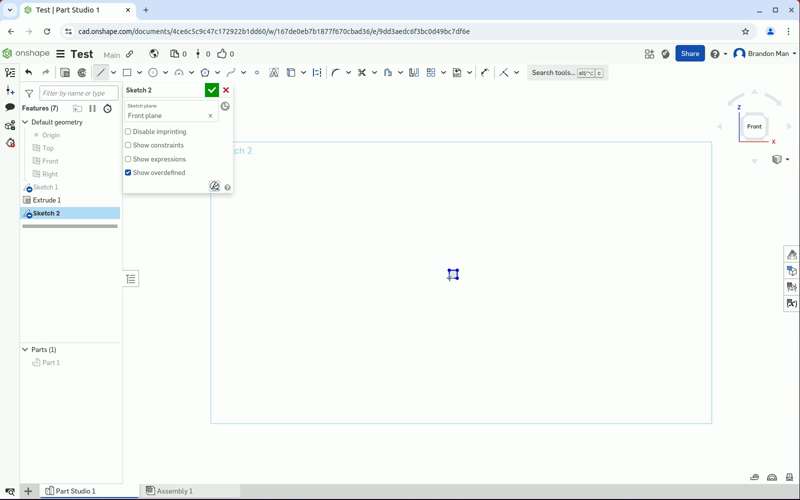
key_up(shift)
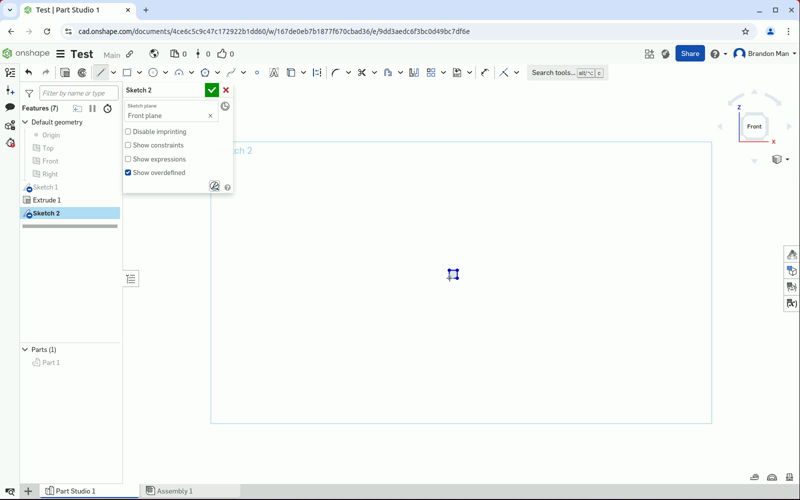
key_down(shift)
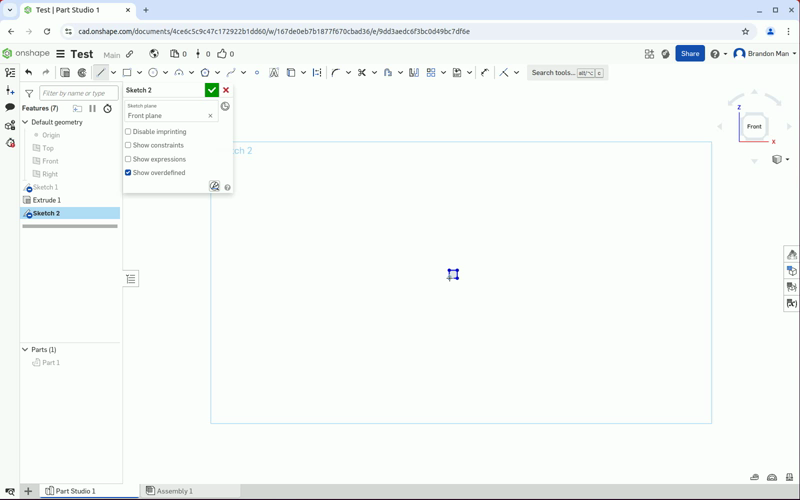
mouse_move(479, 277)
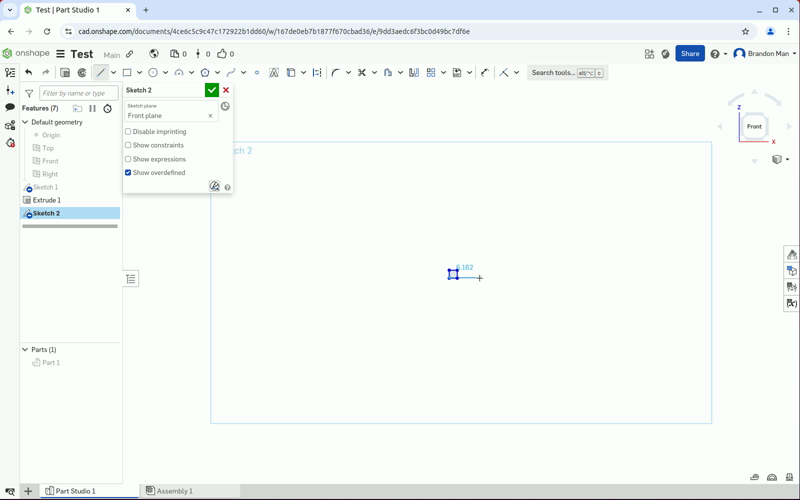
mouse_move(456, 277)
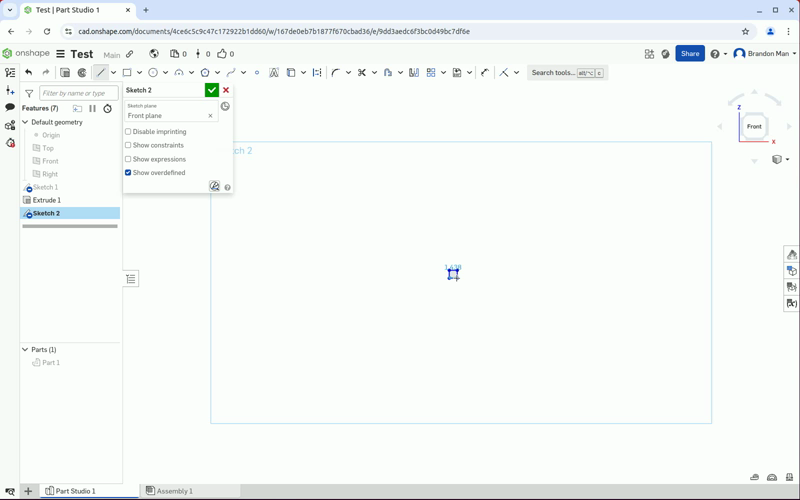
scroll(6)
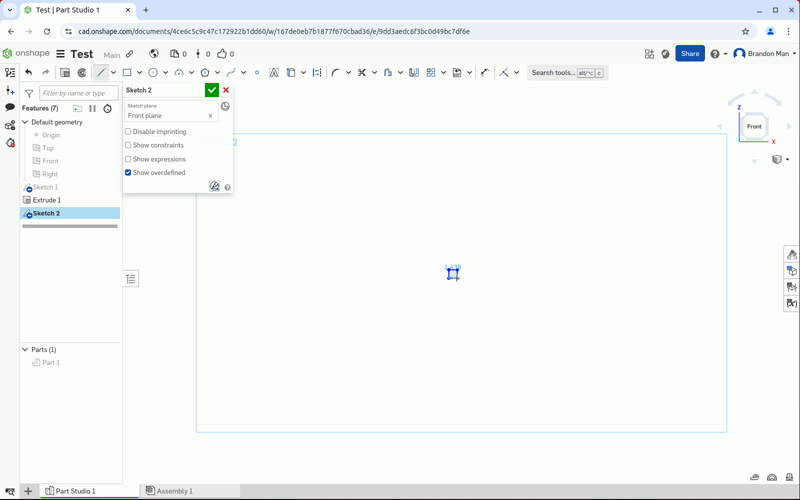
scroll(6)
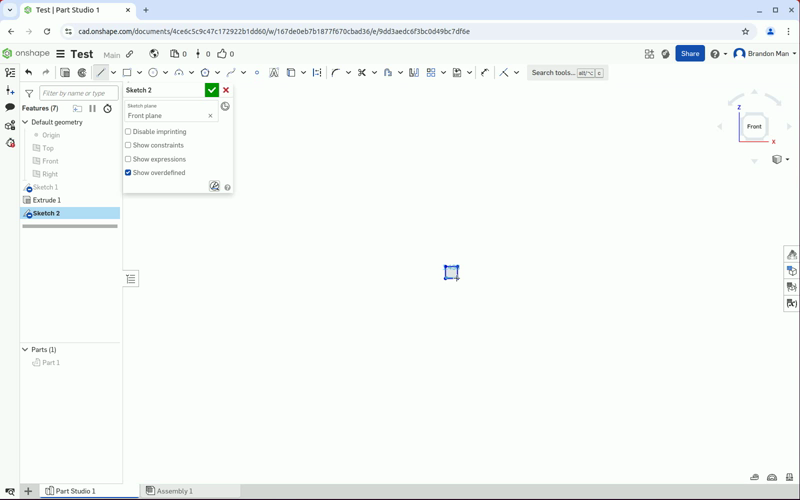
scroll(6)
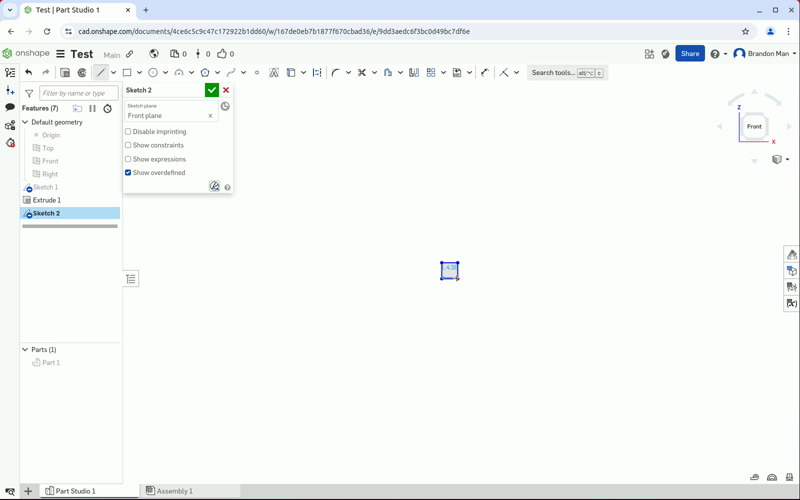
scroll(6)
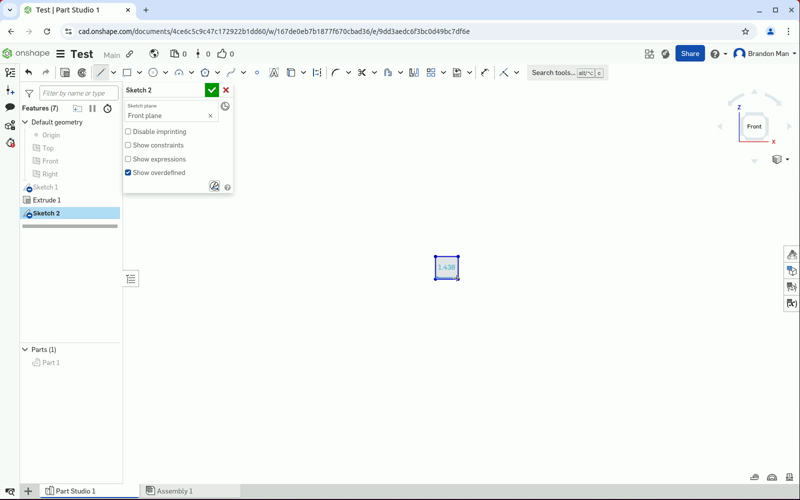
scroll(6)
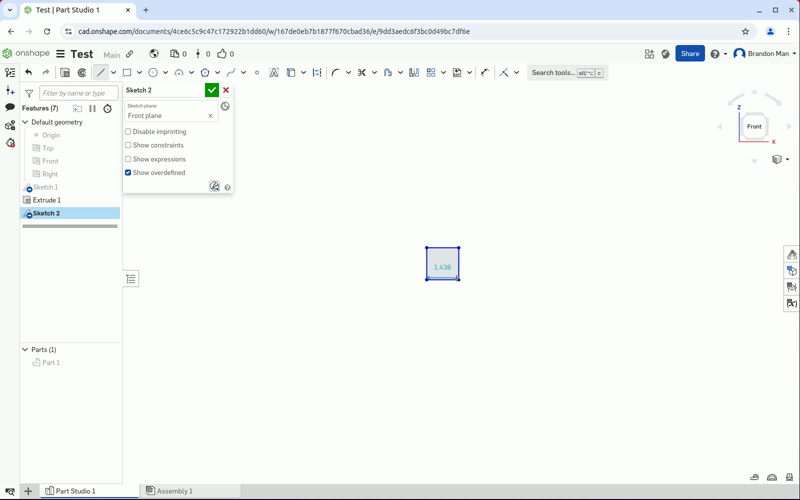
scroll(6)
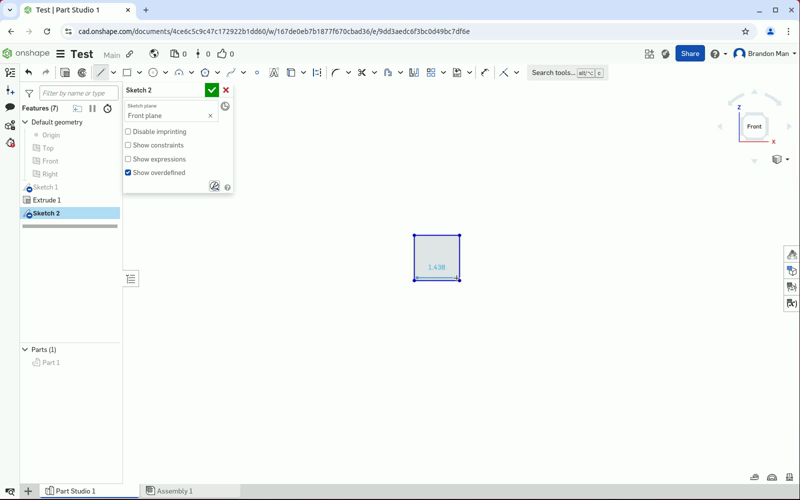
scroll(6)
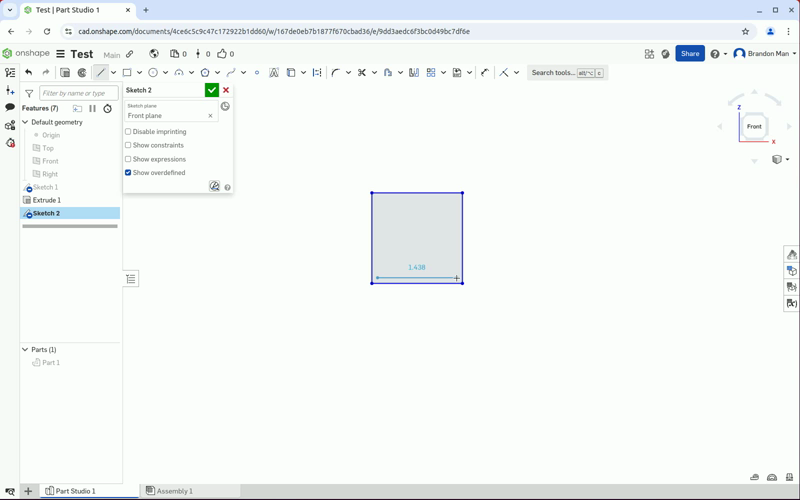
click(456, 277)
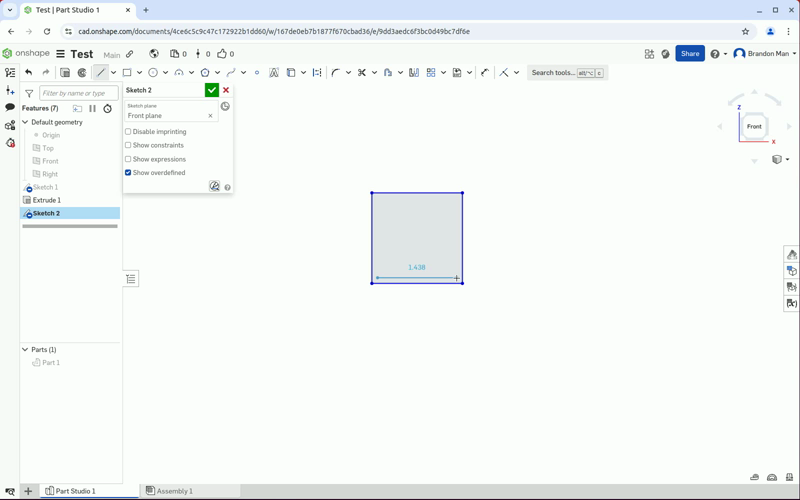
scroll(-6)
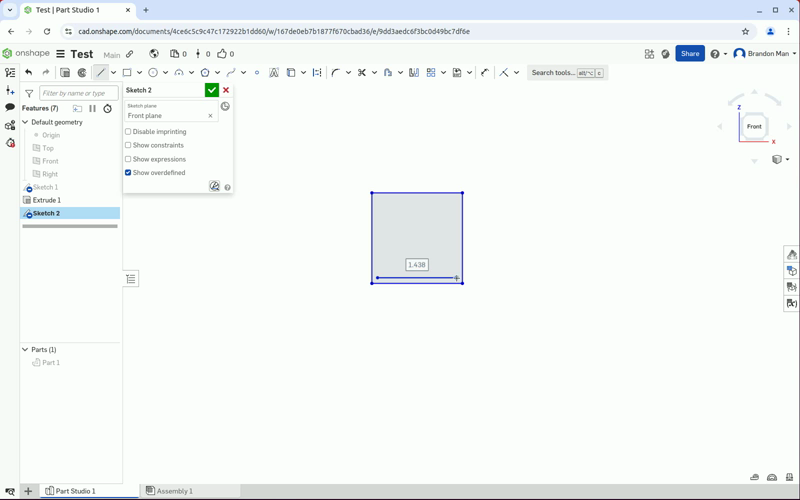
scroll(-6)
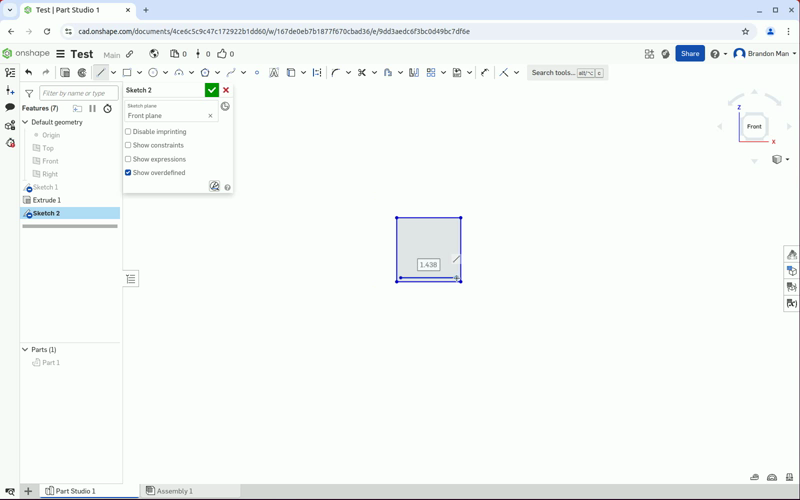
scroll(-6)
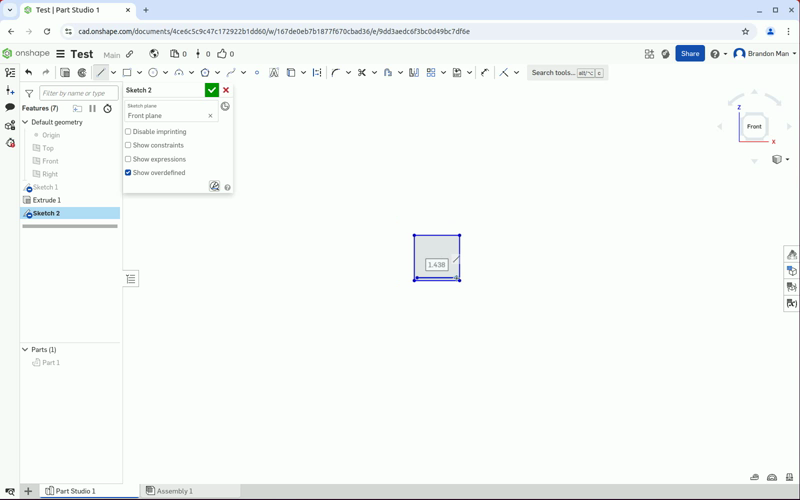
scroll(-6)
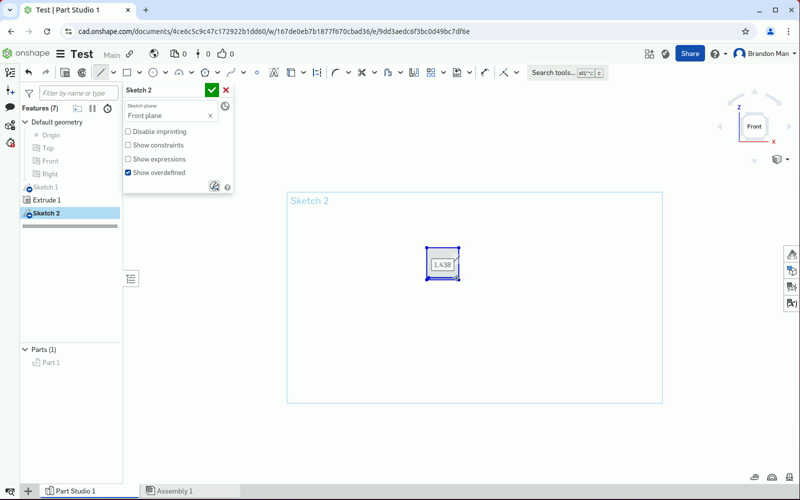
scroll(-6)
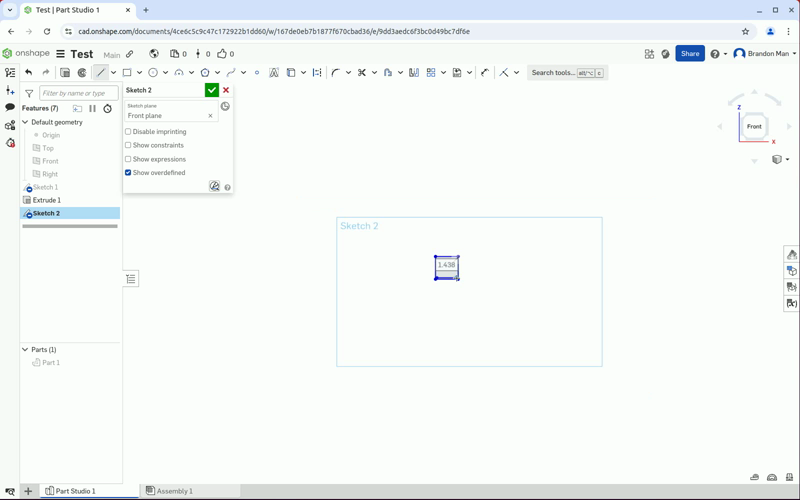
scroll(-6)
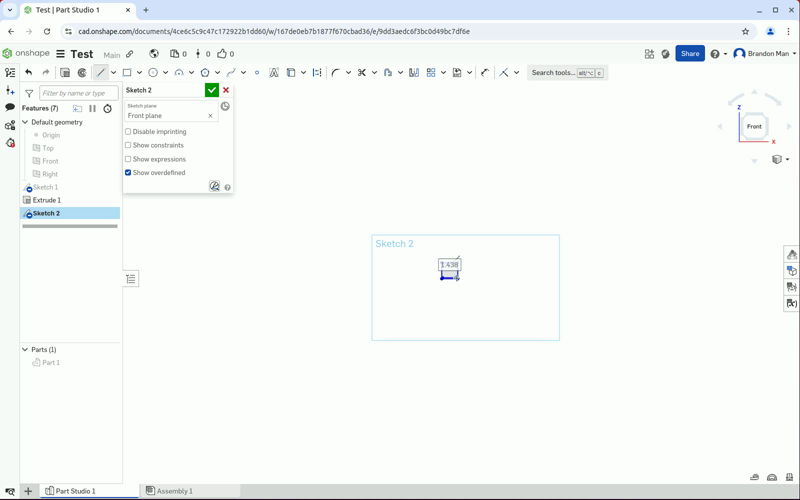
scroll(-6)
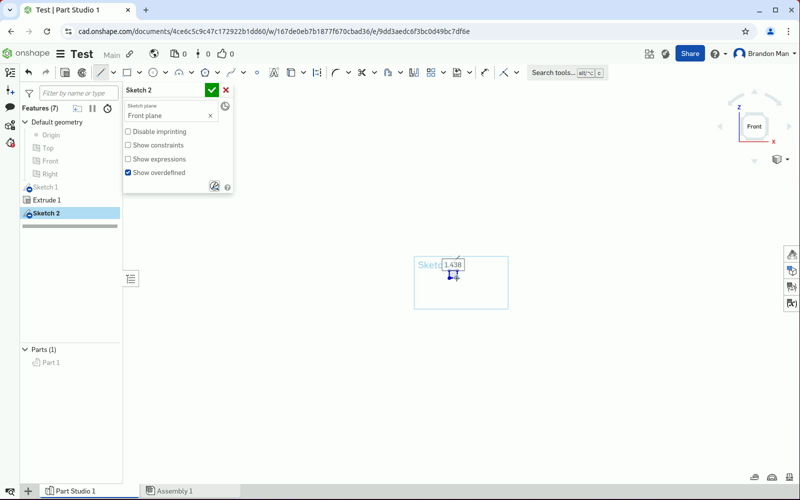
key_up(shift)
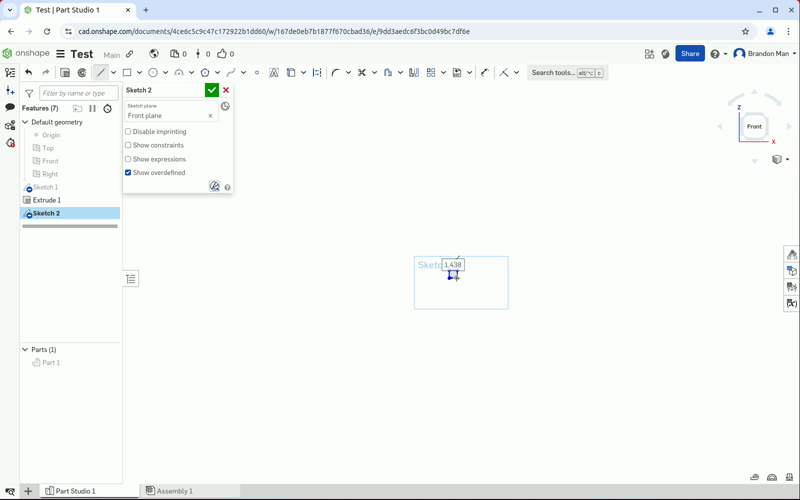
key_down(shift)
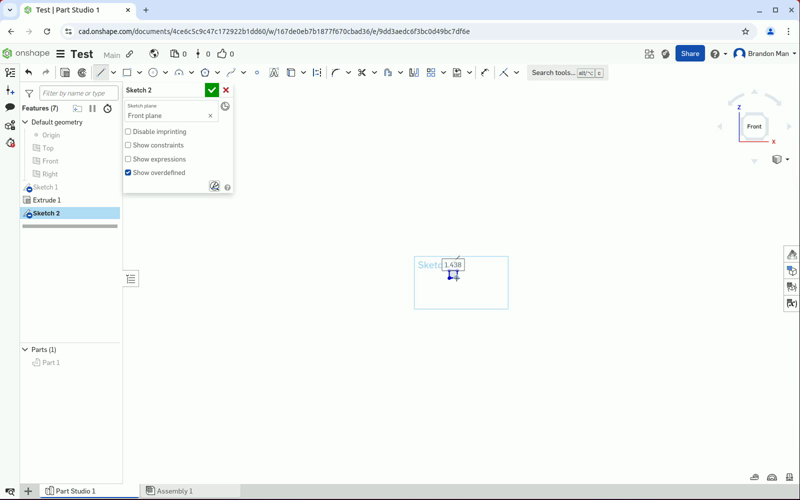
mouse_move(486, 277)
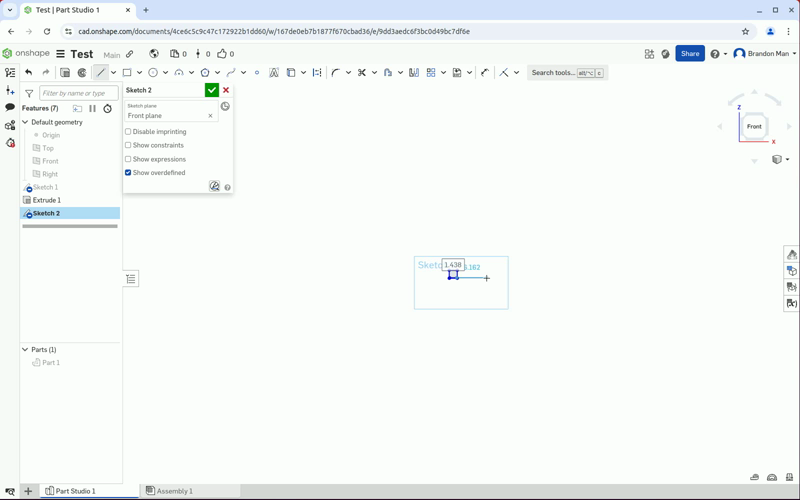
mouse_move(456, 270)
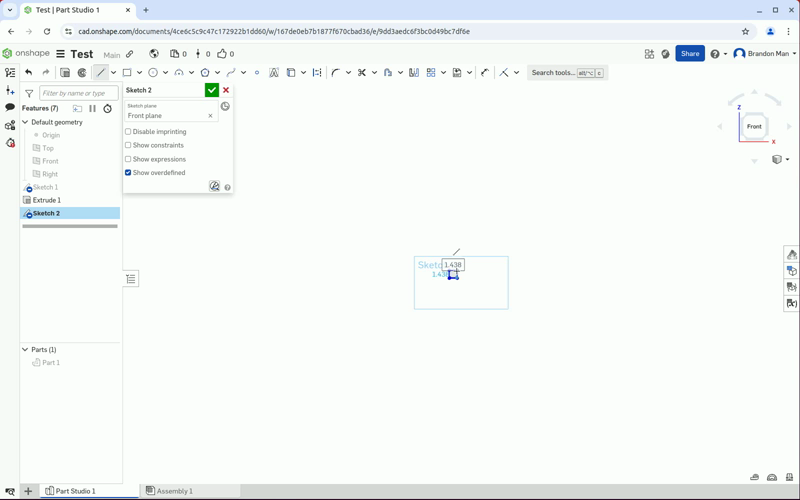
scroll(6)
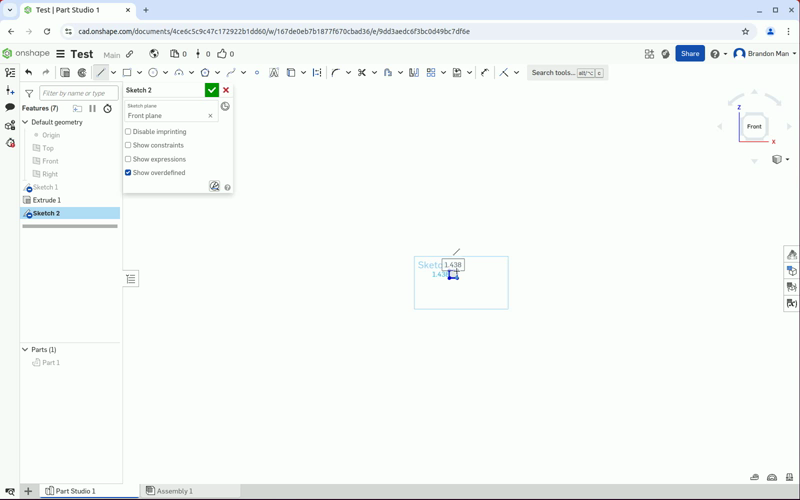
scroll(6)
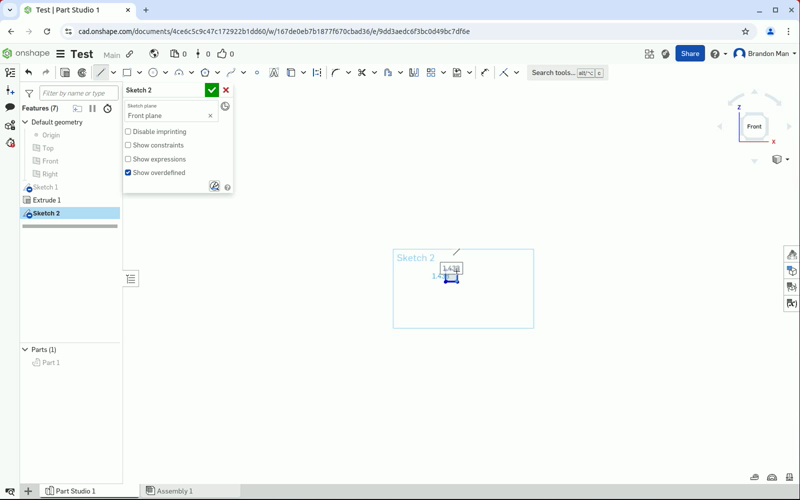
scroll(6)
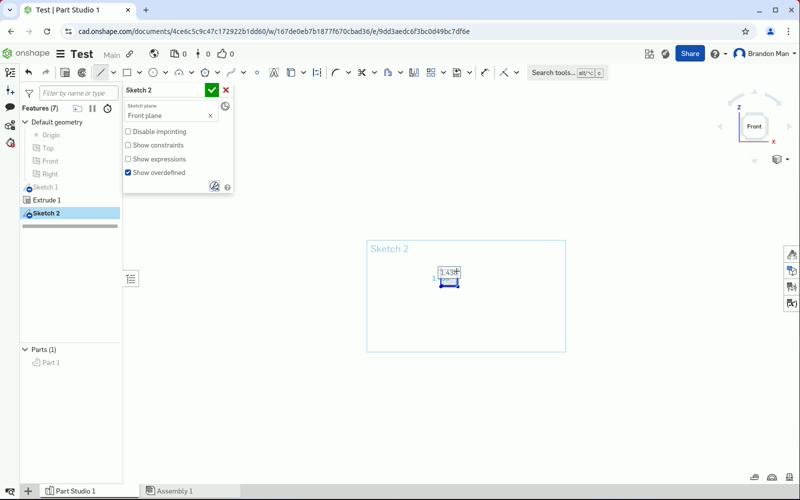
scroll(6)
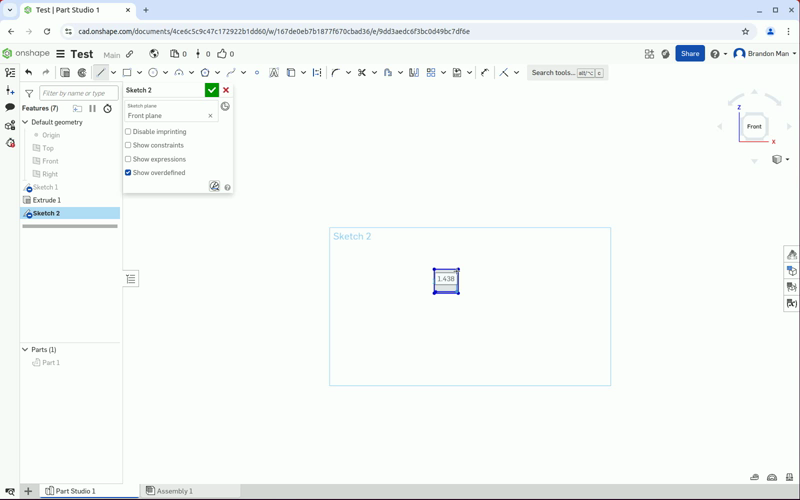
scroll(6)
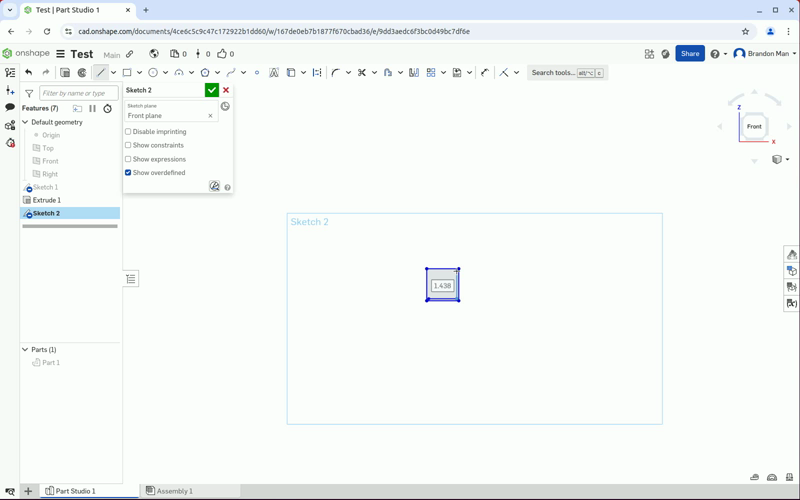
scroll(6)
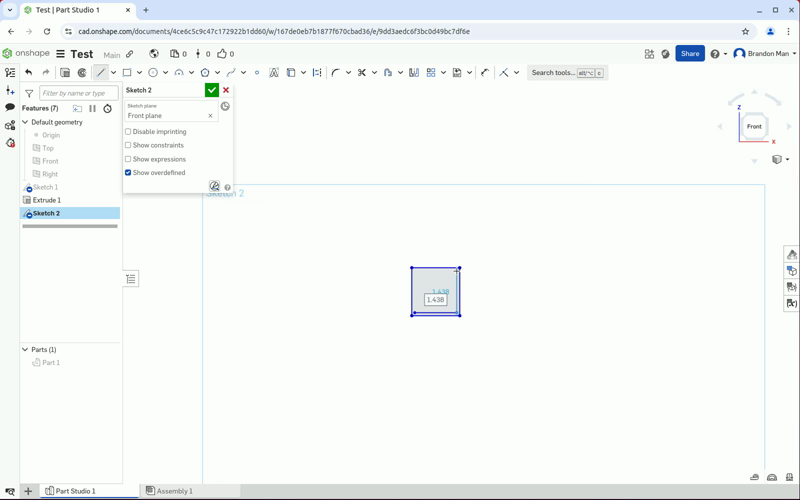
scroll(6)
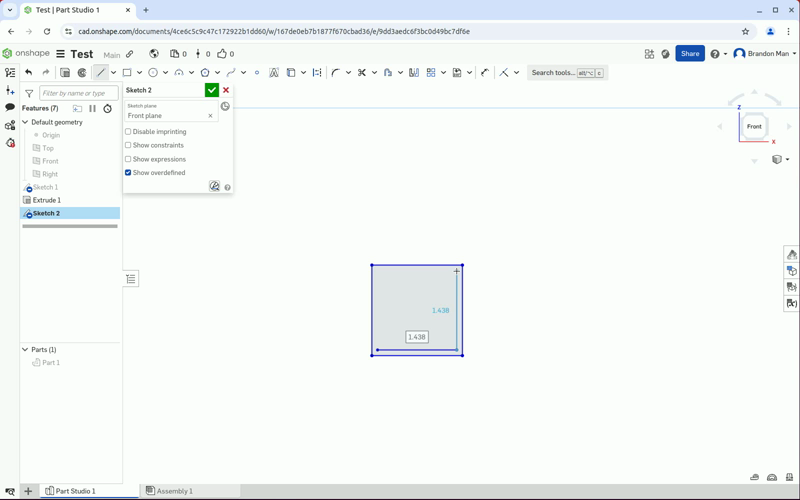
click(456, 270)
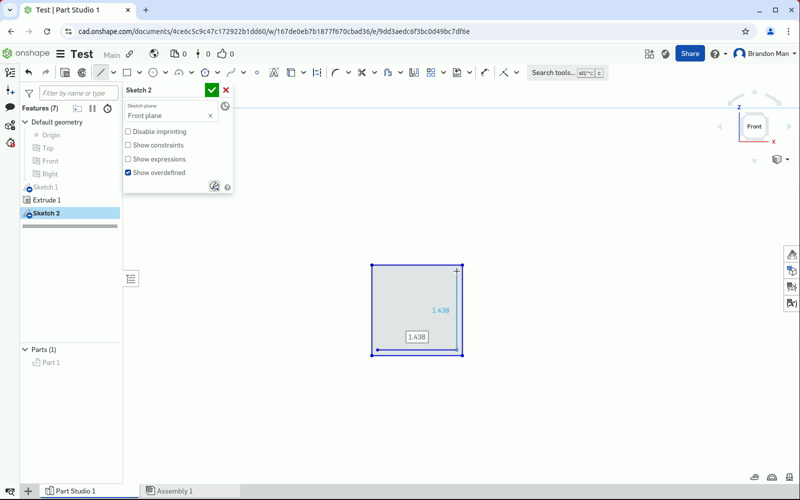
scroll(-6)
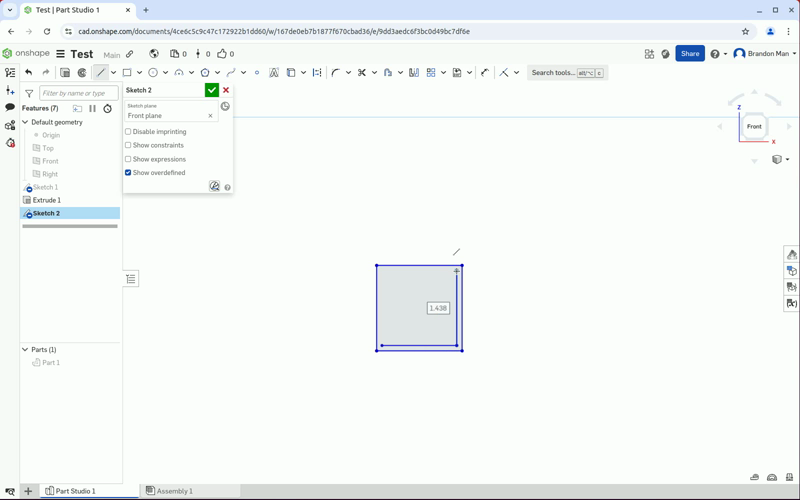
scroll(-6)
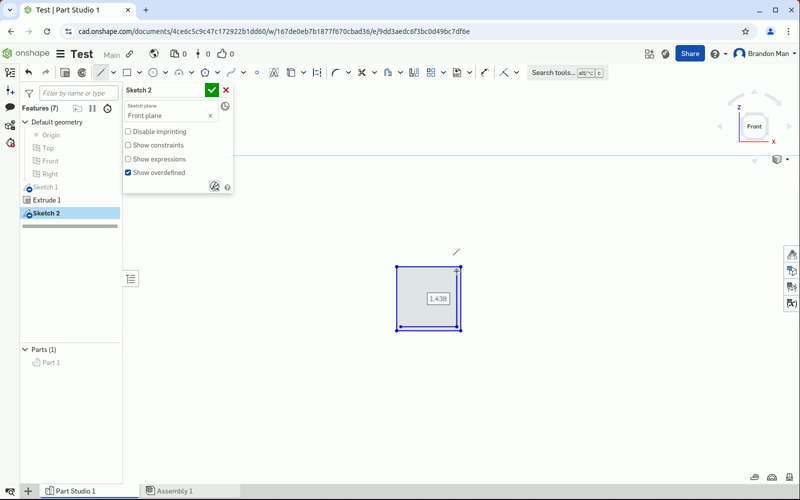
scroll(-6)
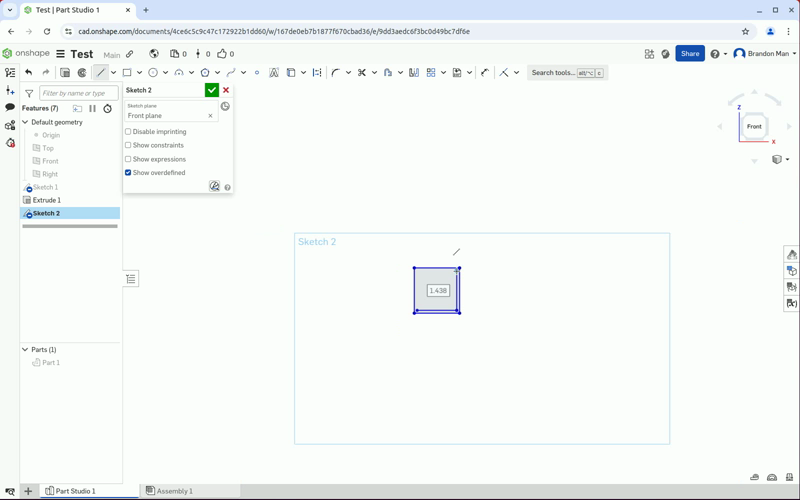
scroll(-6)
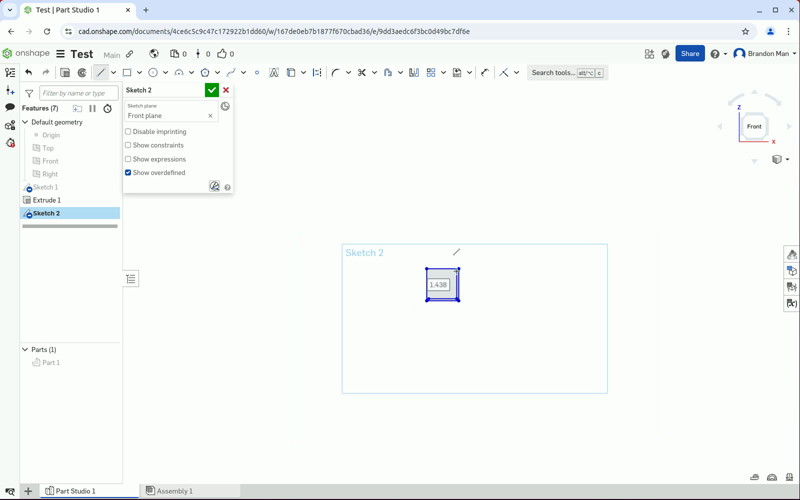
scroll(-6)
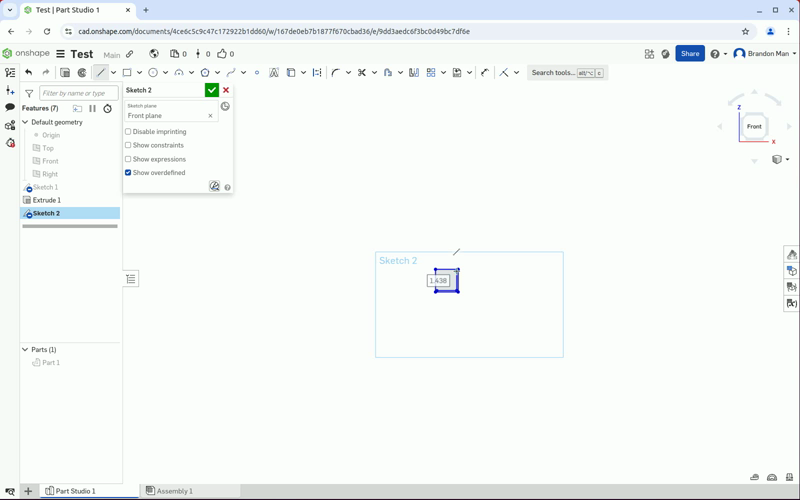
scroll(-6)
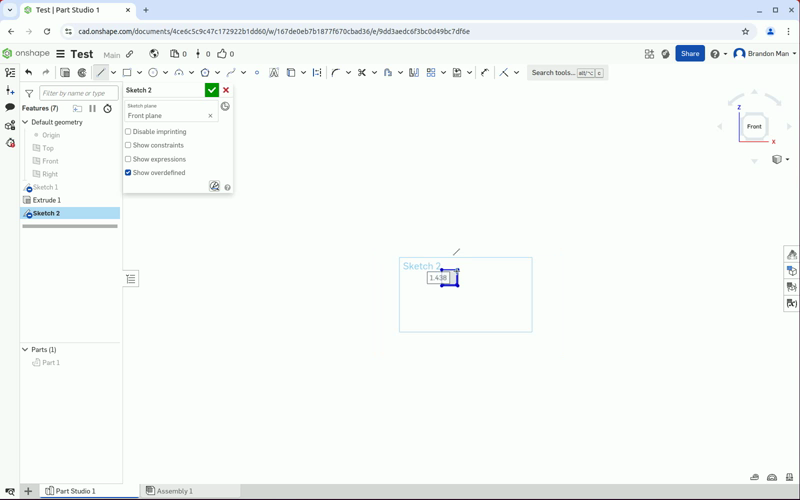
scroll(-6)
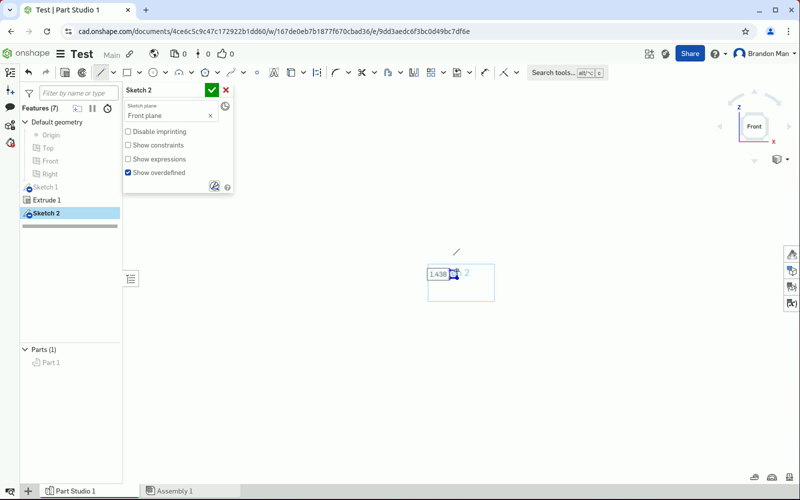
key_up(shift)
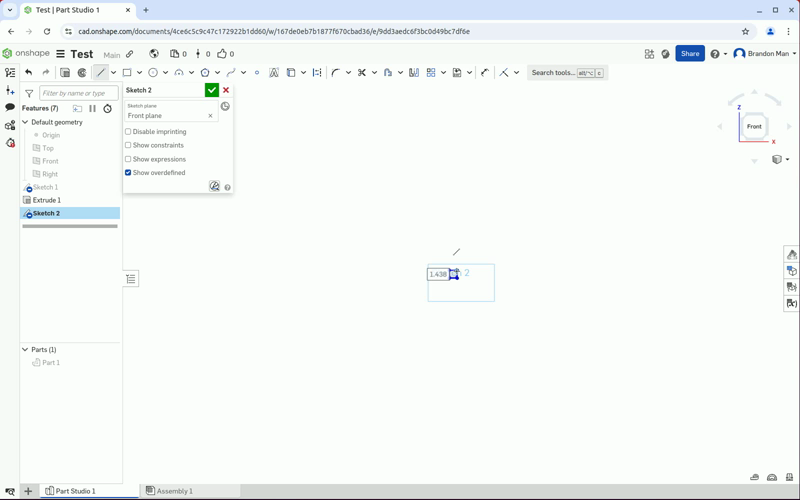
key_down(shift)
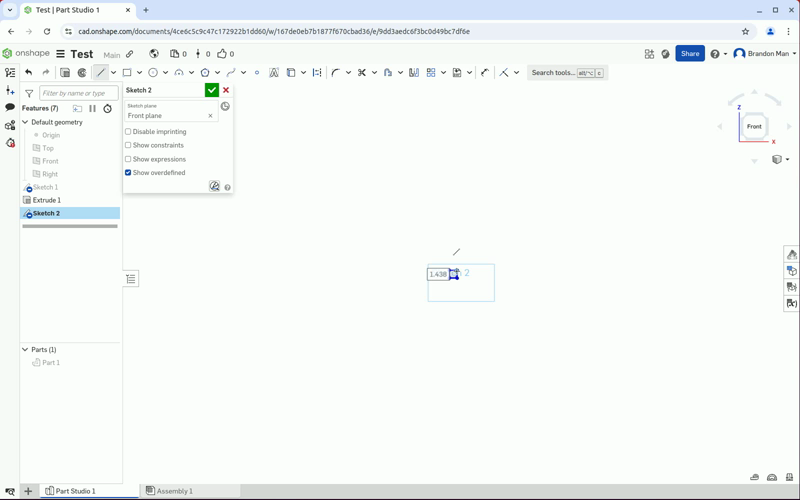
mouse_move(486, 270)
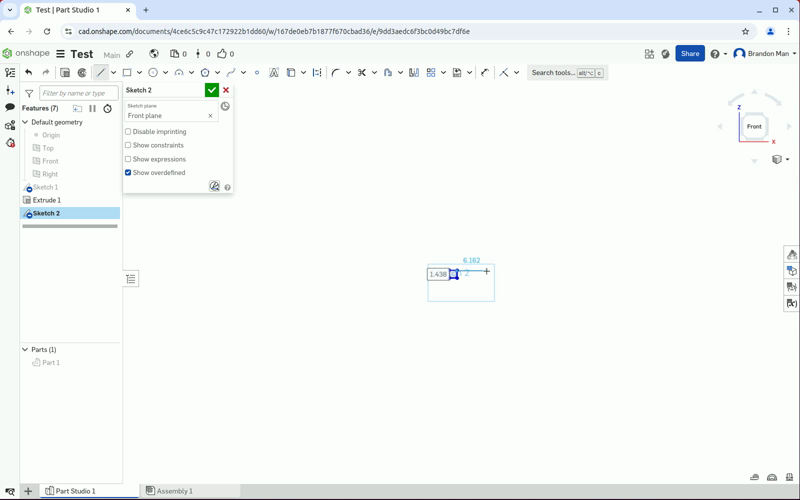
mouse_move(449, 270)
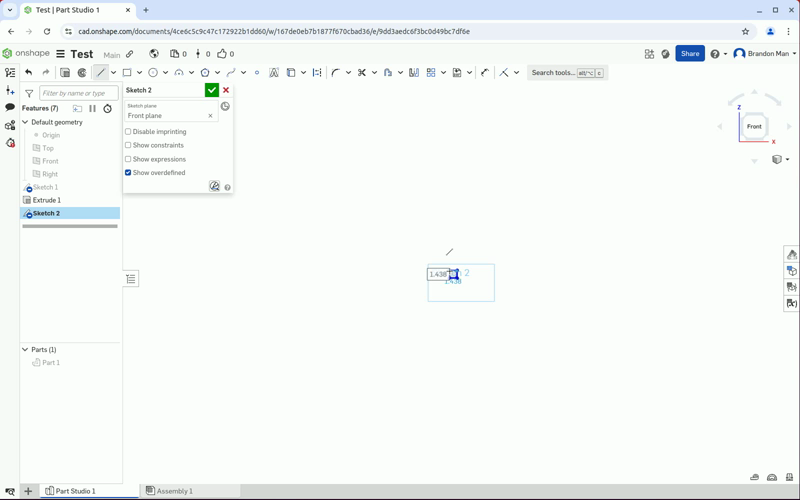
scroll(6)
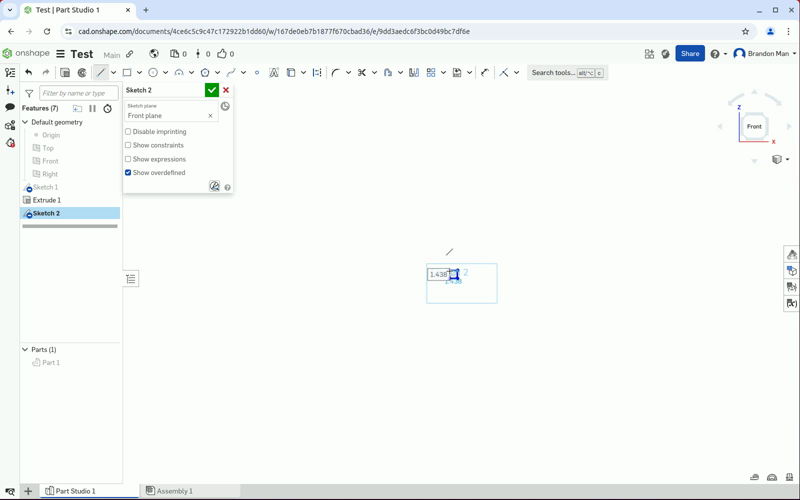
scroll(6)
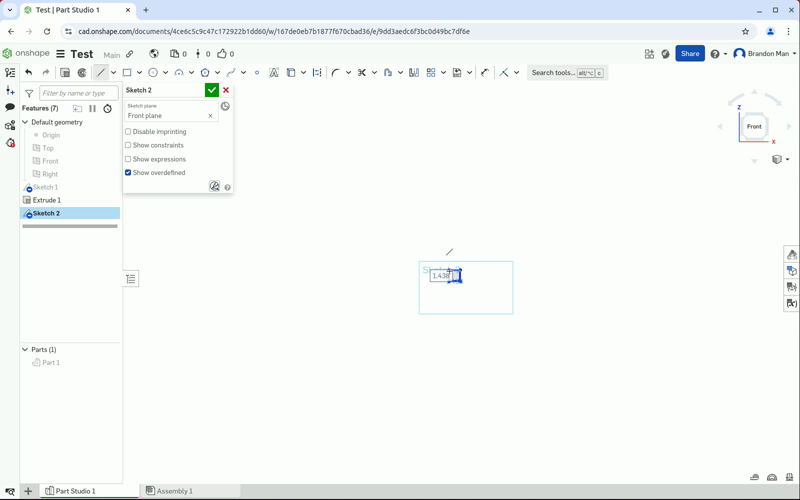
scroll(6)
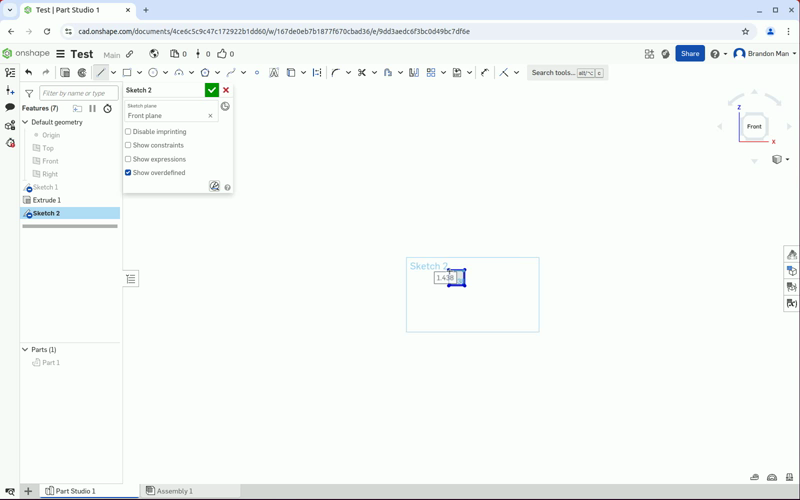
scroll(6)
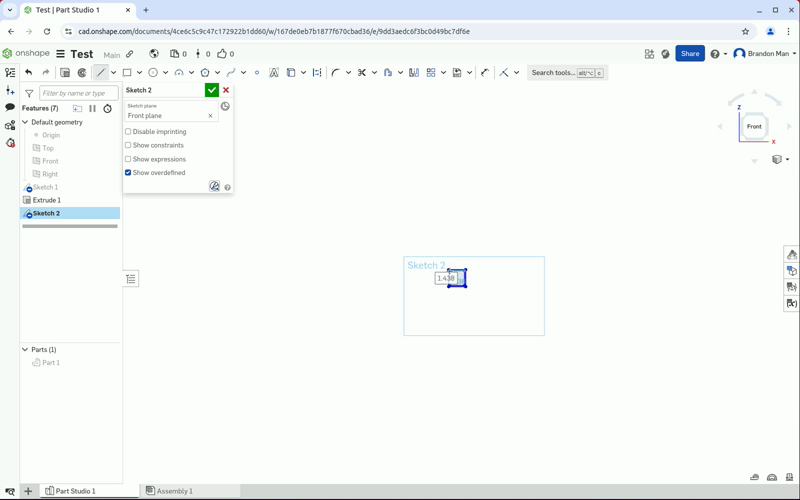
scroll(6)
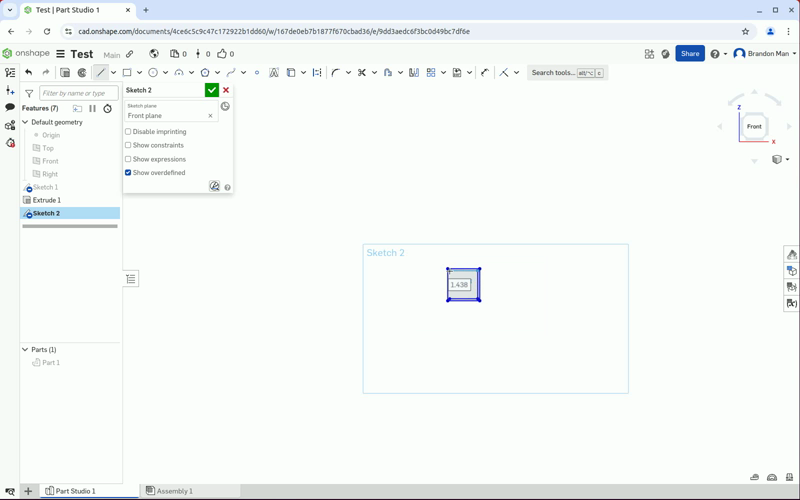
scroll(6)
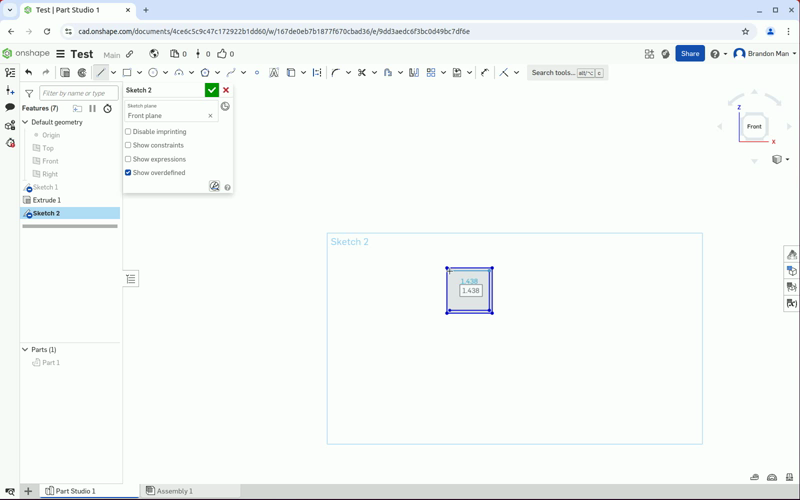
scroll(6)
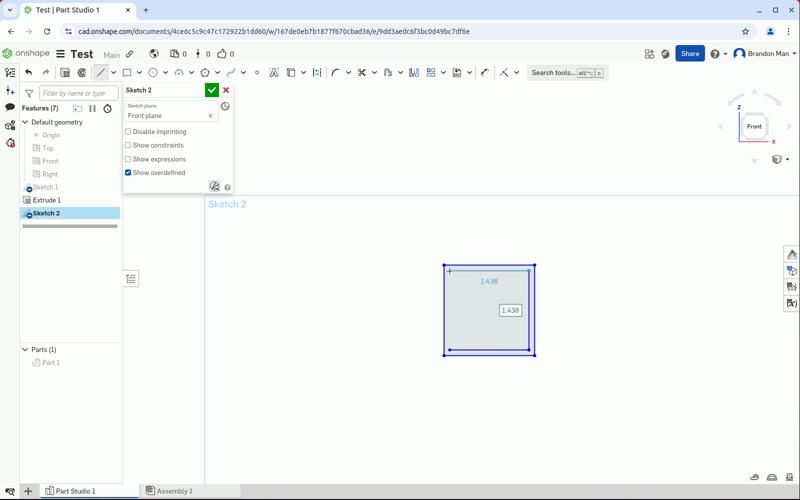
click(449, 270)
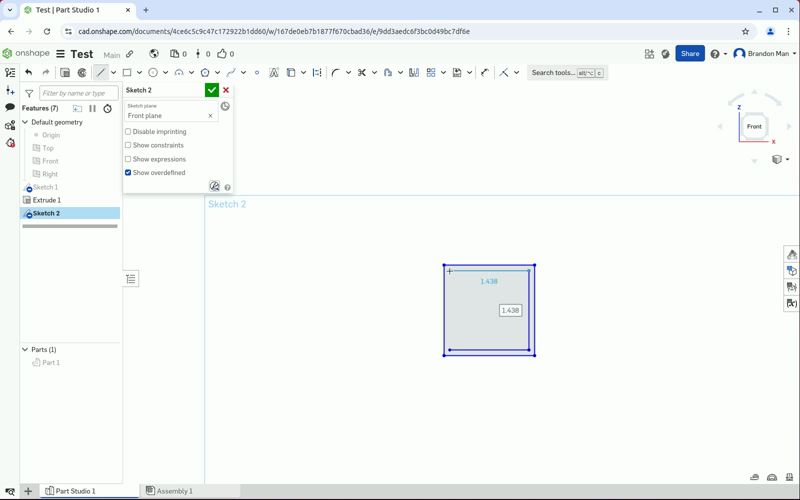
scroll(-6)
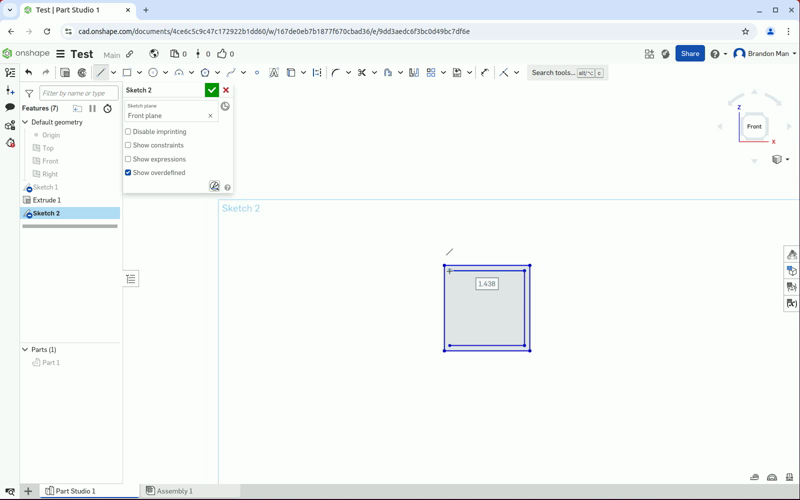
scroll(-6)
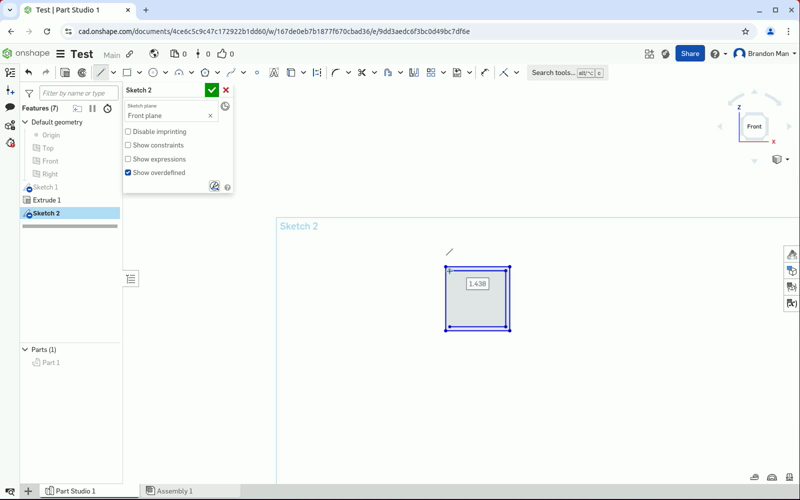
scroll(-6)
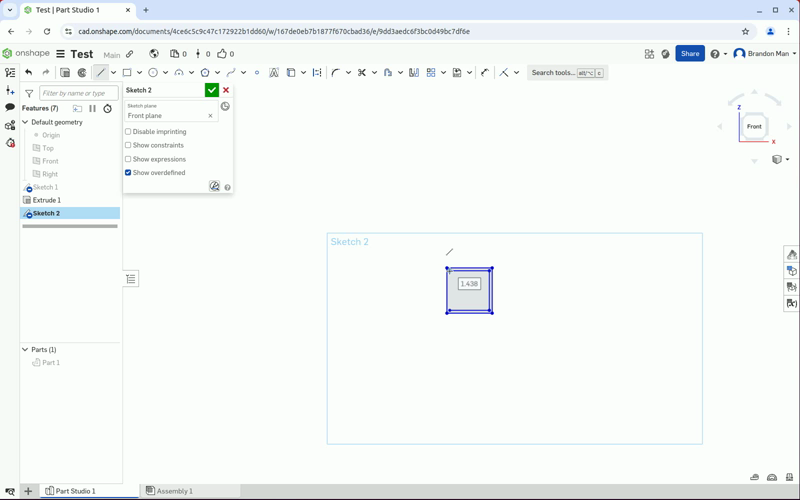
scroll(-6)
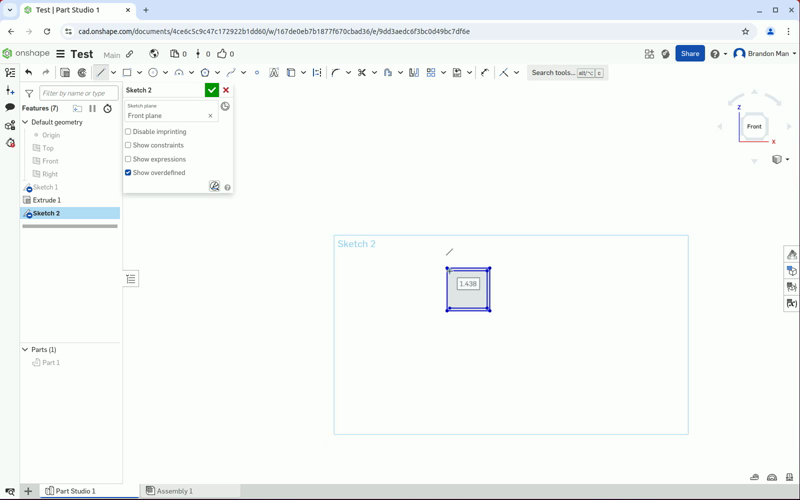
scroll(-6)
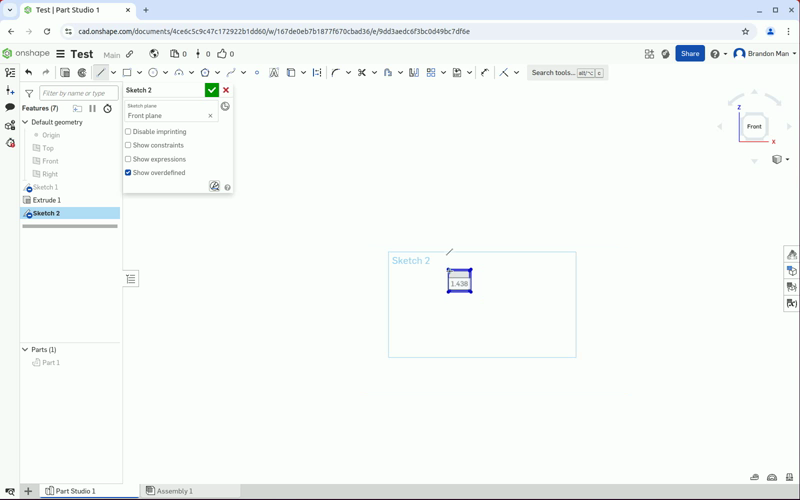
scroll(-6)
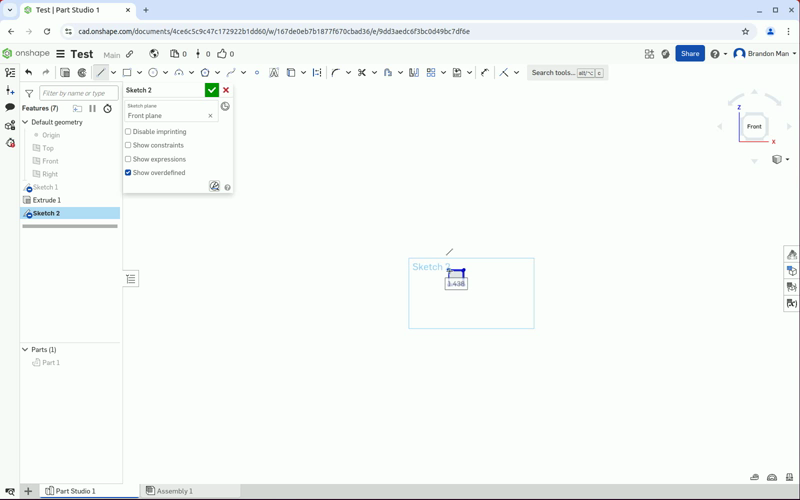
scroll(-6)
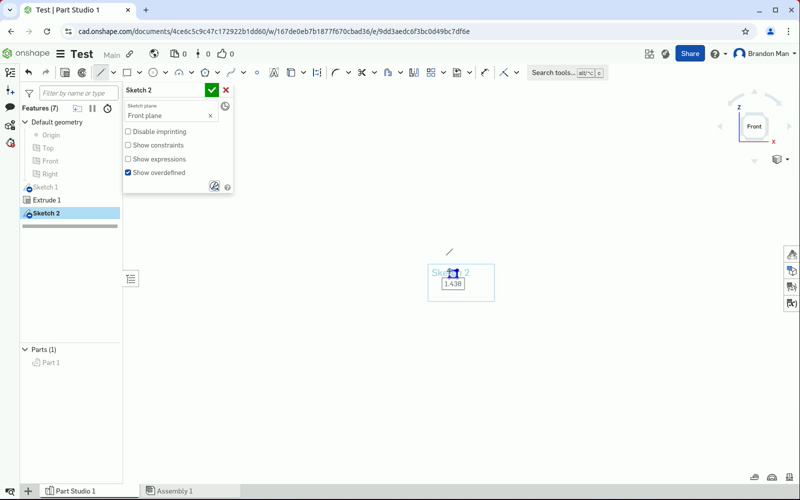
key_up(shift)
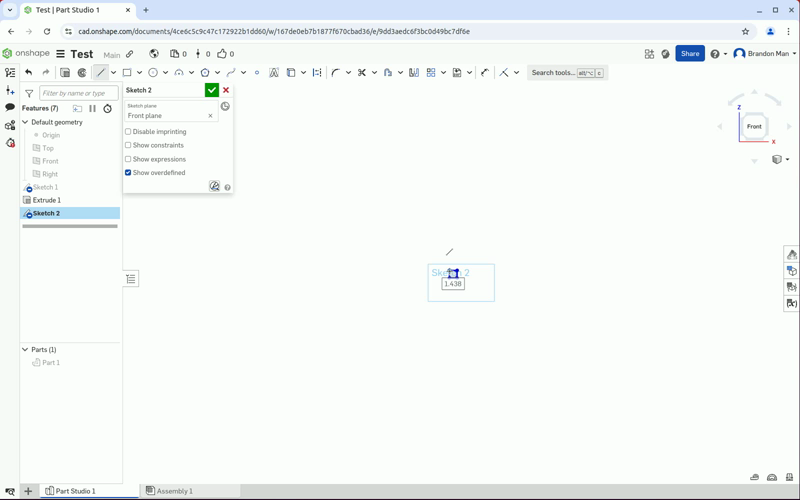
mouse_move(479, 270)
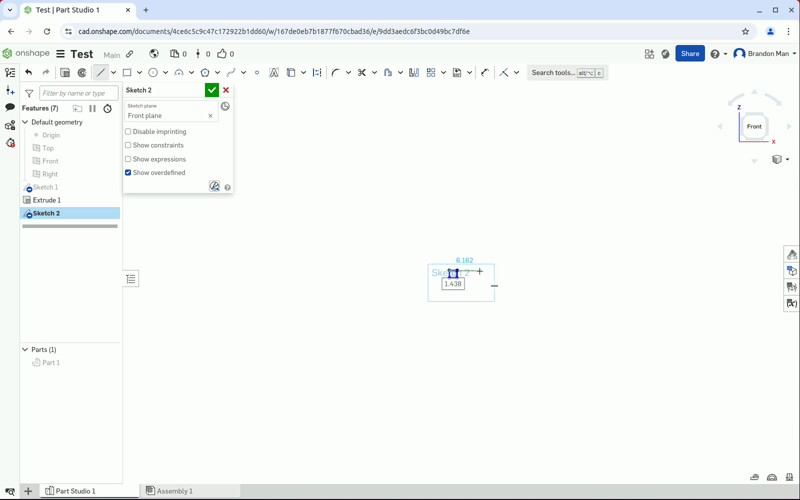
key_down(shift)
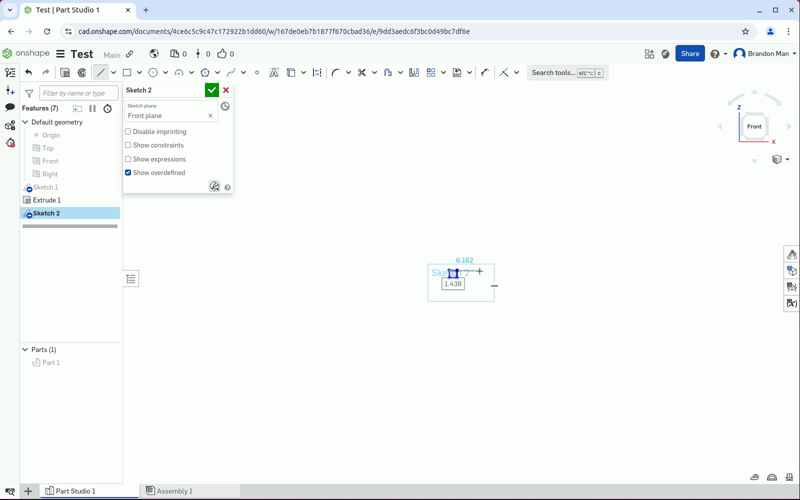
mouse_move(449, 277)
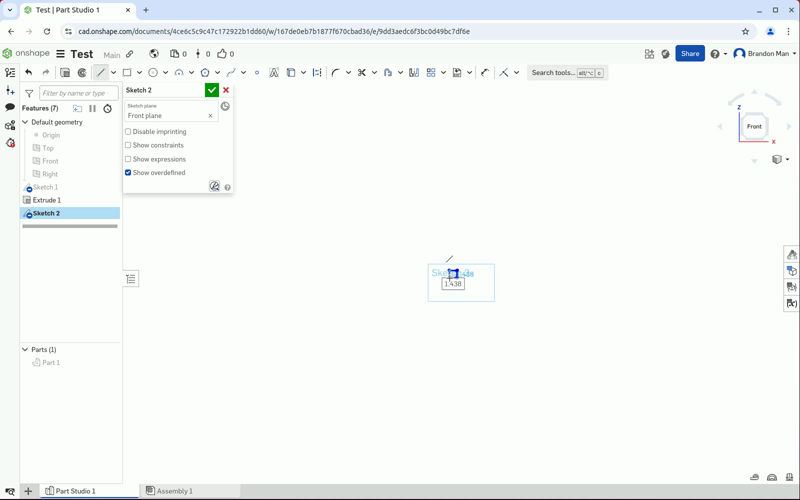
scroll(6)
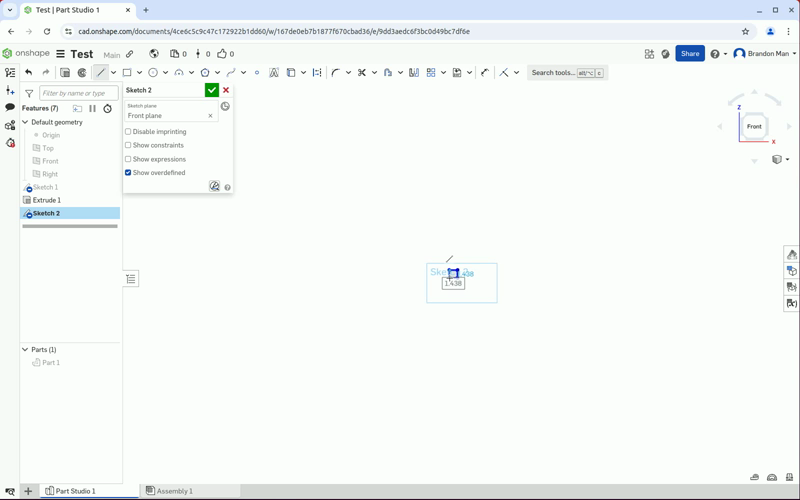
scroll(6)
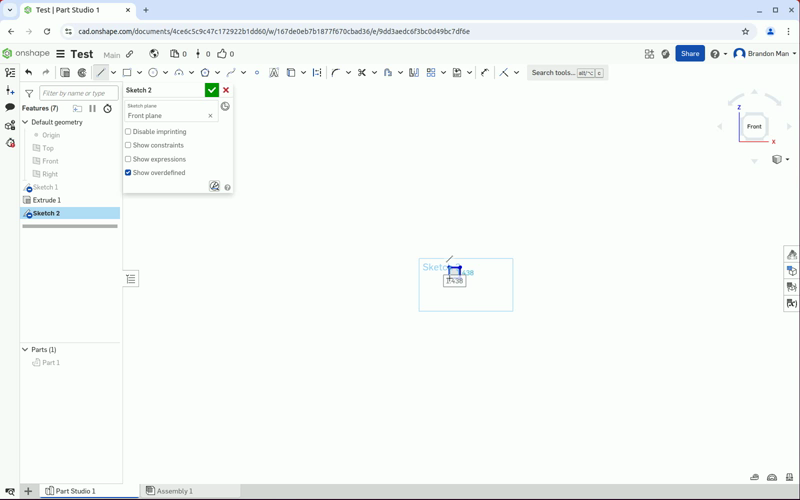
scroll(6)
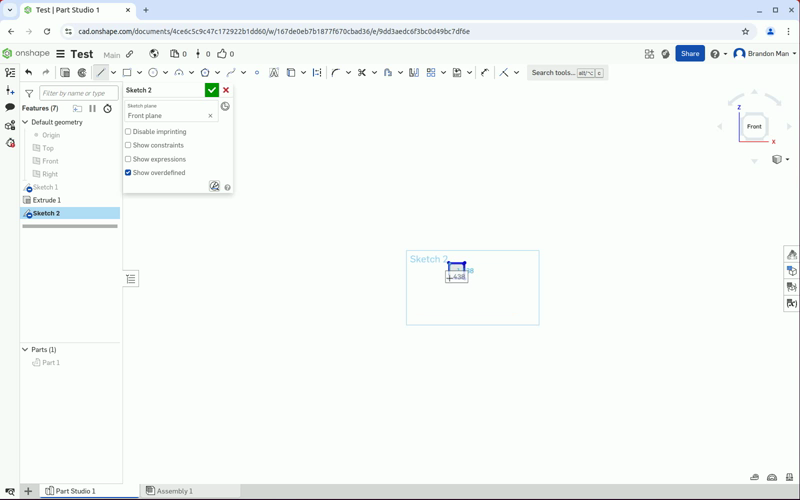
scroll(6)
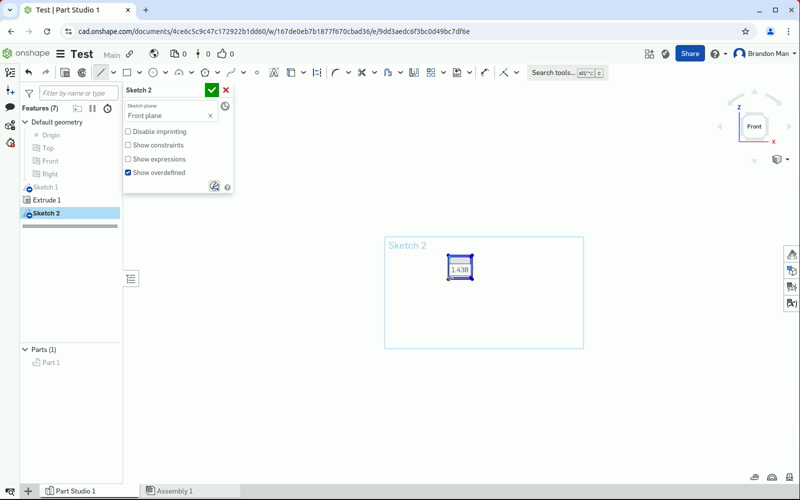
scroll(6)
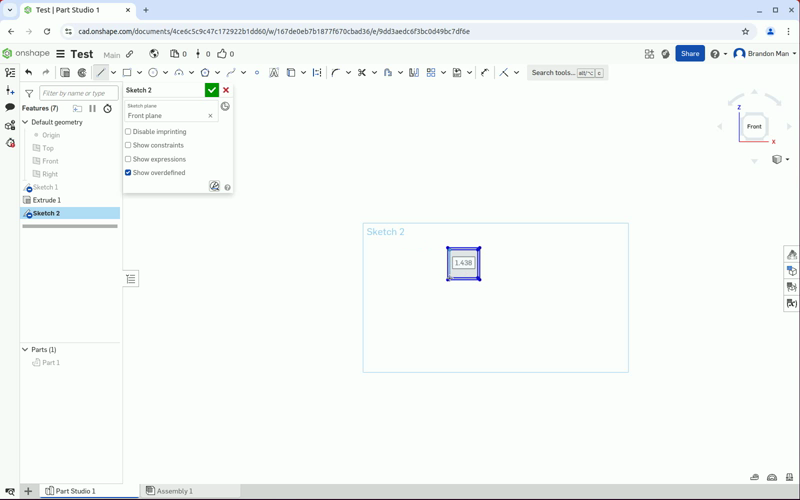
scroll(6)
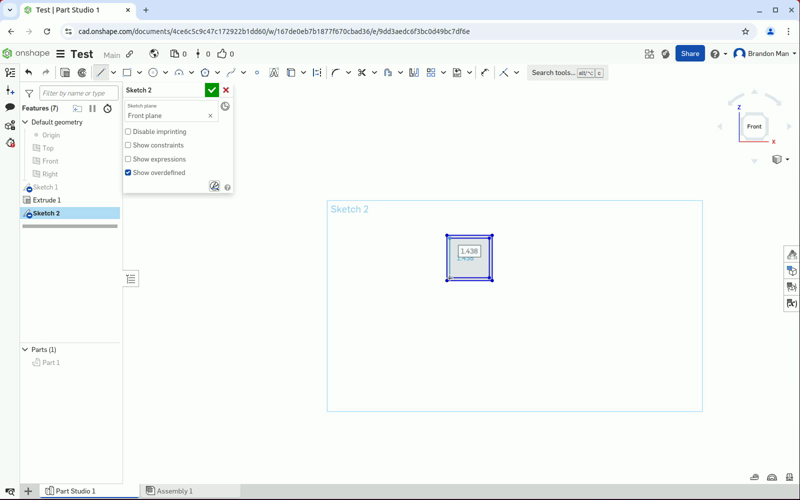
scroll(6)
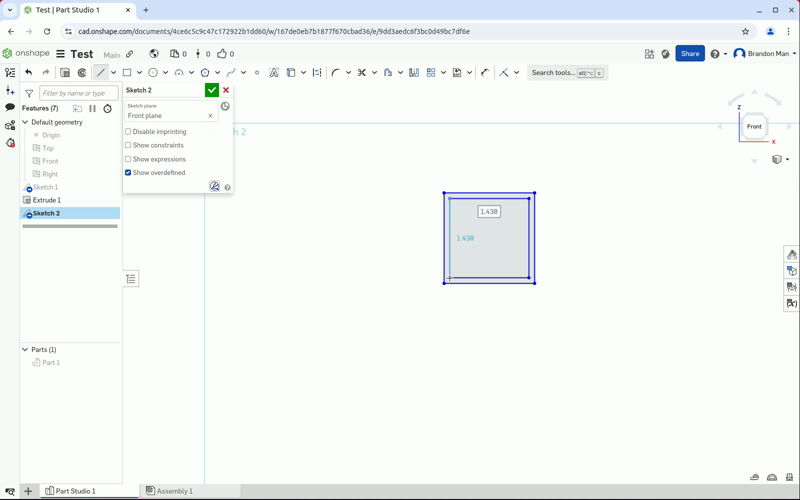
key_up(shift)
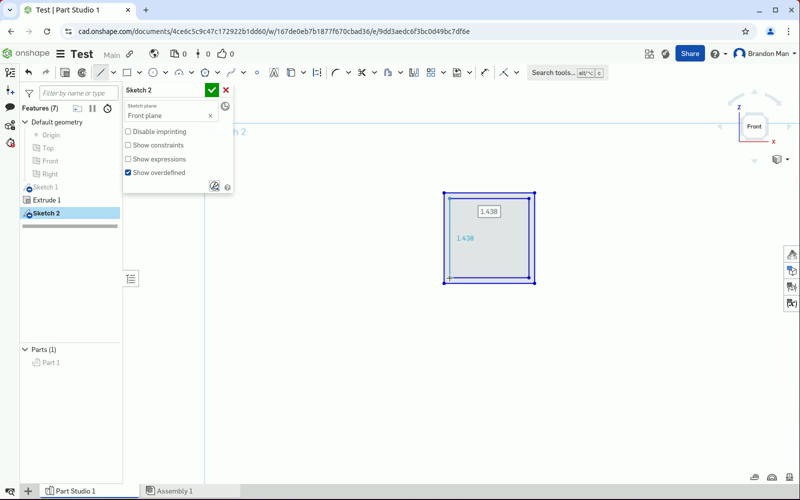
click(449, 277)
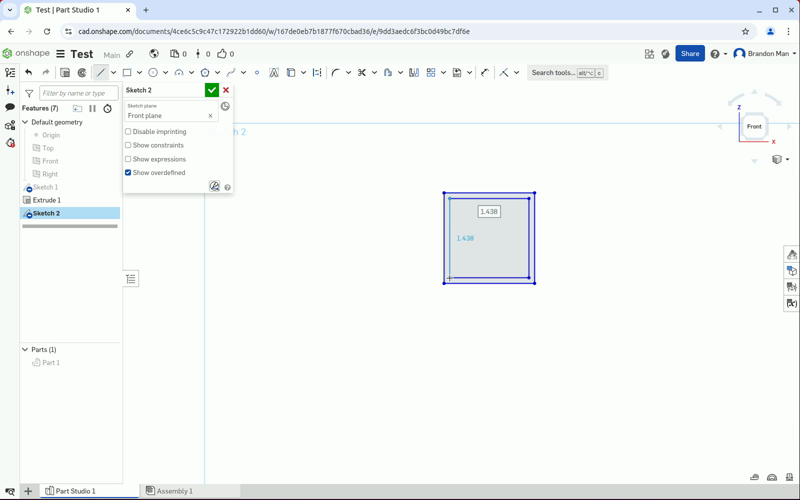
scroll(-6)
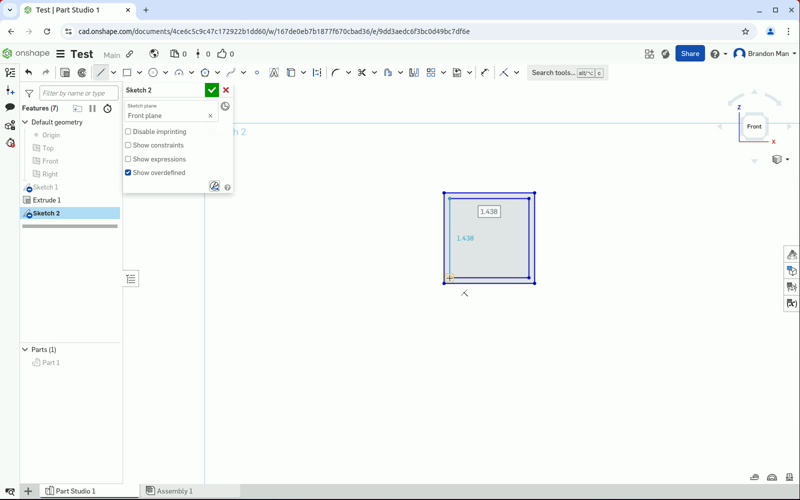
scroll(-6)
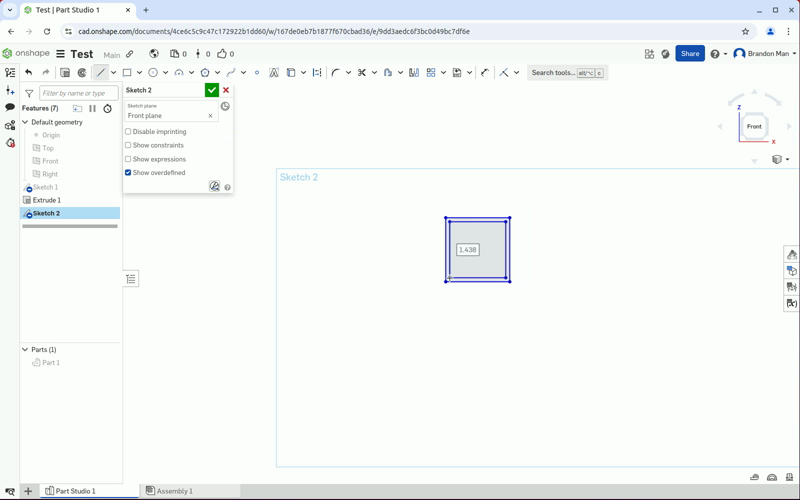
scroll(-6)
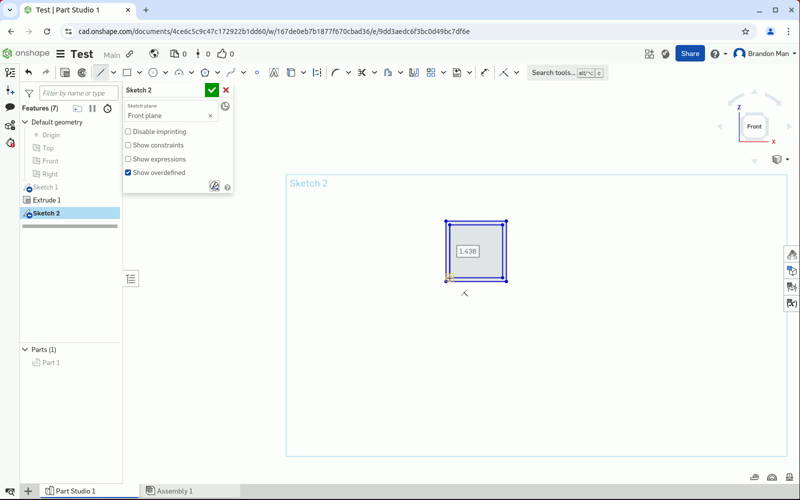
scroll(-6)
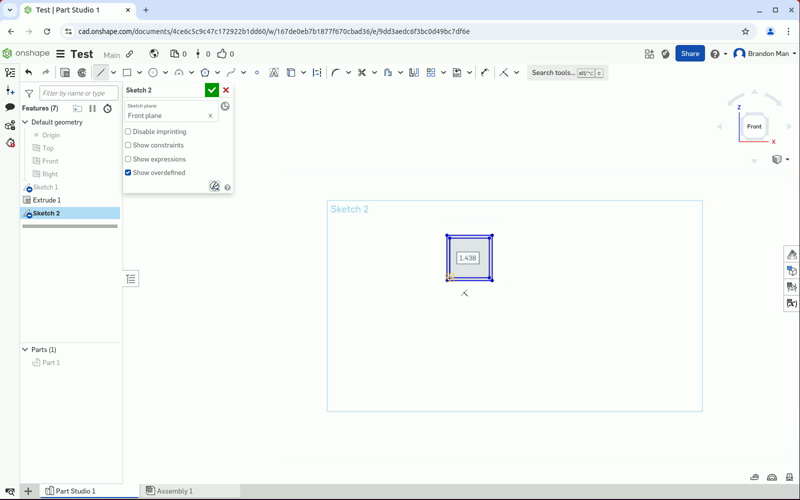
scroll(-6)
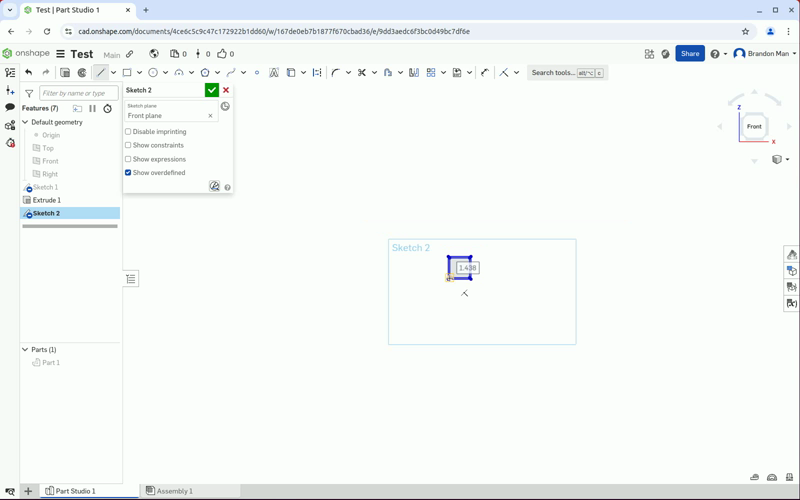
scroll(-6)
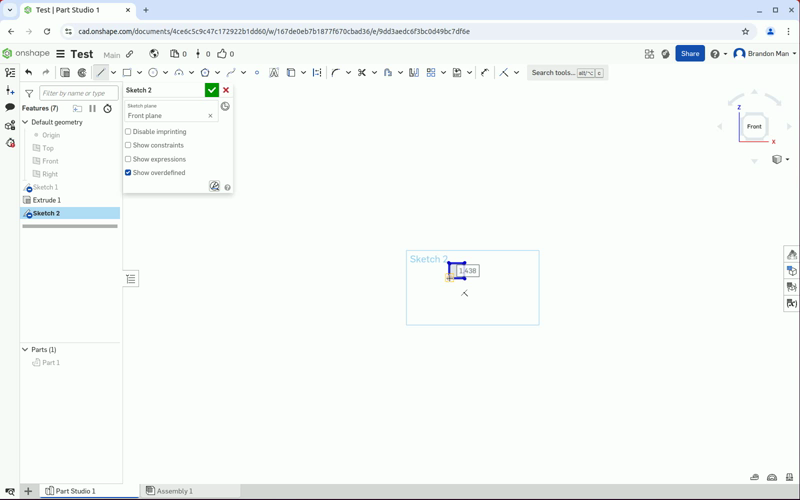
scroll(-6)
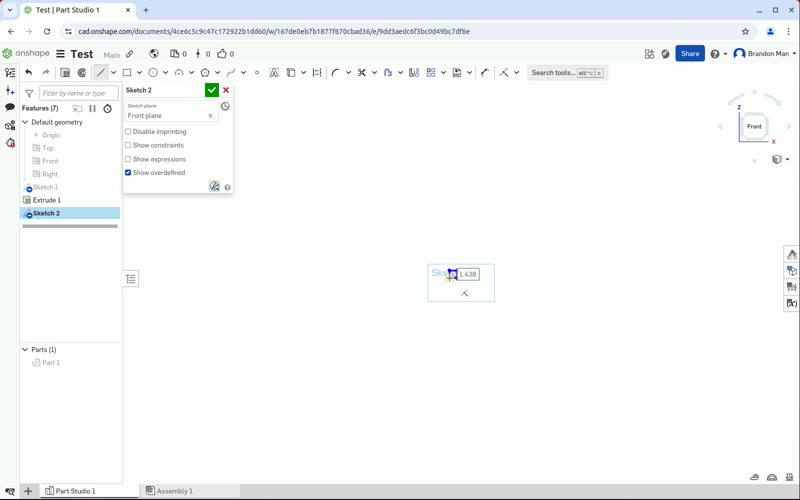
key(esc)
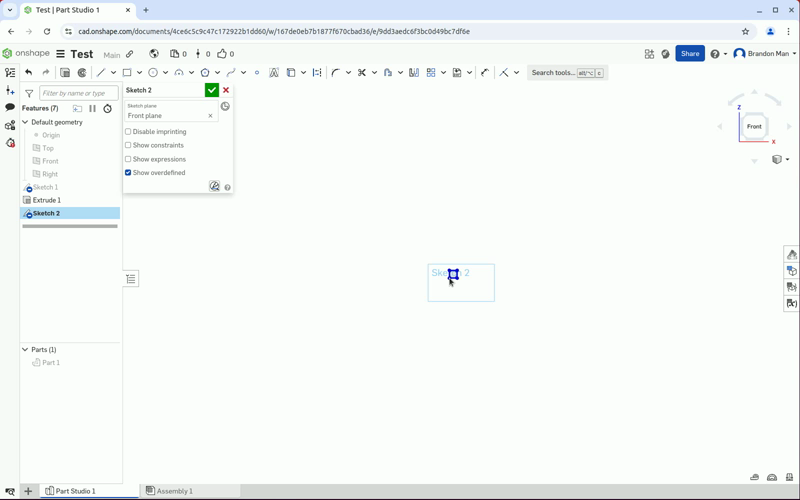
mouse_move(449, 277)
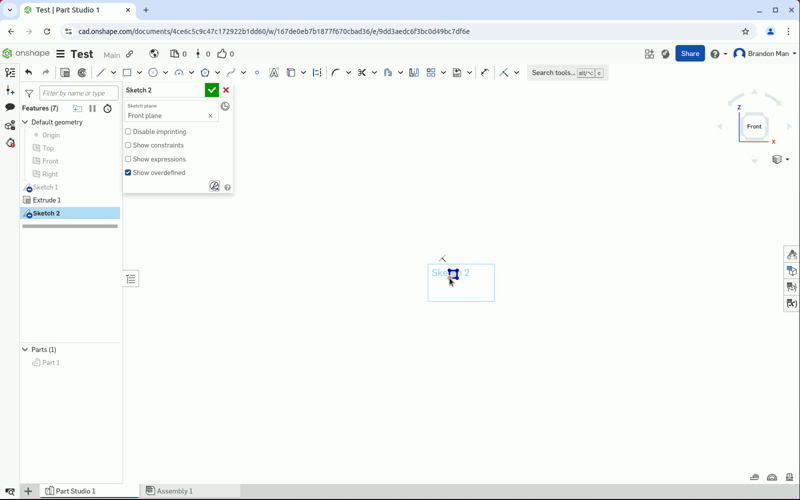
scroll(6)
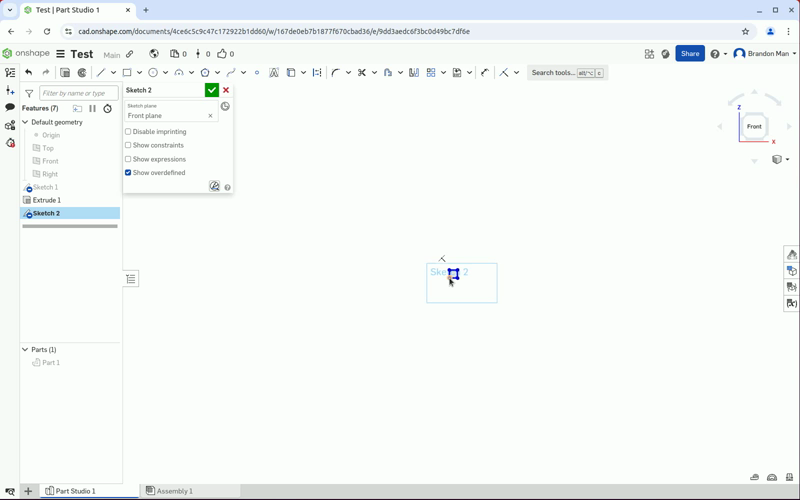
scroll(6)
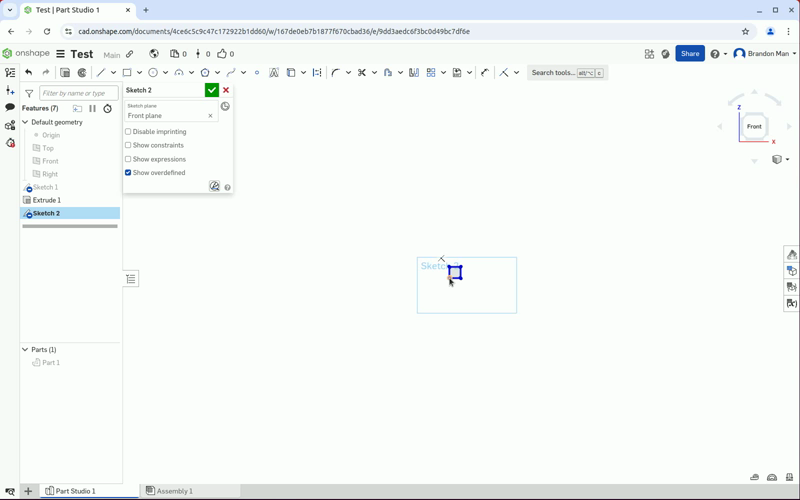
scroll(6)
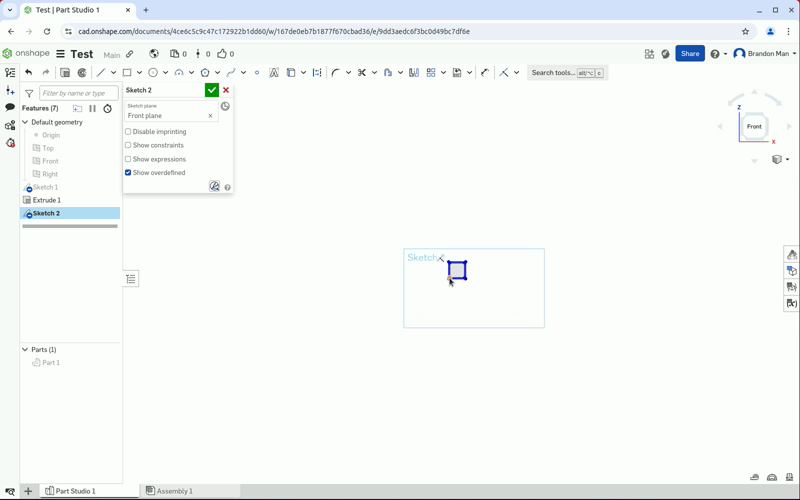
scroll(6)
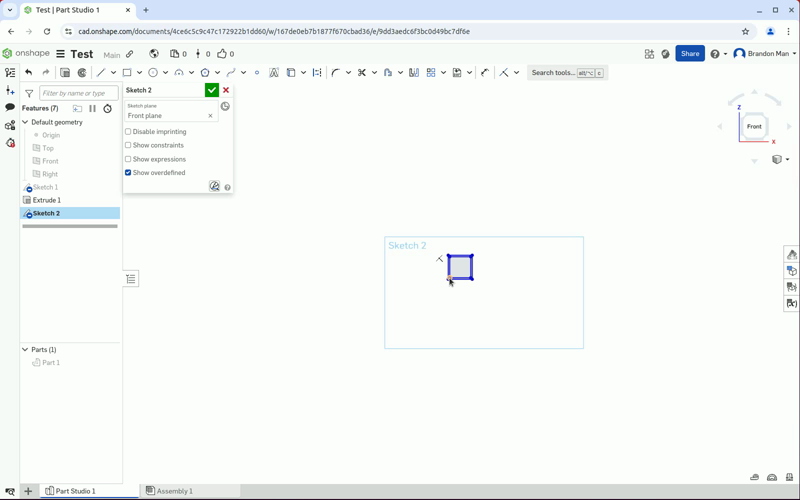
scroll(6)
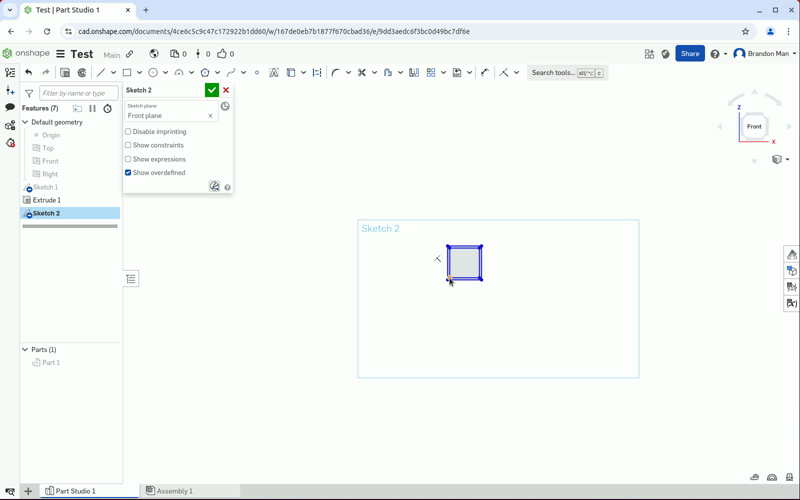
scroll(6)
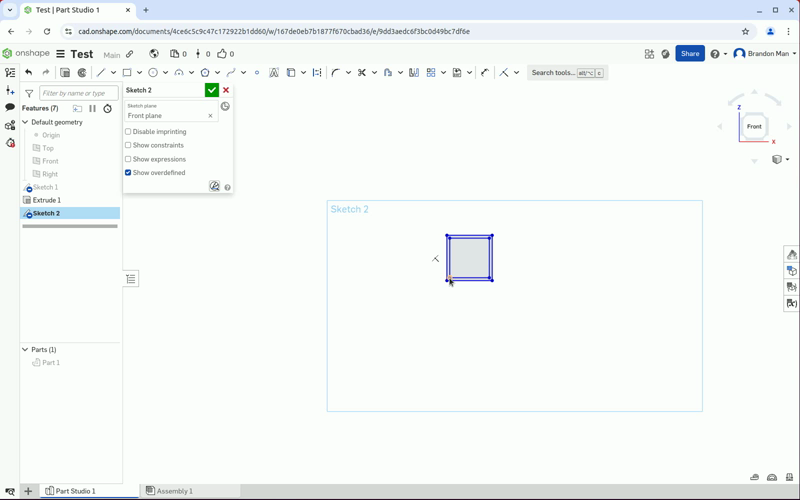
scroll(6)
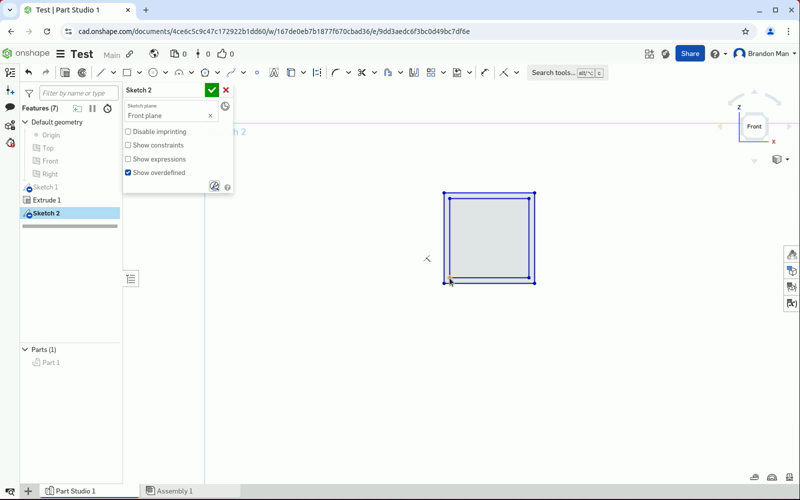
click(449, 277)
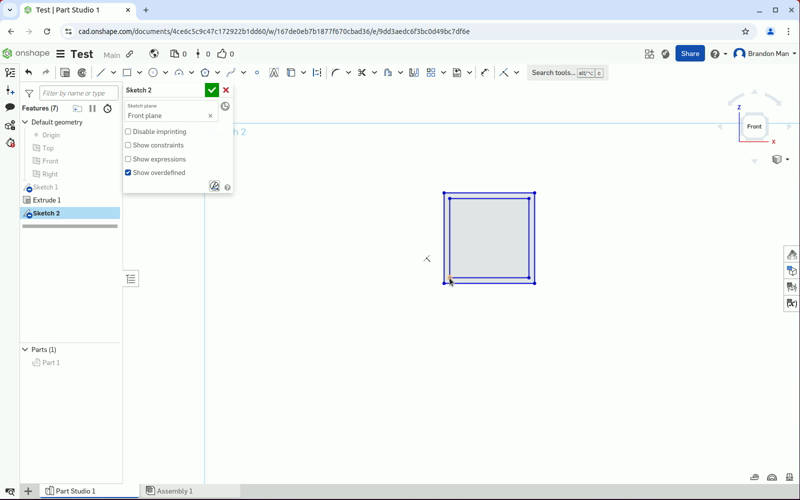
scroll(-6)
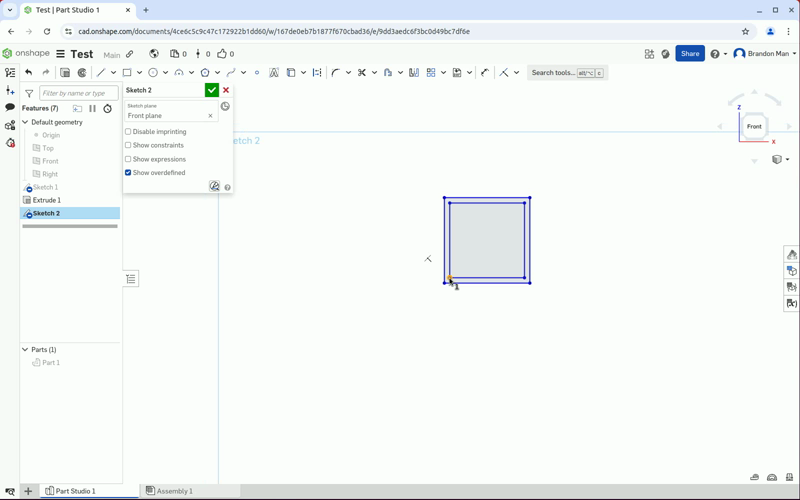
scroll(-6)
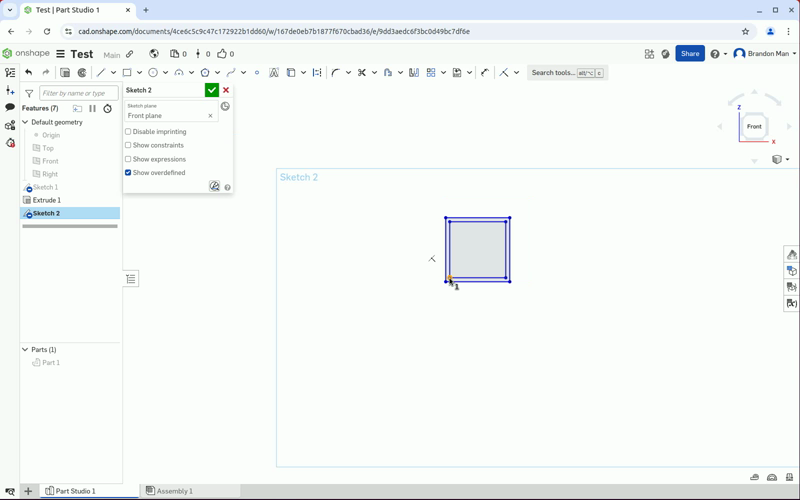
scroll(-6)
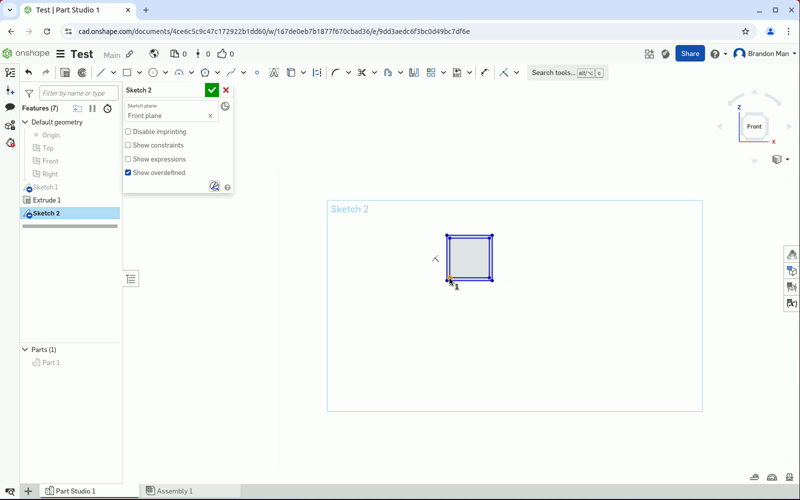
scroll(-6)
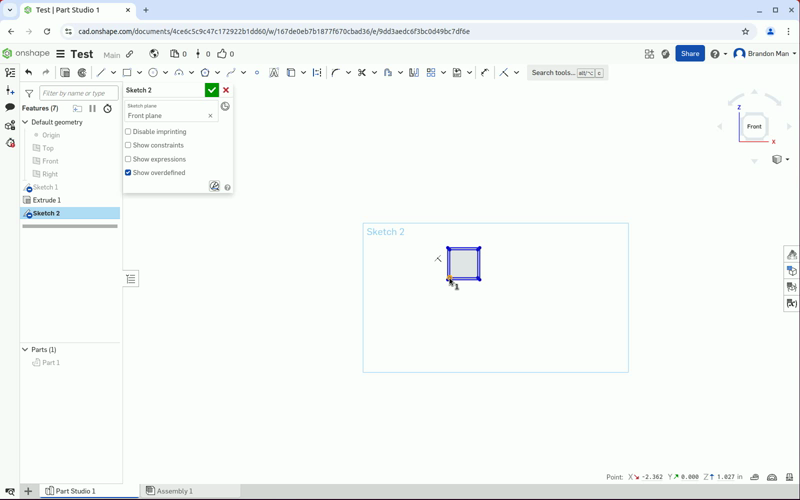
scroll(-6)
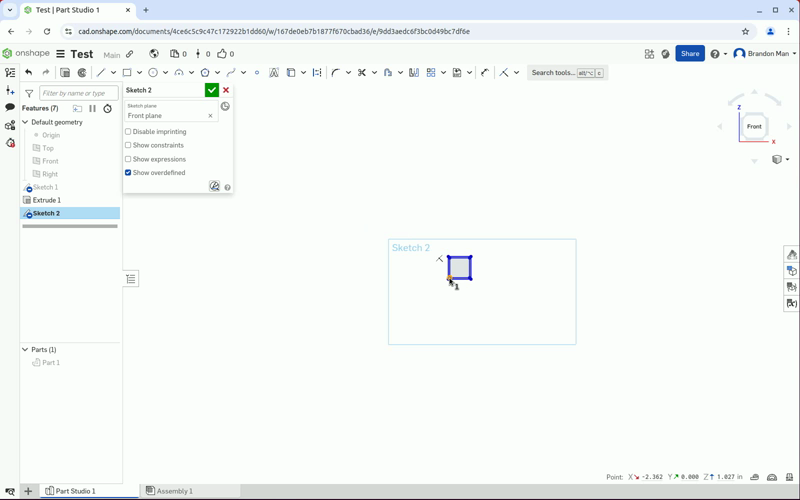
scroll(-6)
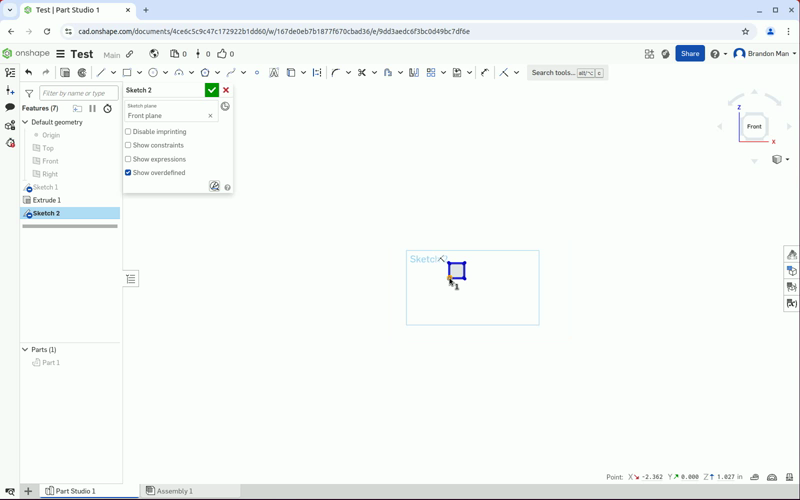
scroll(-6)
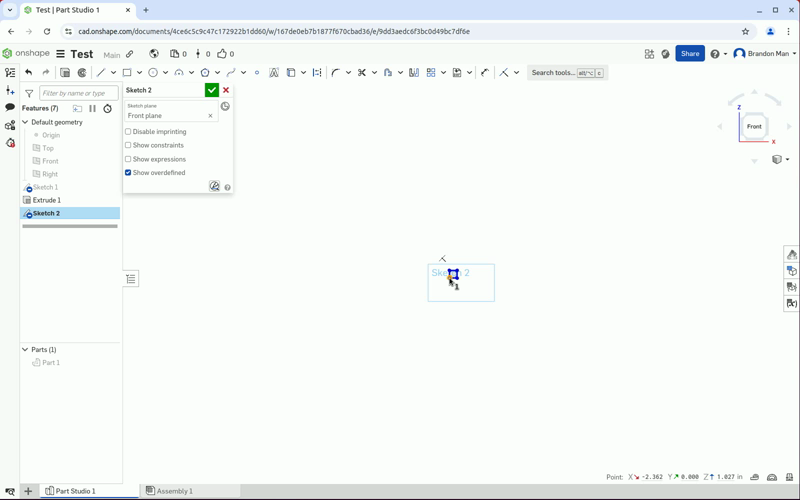
mouse_move(73, 352)
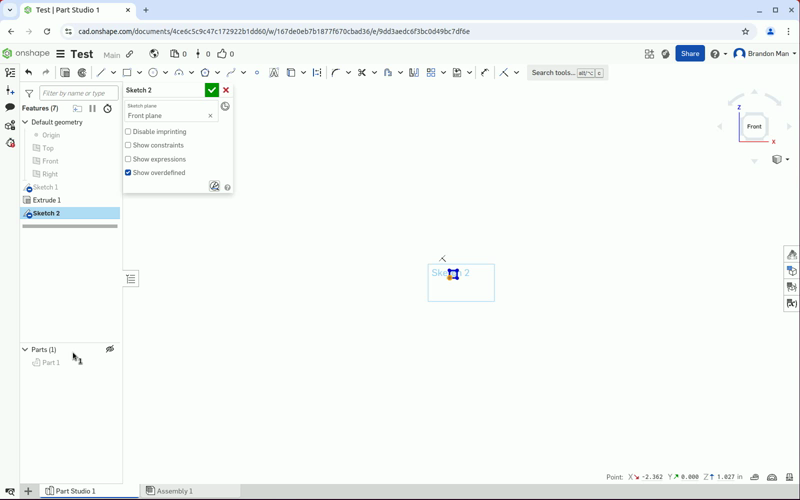
key(shift+y)
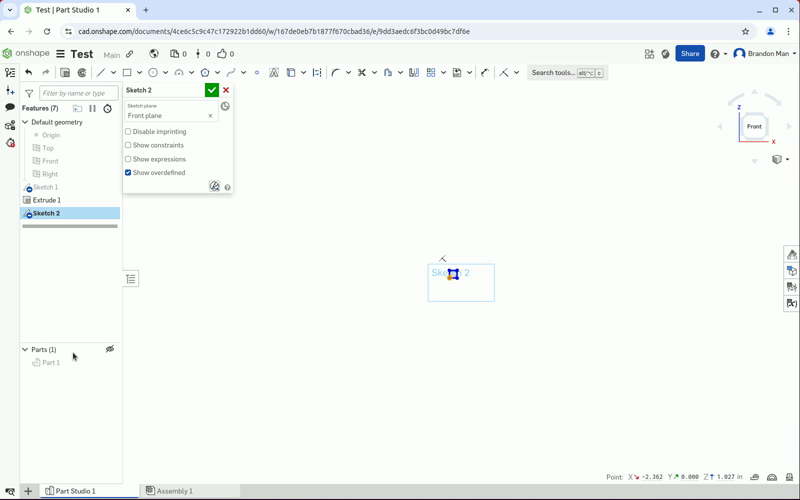
key(shift+e)
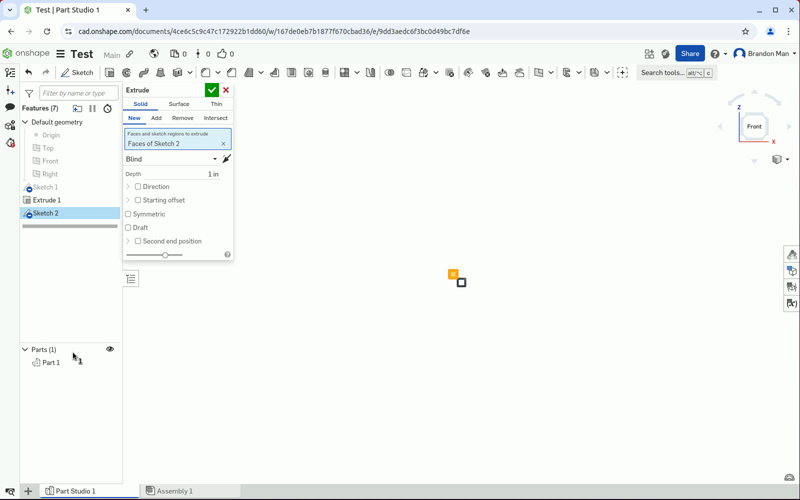
mouse_move(143, 106)
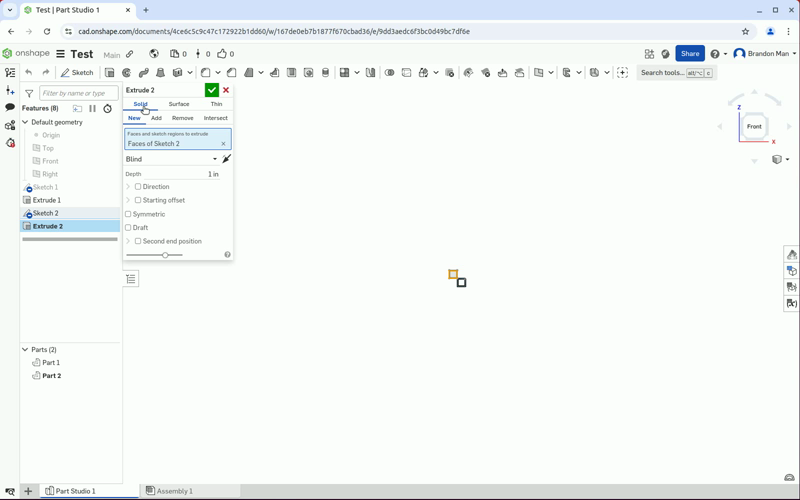
click(143, 106)
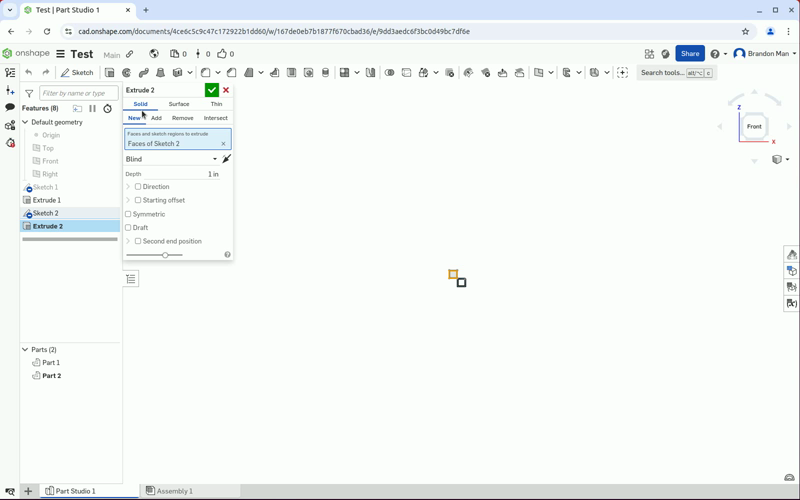
mouse_move(137, 120)
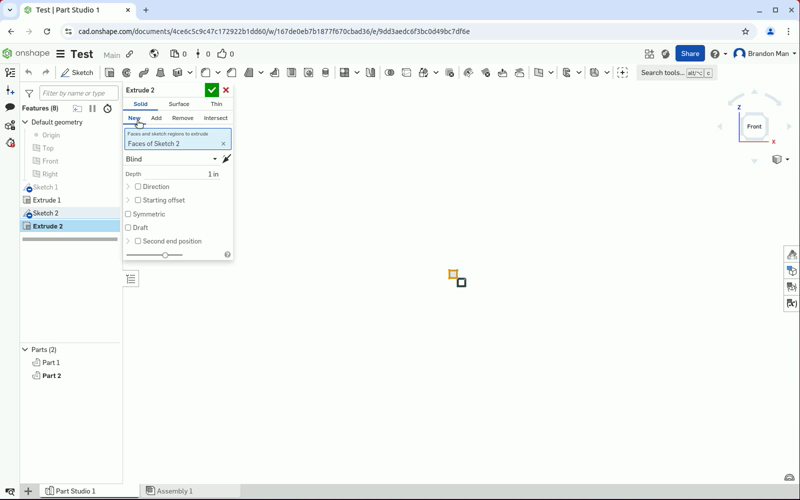
click(137, 120)
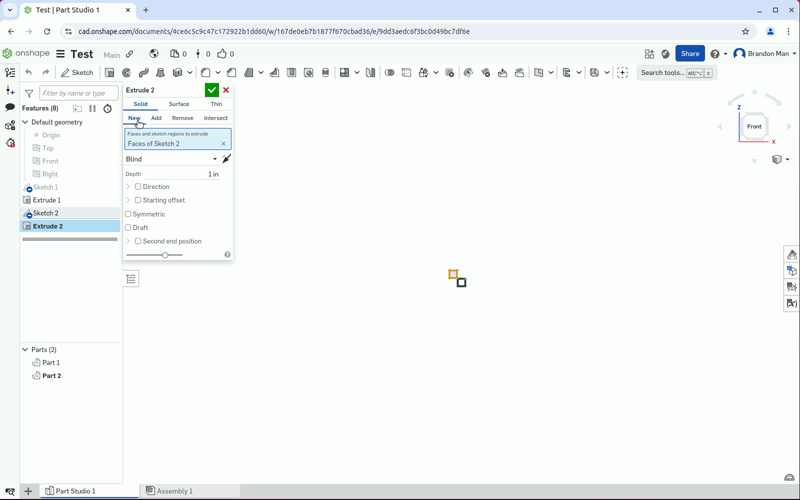
key(tab, 4)
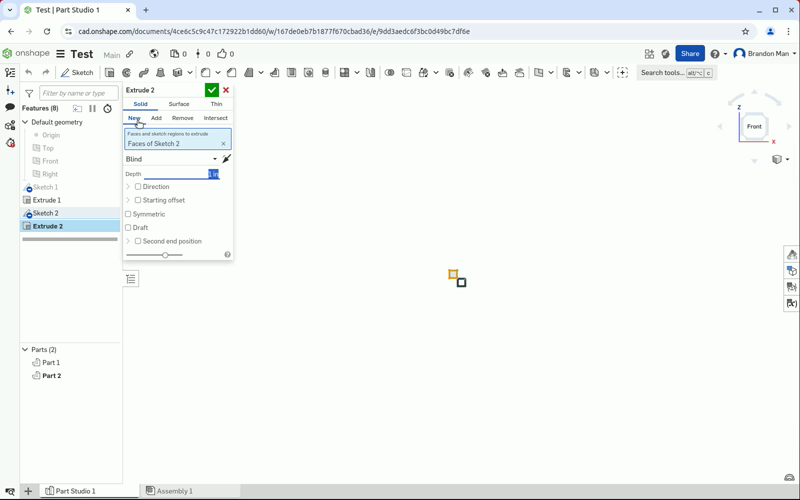
text(23.108)
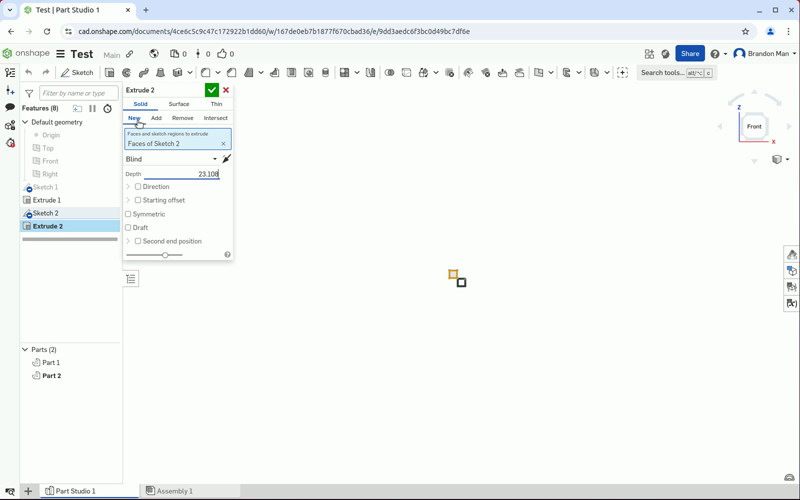
key(enter)
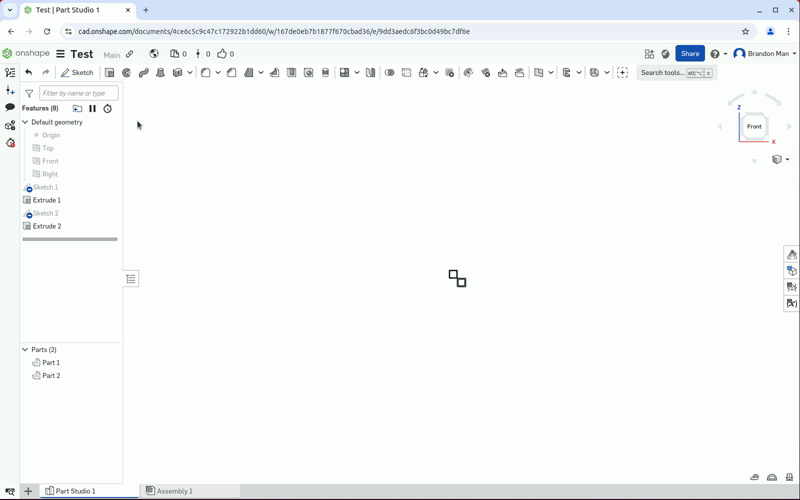
key(shift+h)
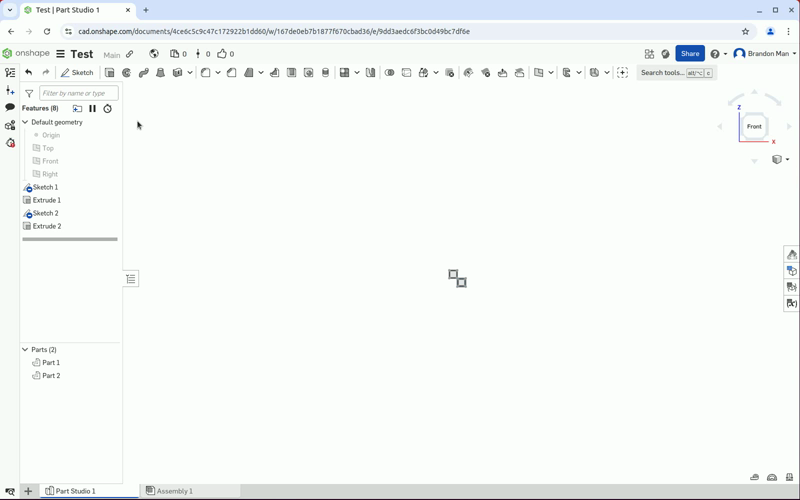
key(shift+h)
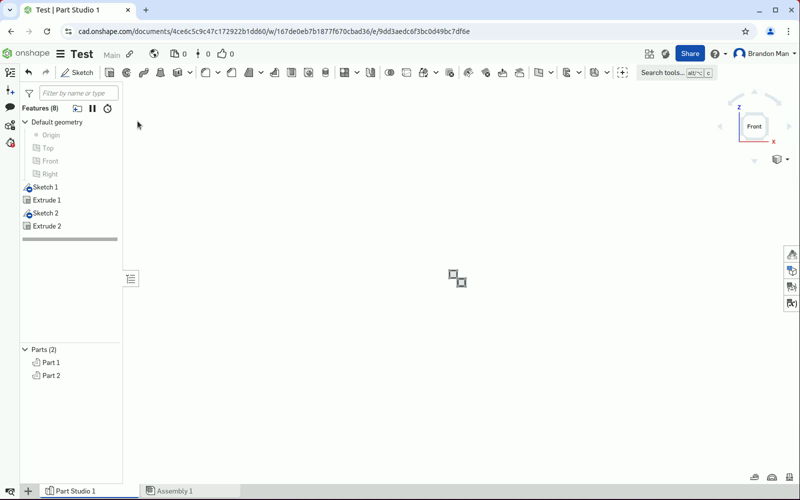
key(shift+7)
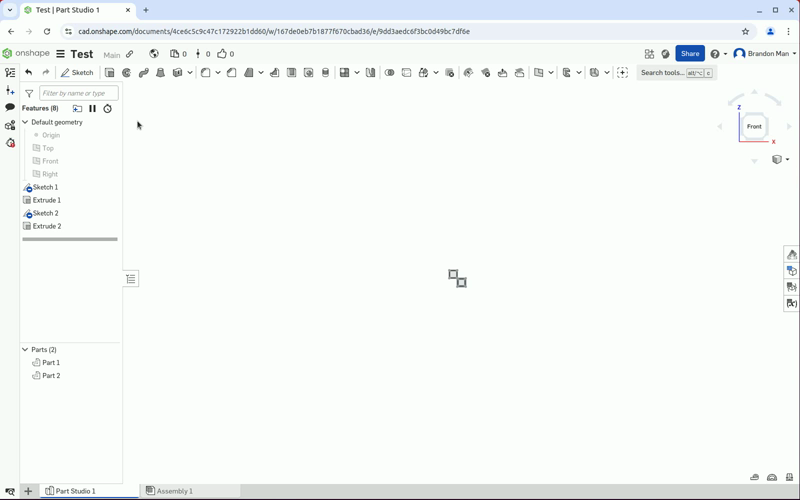
key(left, 2)
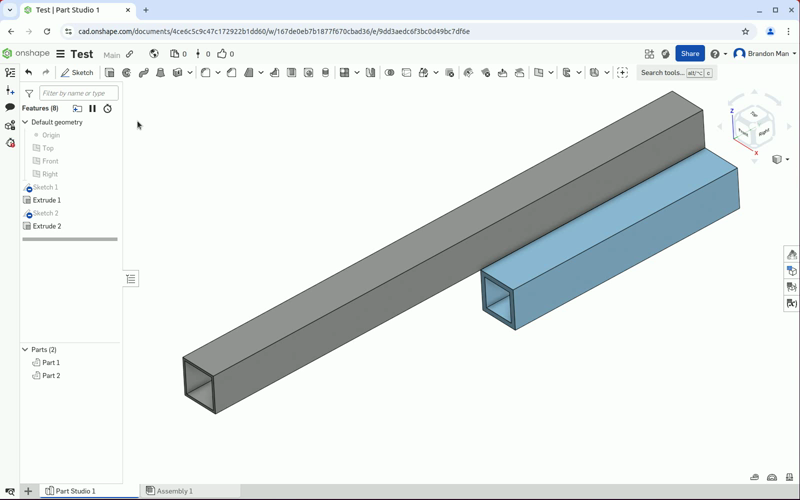
key(down, 2)
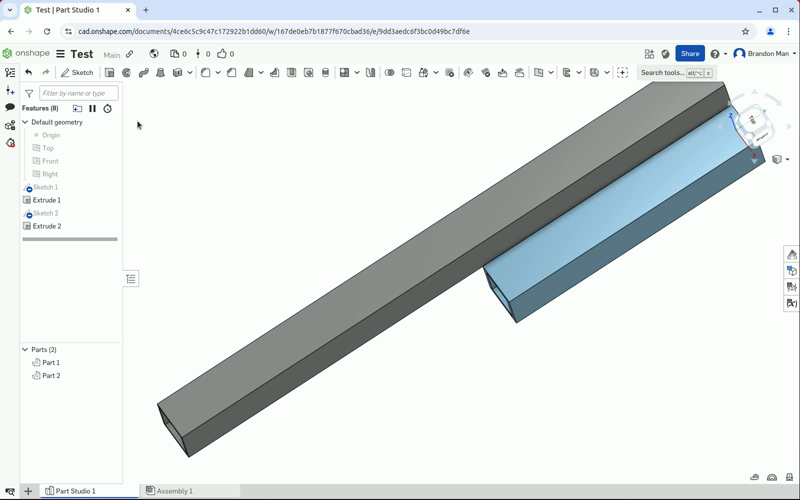
key(up, 2)
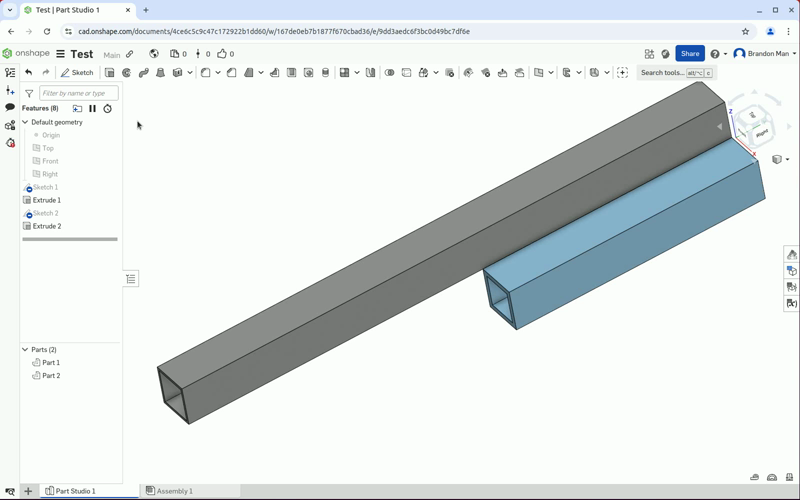
key(right, 2)
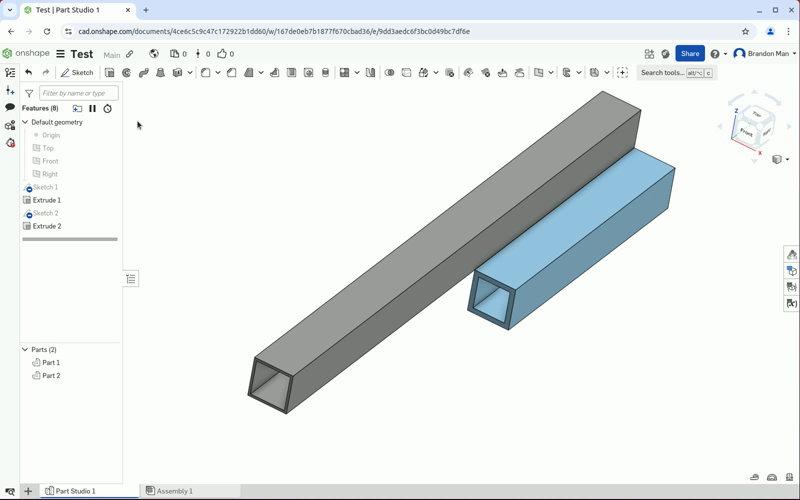
mouse_move(73, 189)
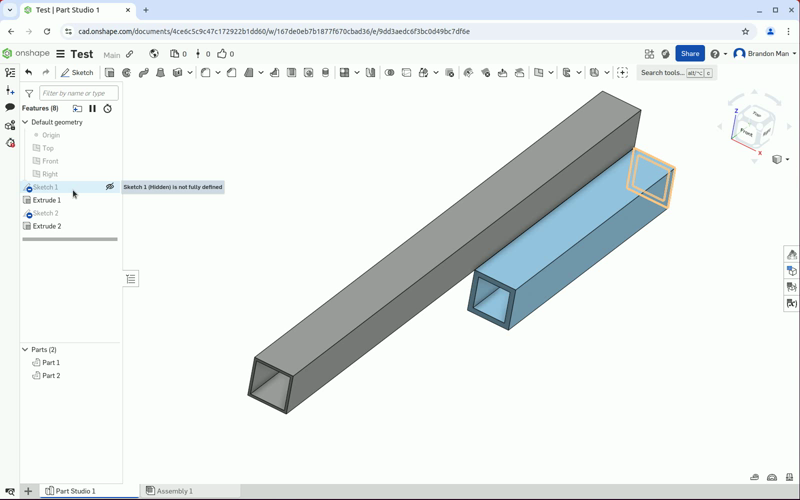
click(73, 189)